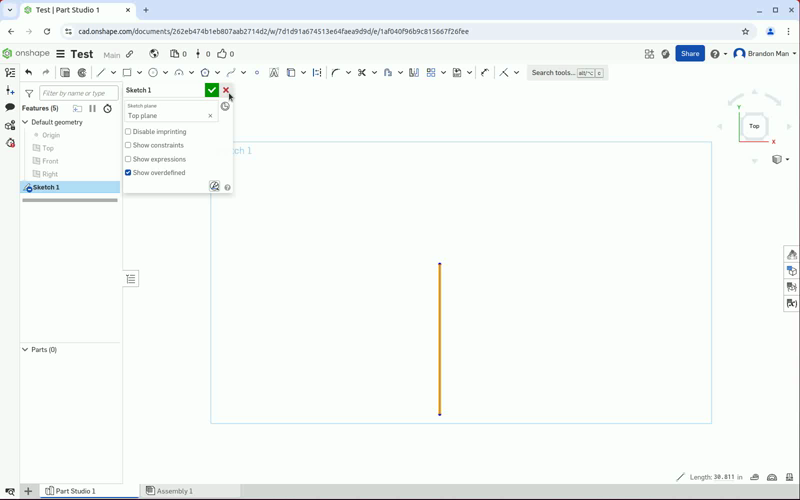
key(shift+h)
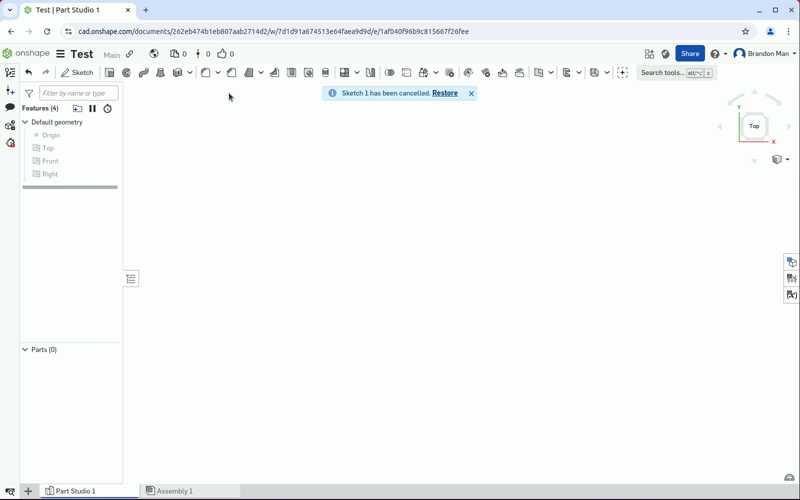
mouse_move(73, 352)
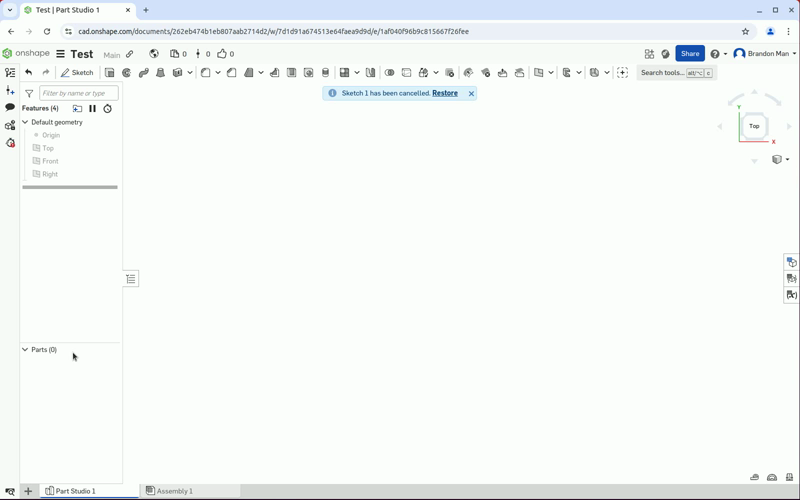
key(y)
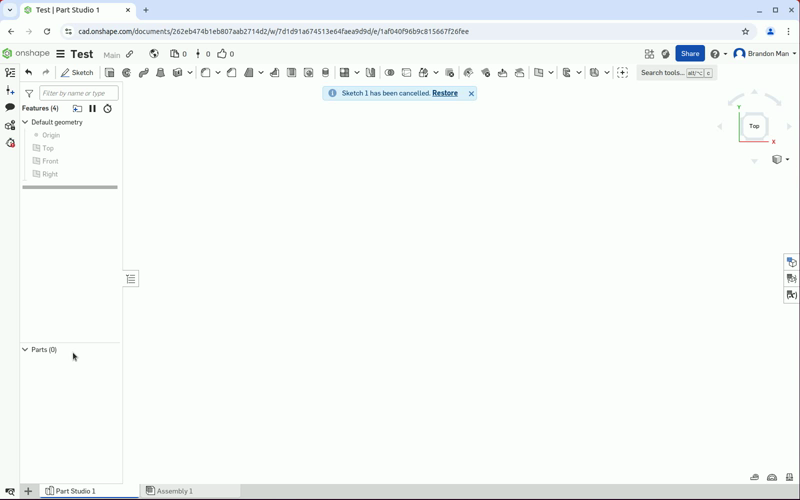
key(shift+p)
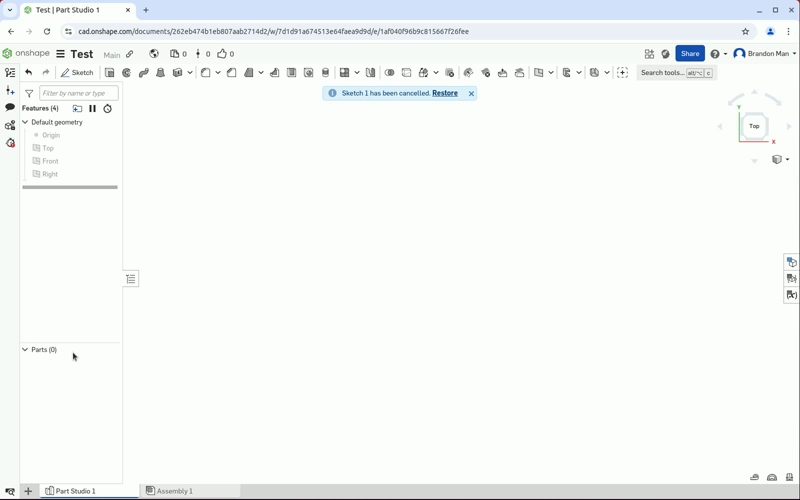
key(space)
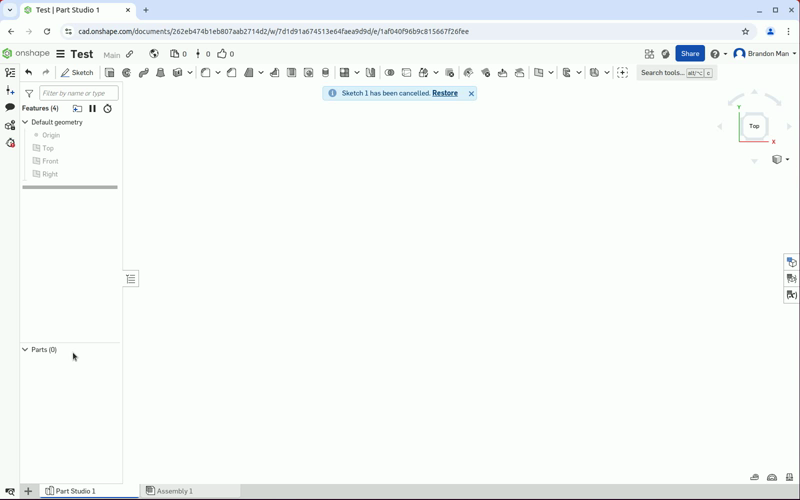
key_down(shift)
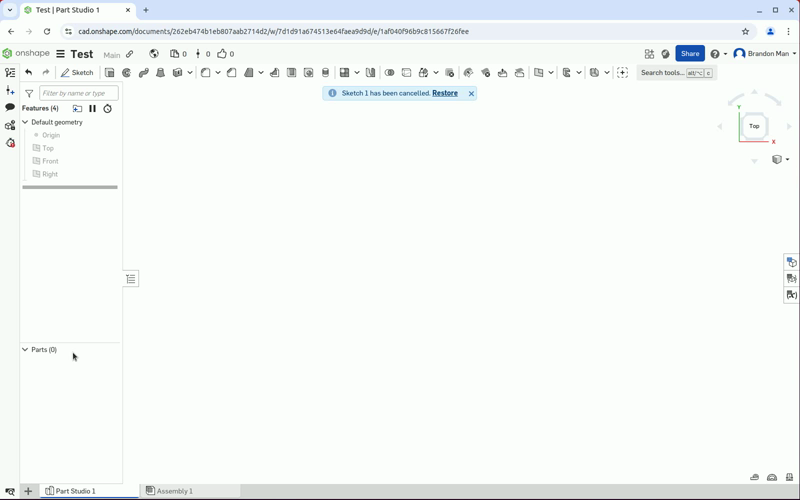
key(up)
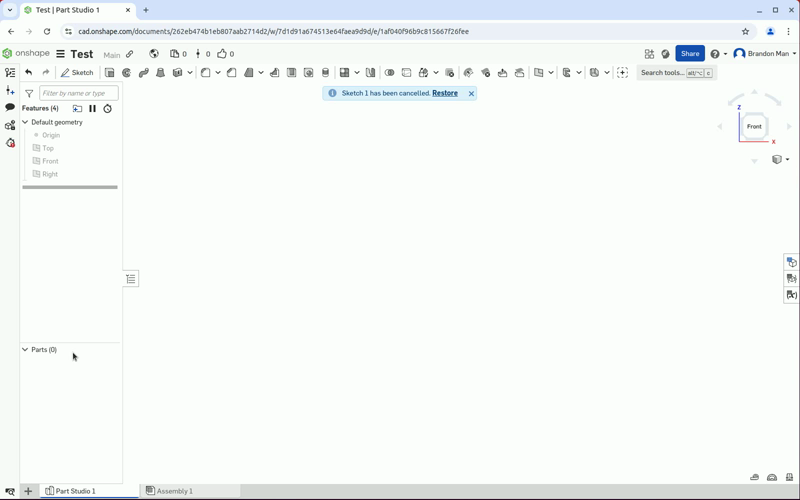
key_up(shift)
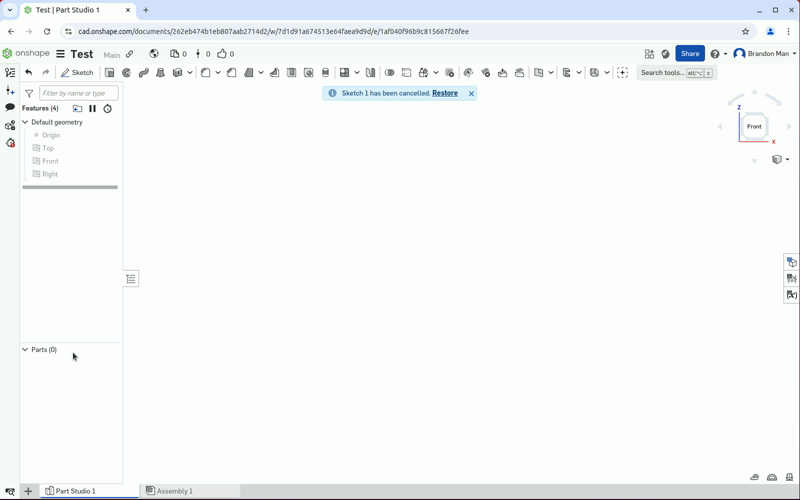
mouse_move(73, 352)
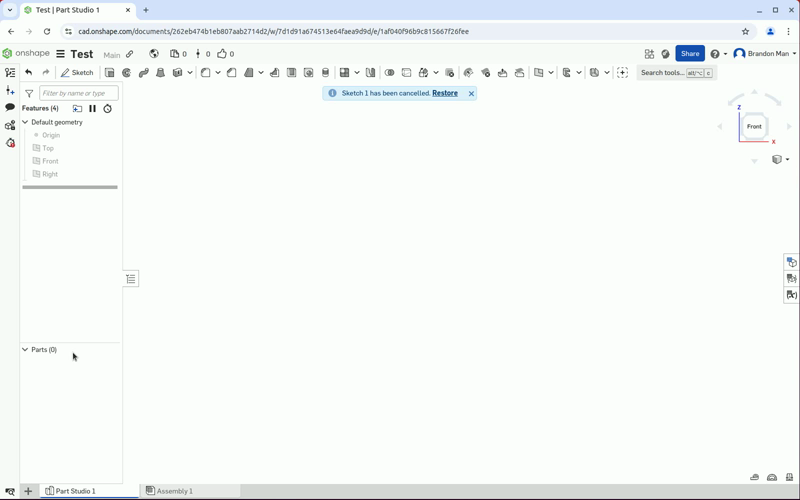
key(shift+y)
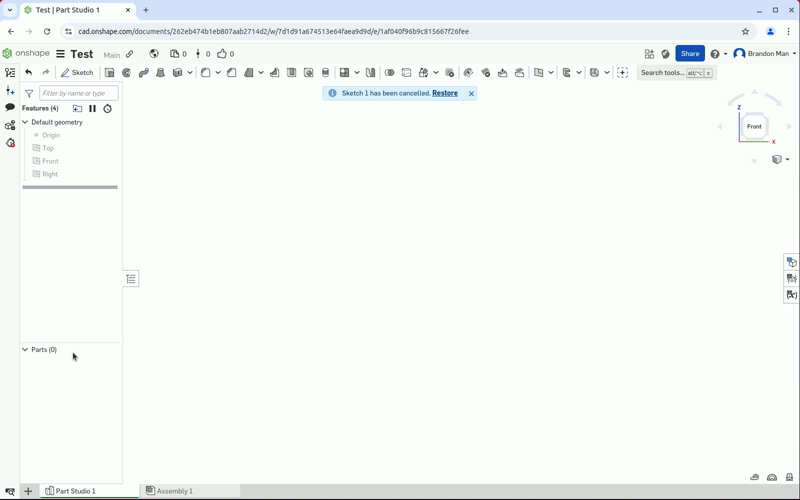
key(shift+s)
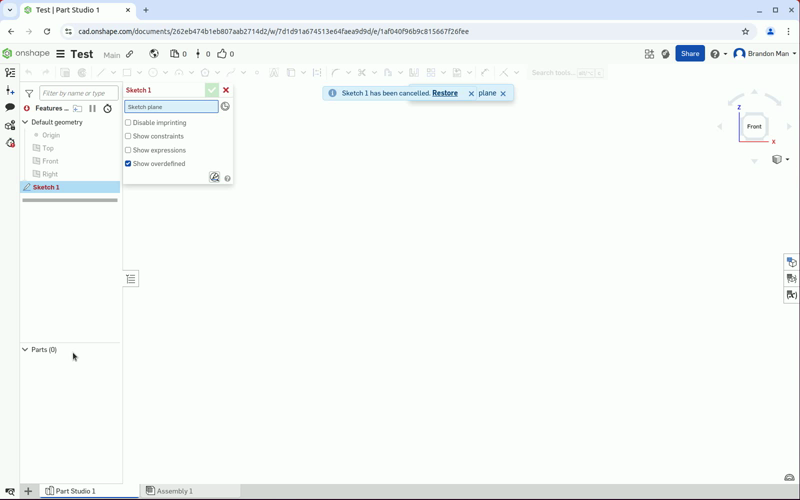
mouse_move(73, 163)
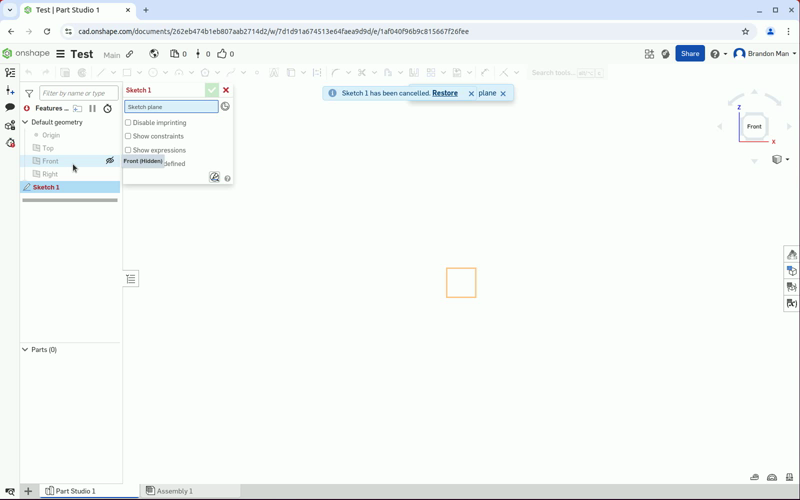
click(73, 163)
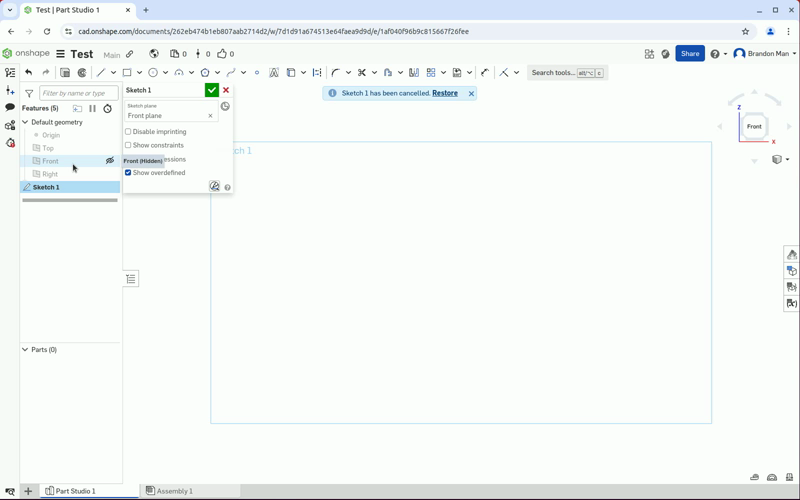
mouse_move(73, 352)
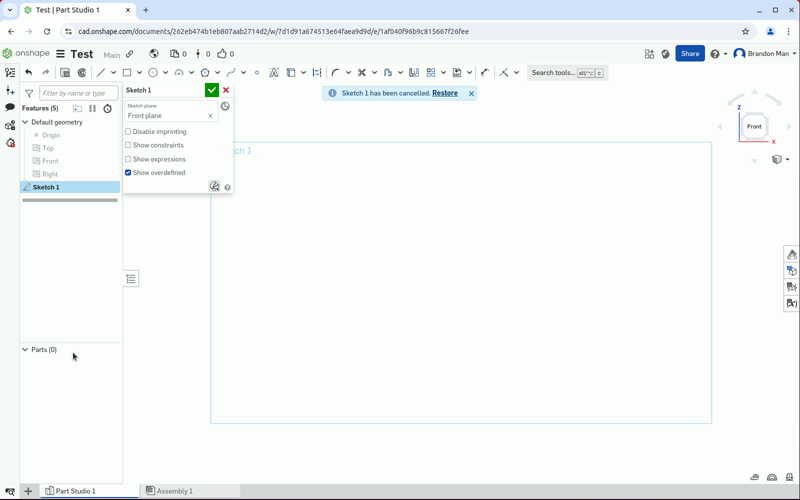
key(y)
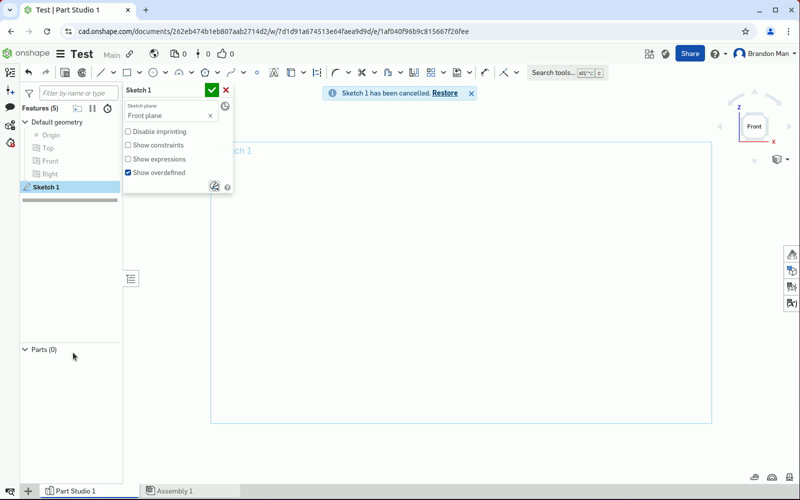
key(l)
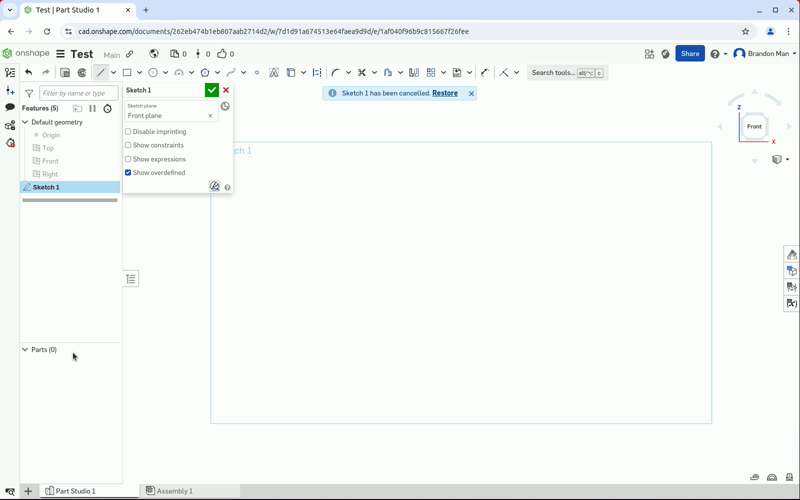
key_down(shift)
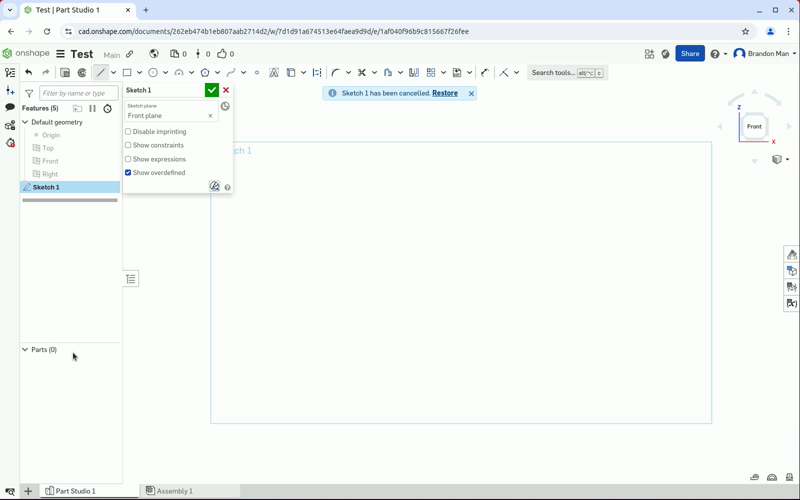
mouse_move(458, 288)
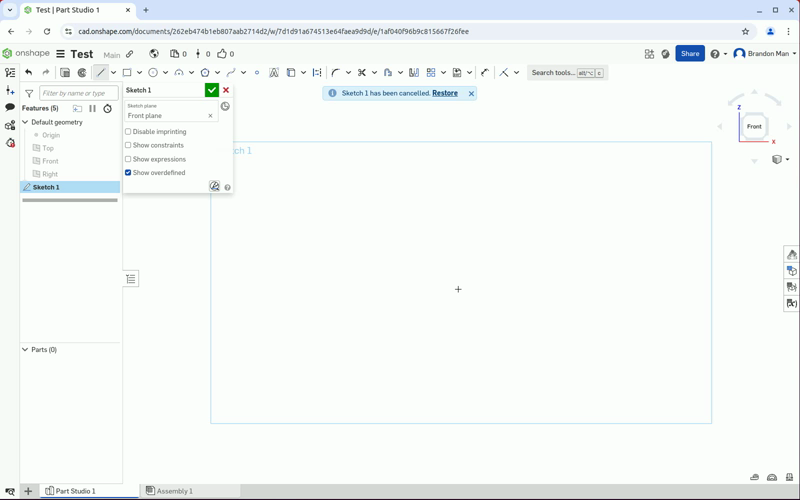
click(458, 288)
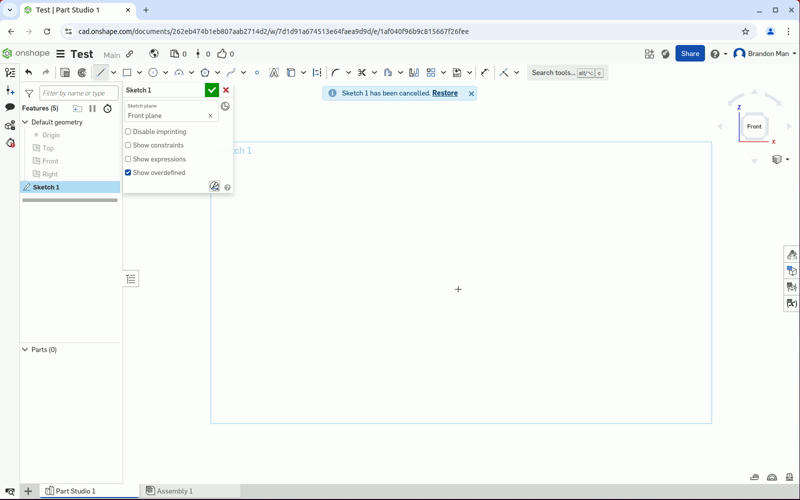
key_up(shift)
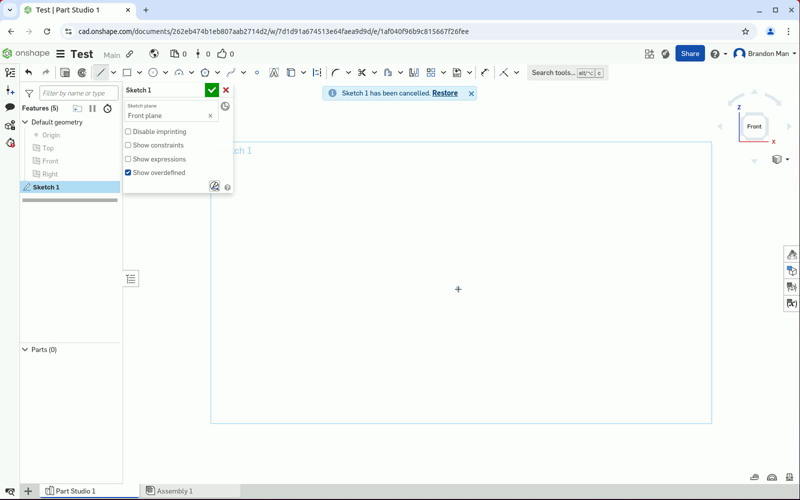
key_down(shift)
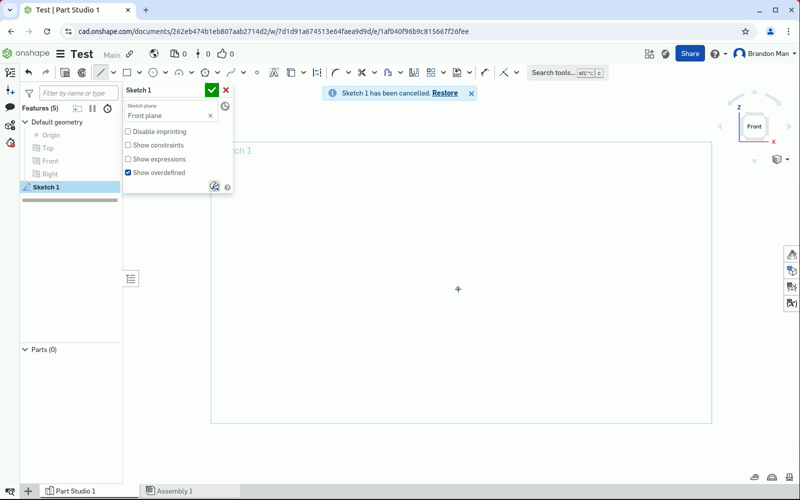
mouse_move(488, 288)
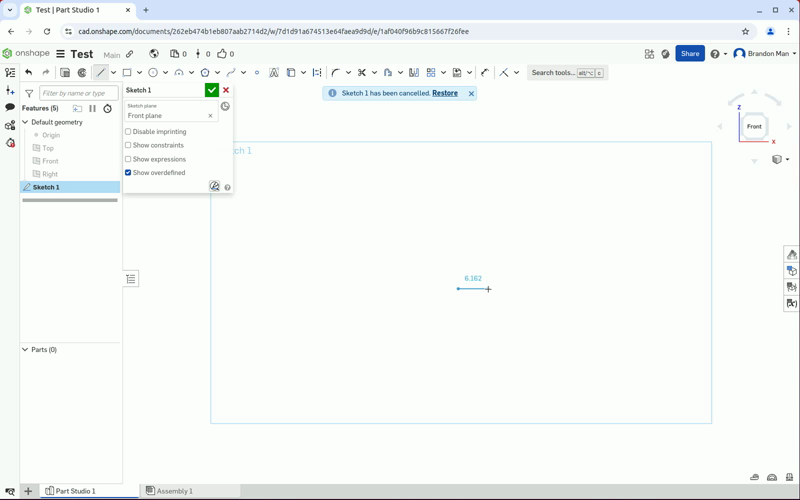
mouse_move(462, 288)
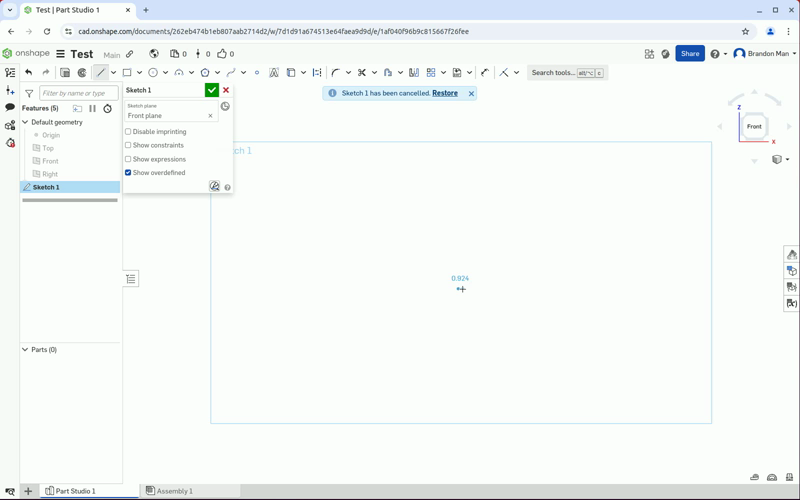
scroll(6)
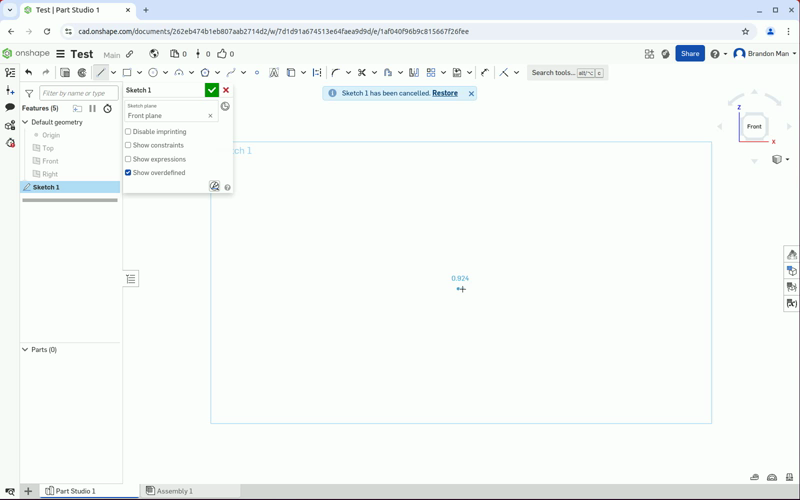
scroll(6)
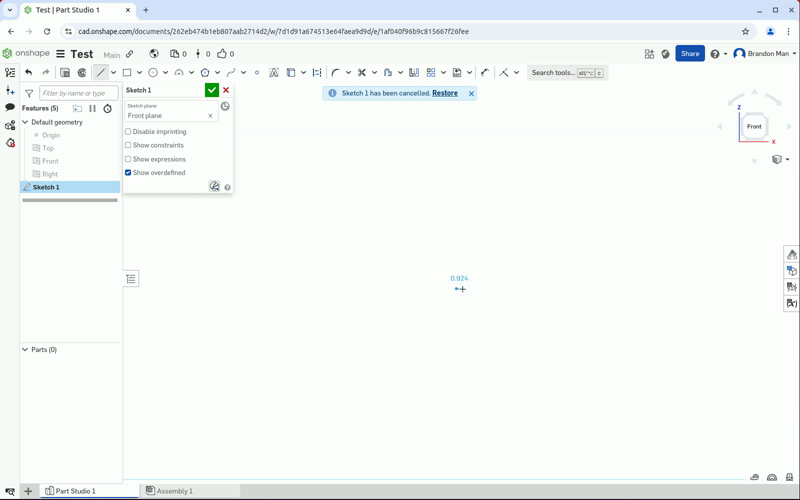
scroll(6)
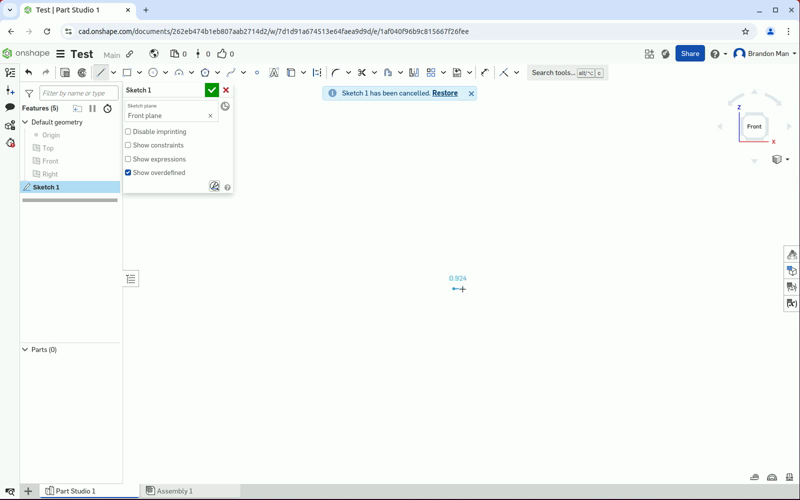
scroll(6)
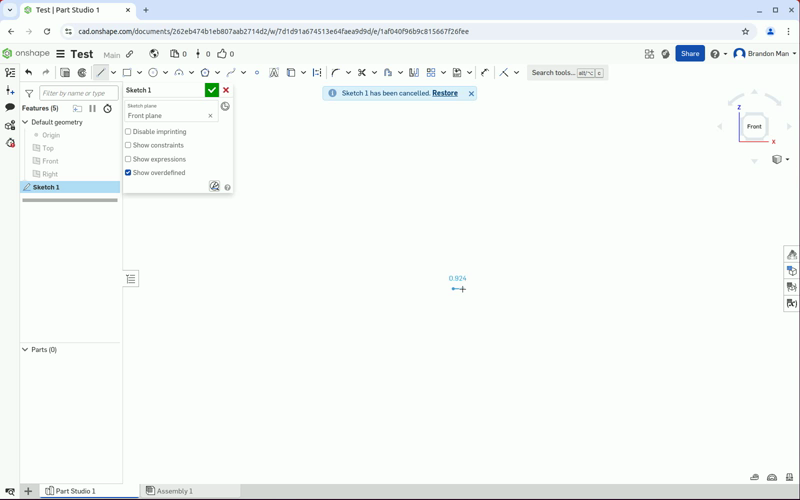
scroll(6)
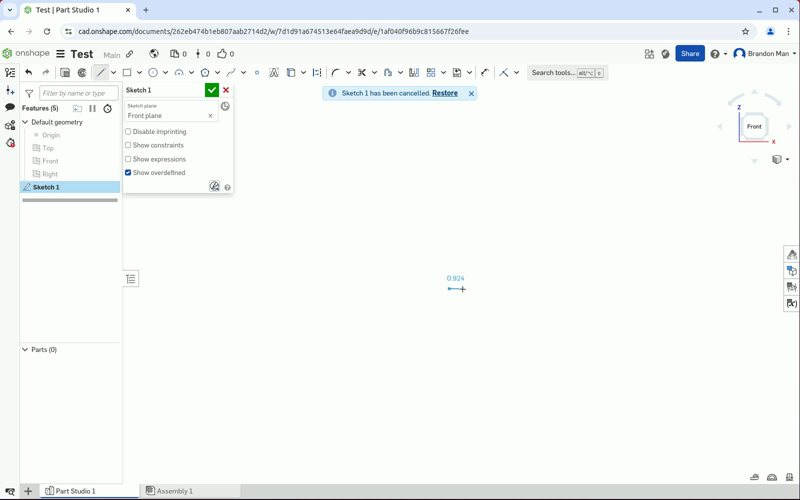
scroll(6)
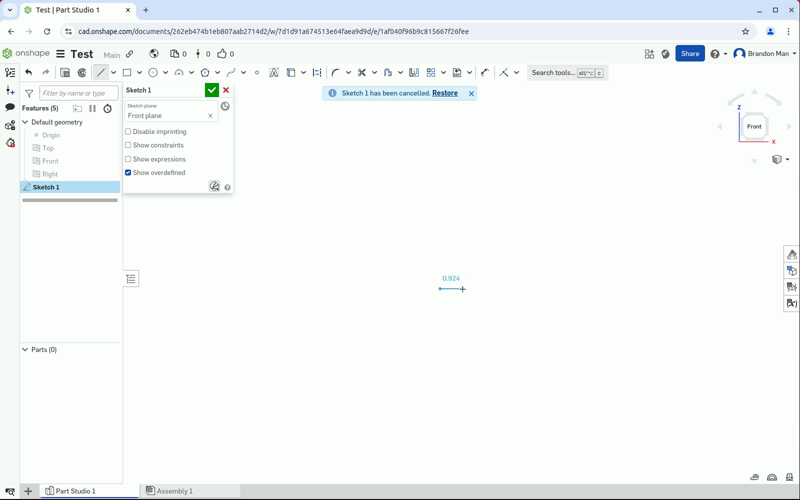
scroll(6)
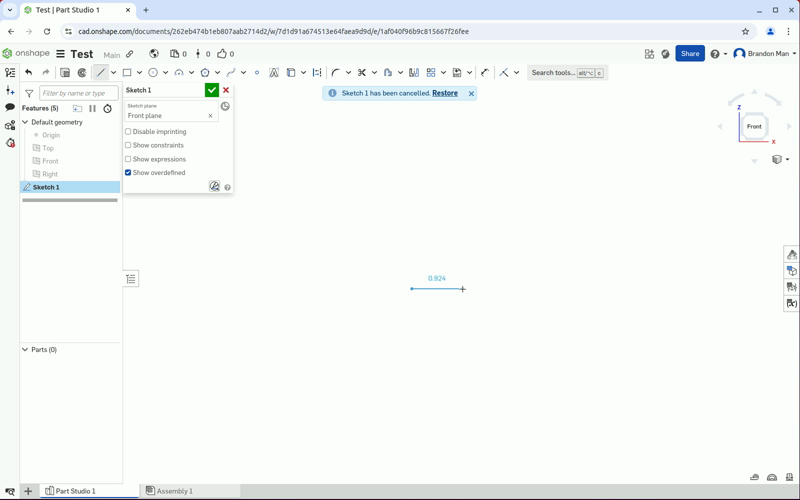
click(462, 288)
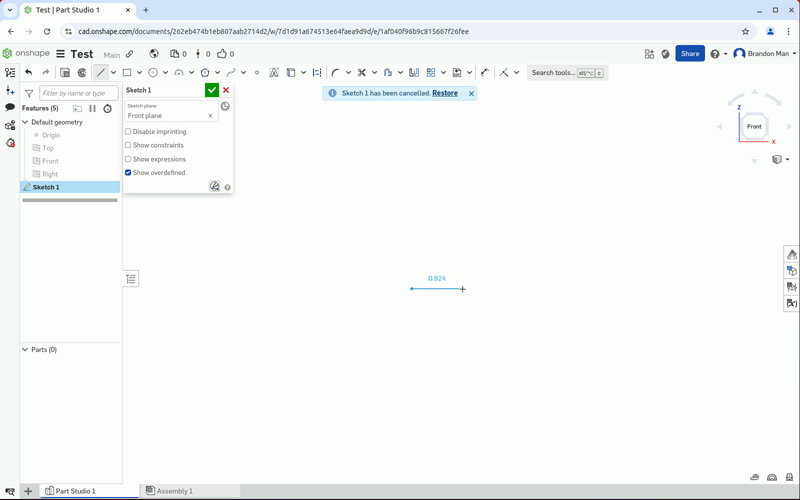
scroll(-6)
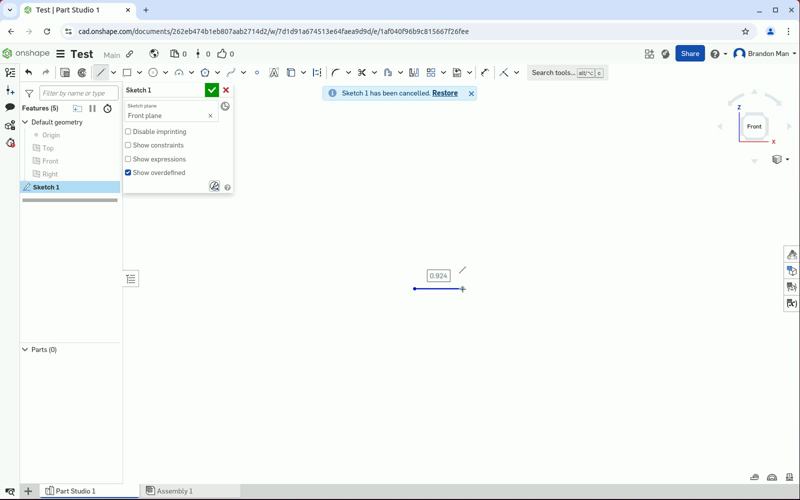
scroll(-6)
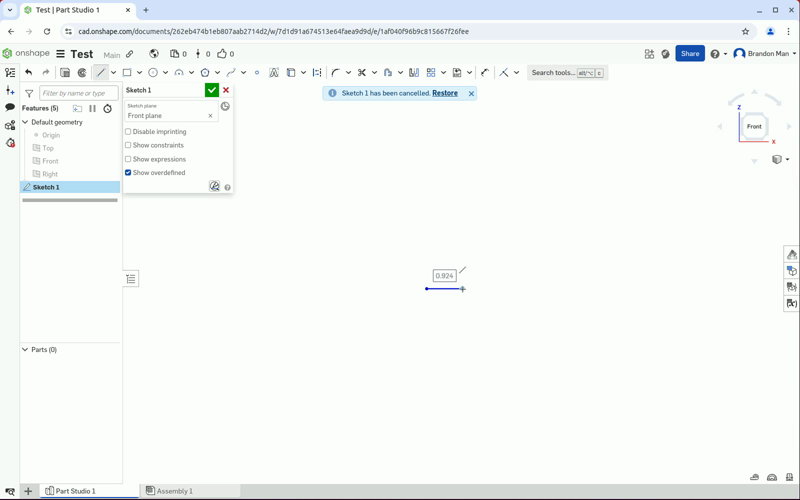
scroll(-6)
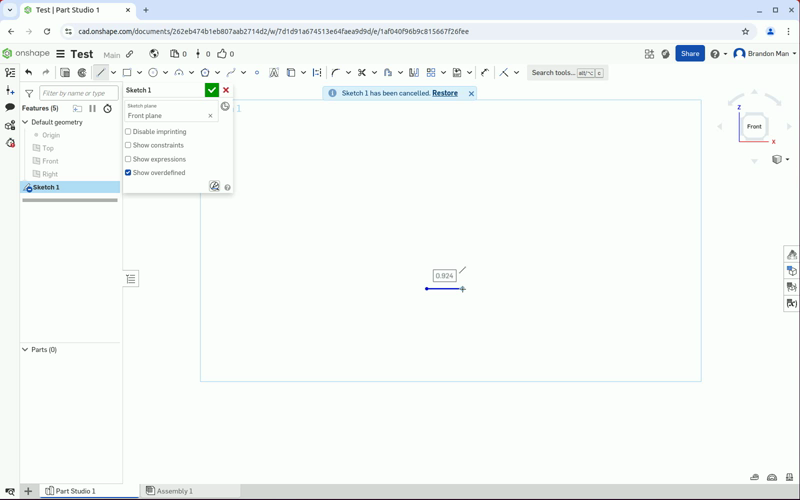
scroll(-6)
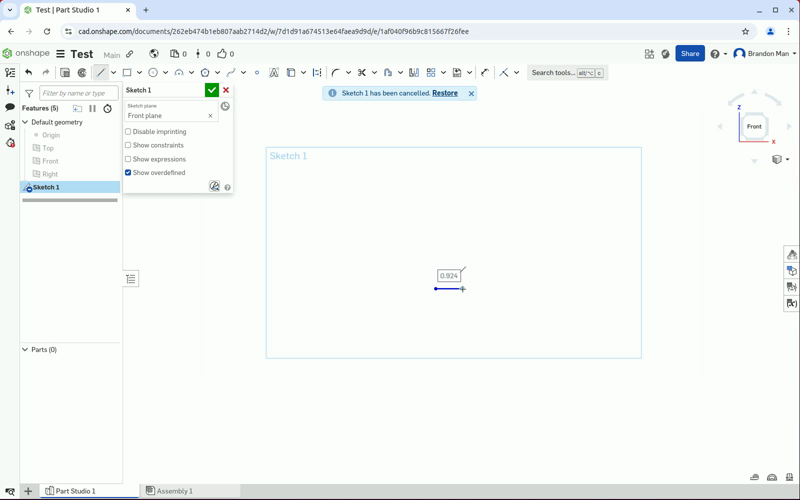
scroll(-6)
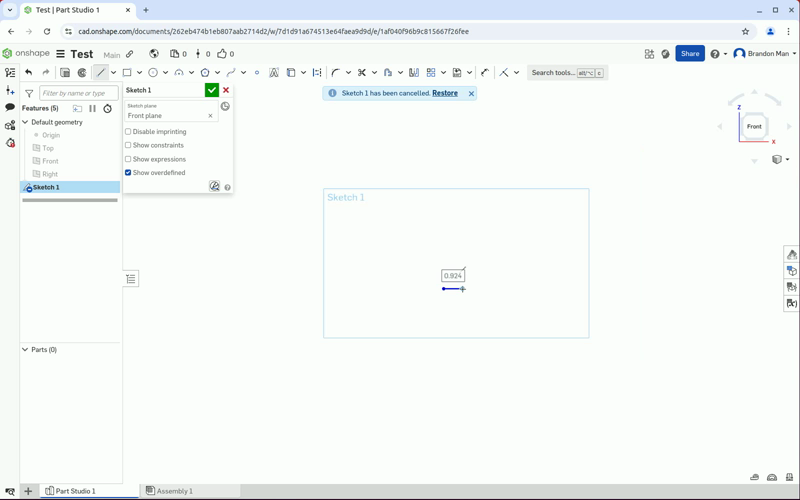
scroll(-6)
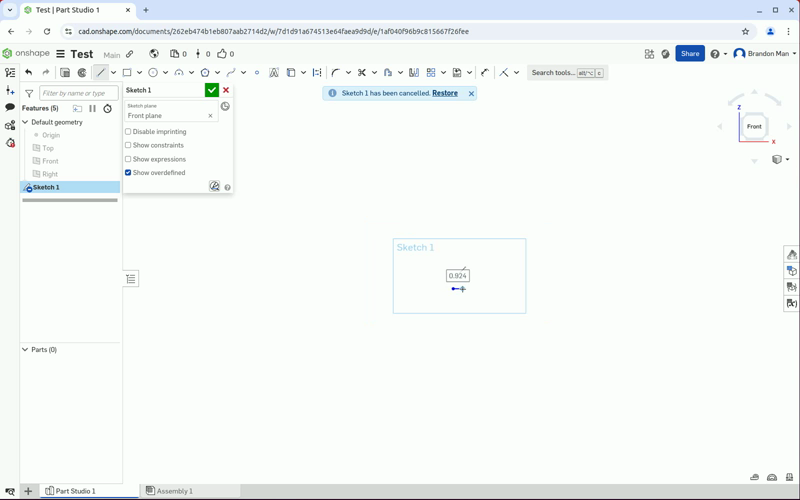
scroll(-6)
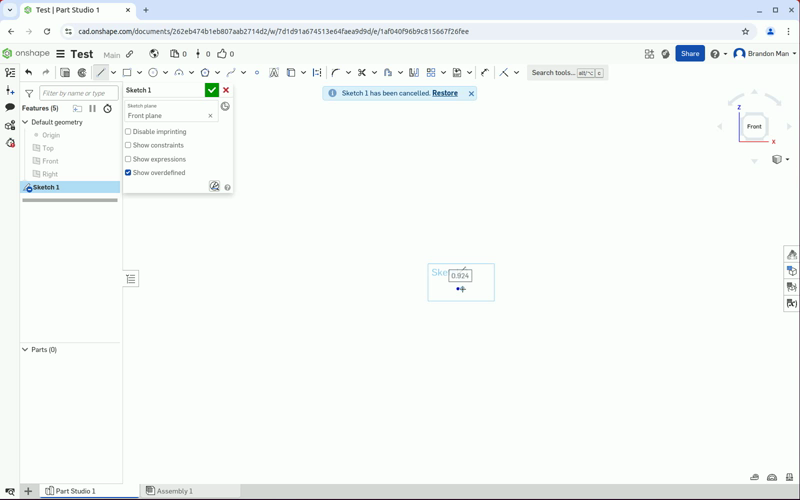
key_up(shift)
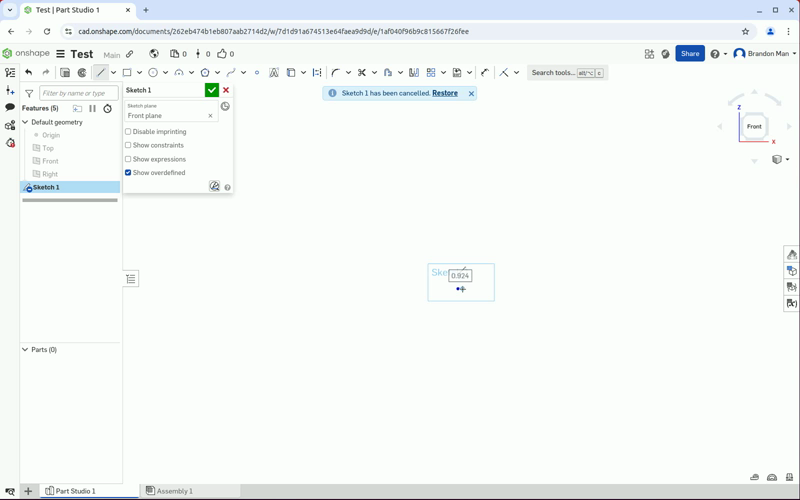
key_down(shift)
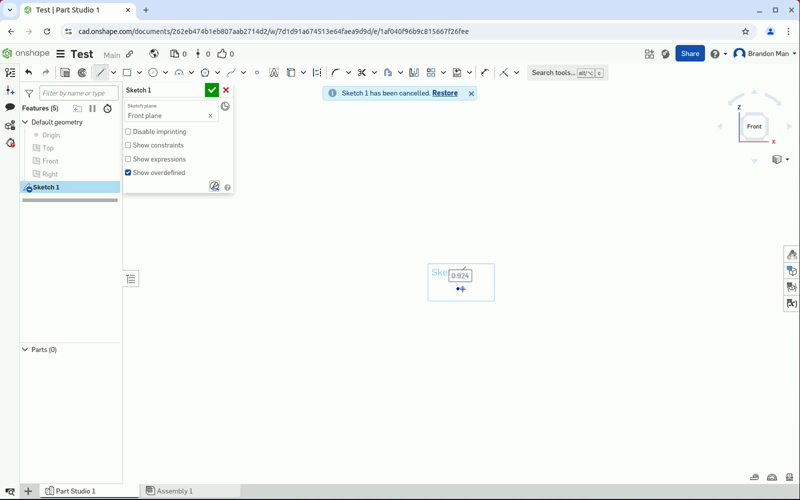
mouse_move(492, 288)
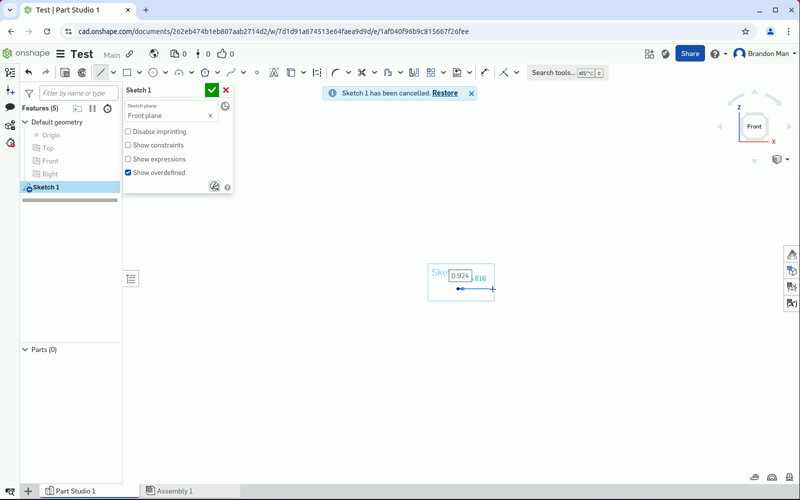
mouse_move(462, 276)
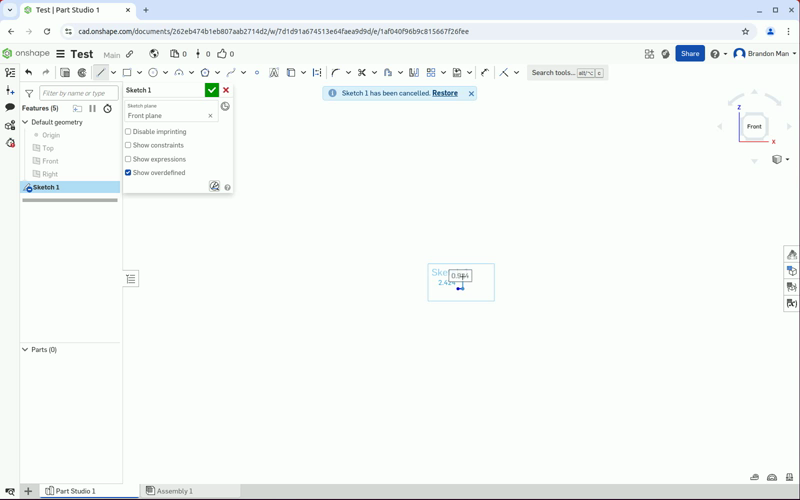
click(462, 276)
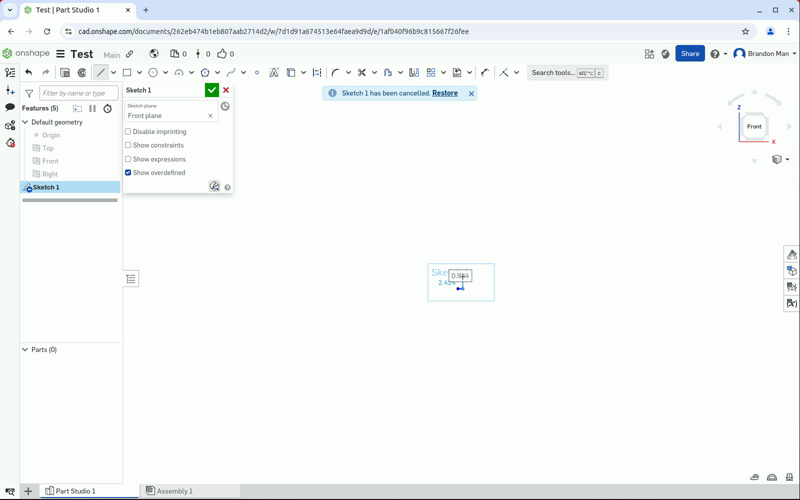
key_up(shift)
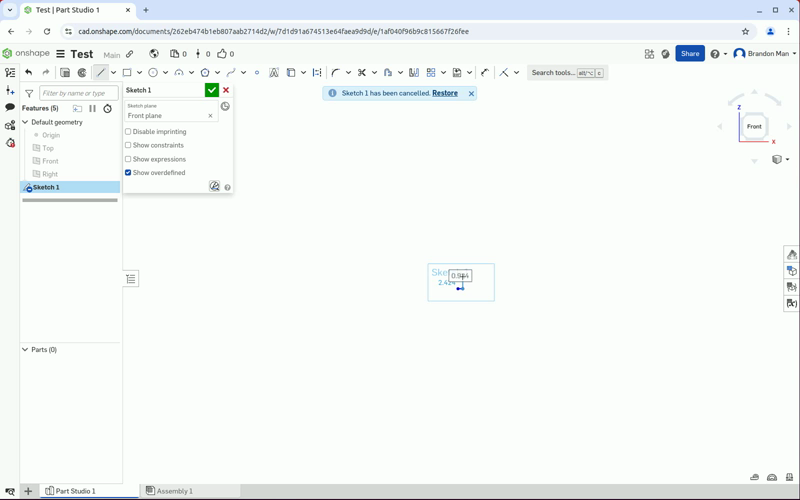
key_down(shift)
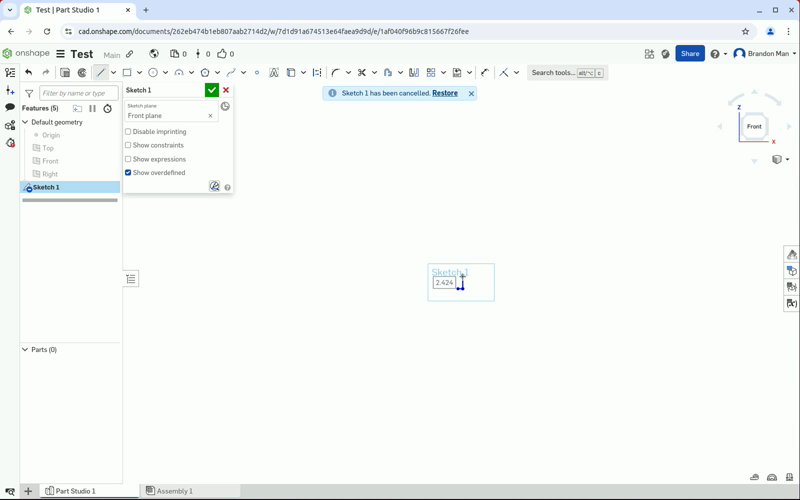
mouse_move(492, 276)
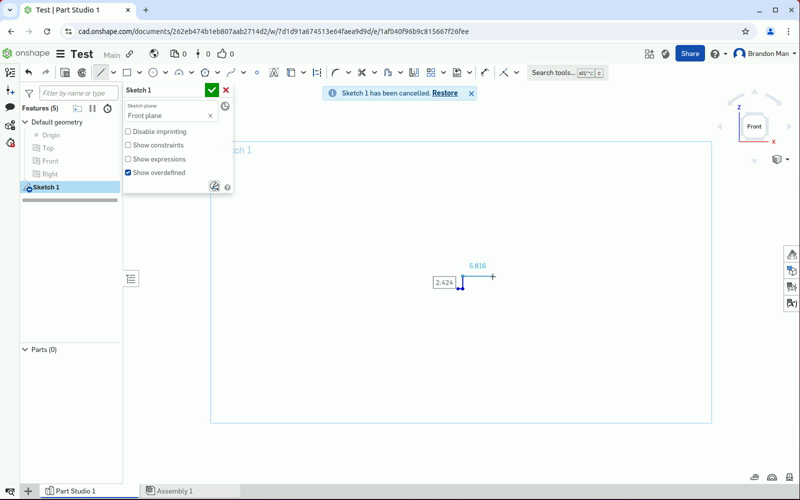
mouse_move(458, 276)
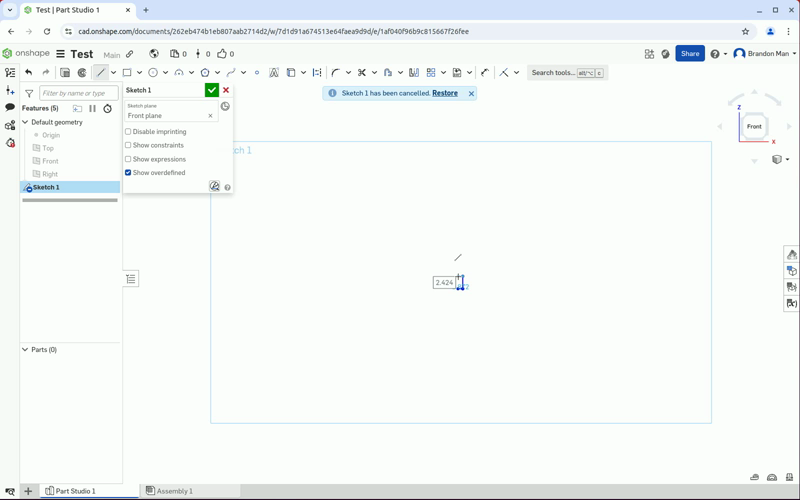
scroll(6)
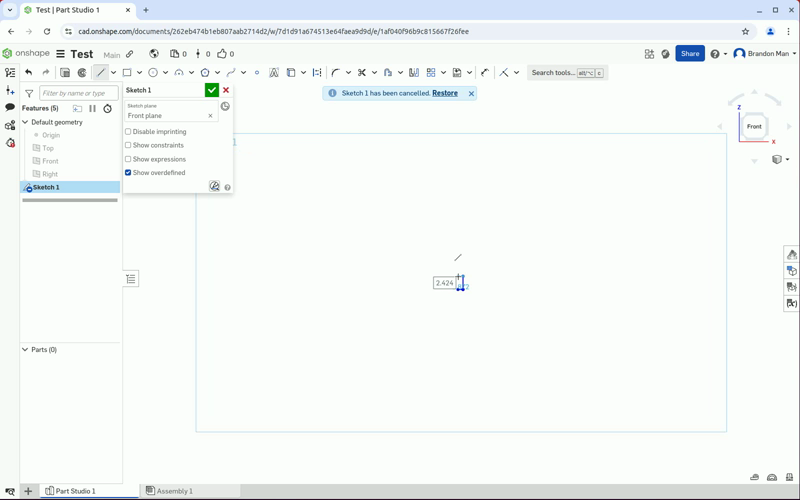
scroll(6)
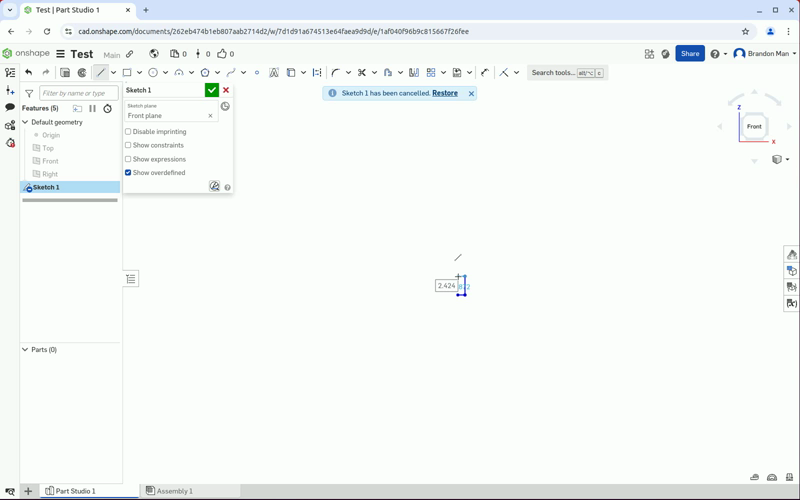
scroll(6)
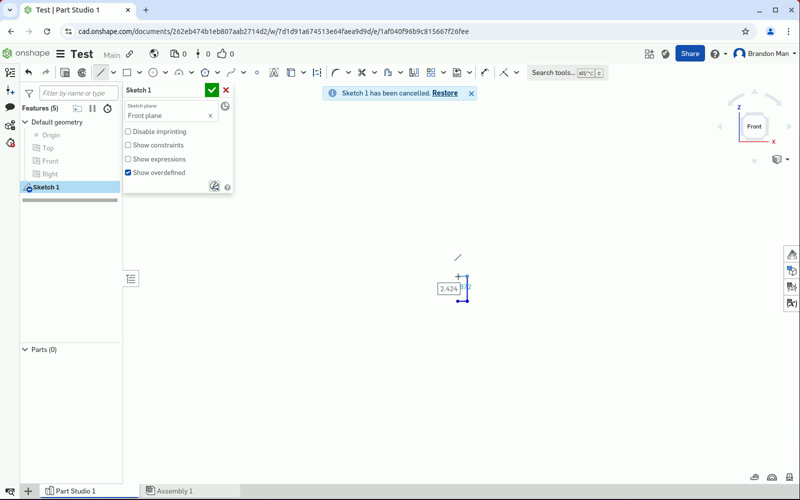
scroll(6)
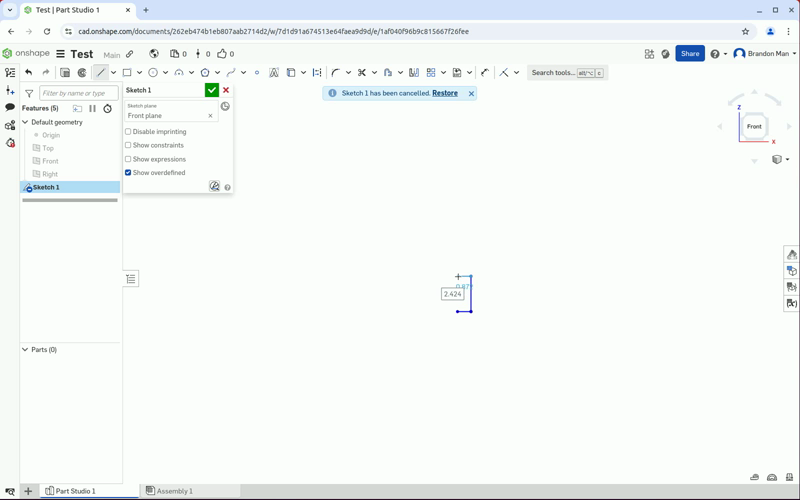
scroll(6)
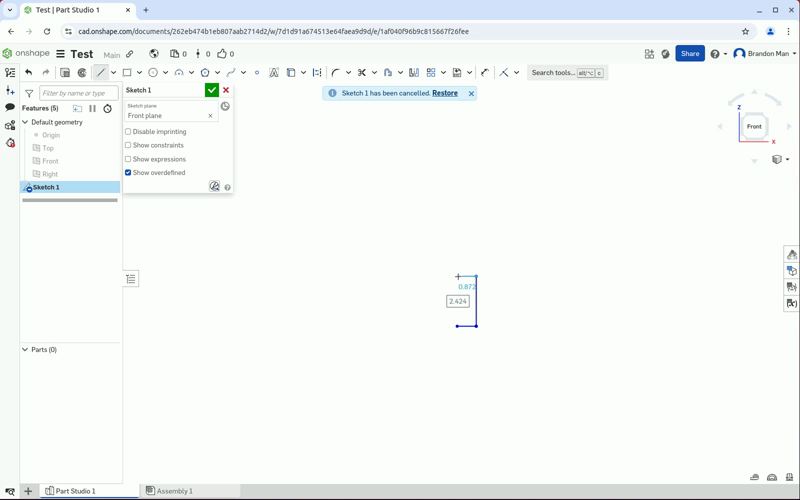
scroll(6)
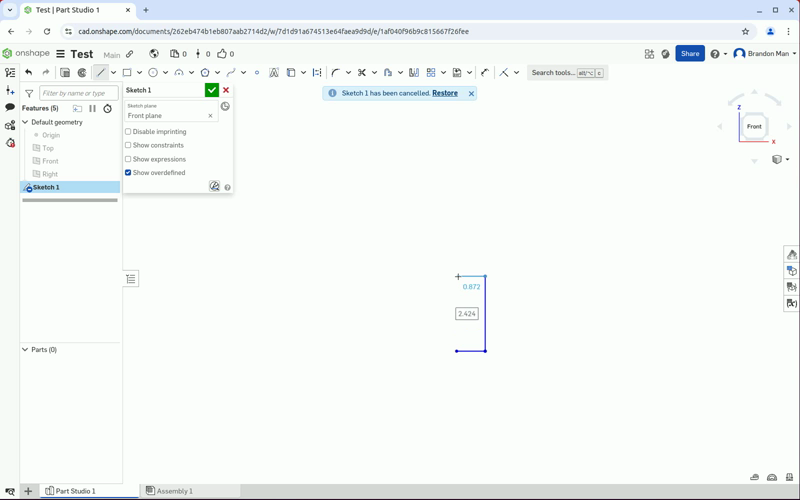
scroll(6)
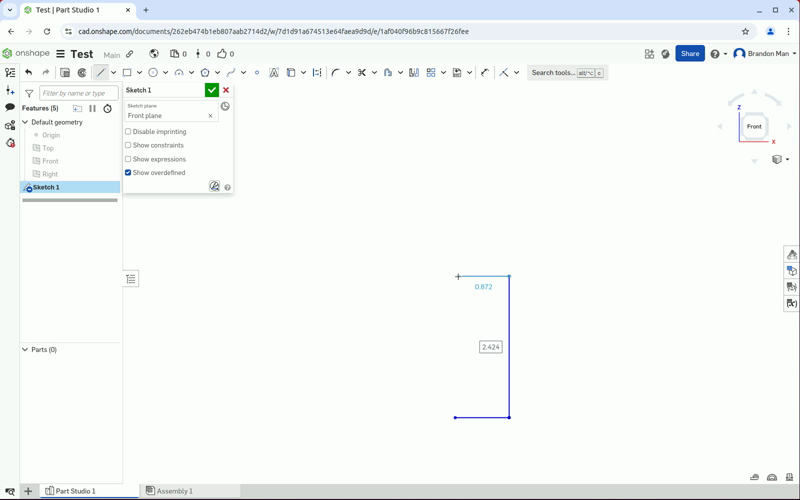
click(458, 276)
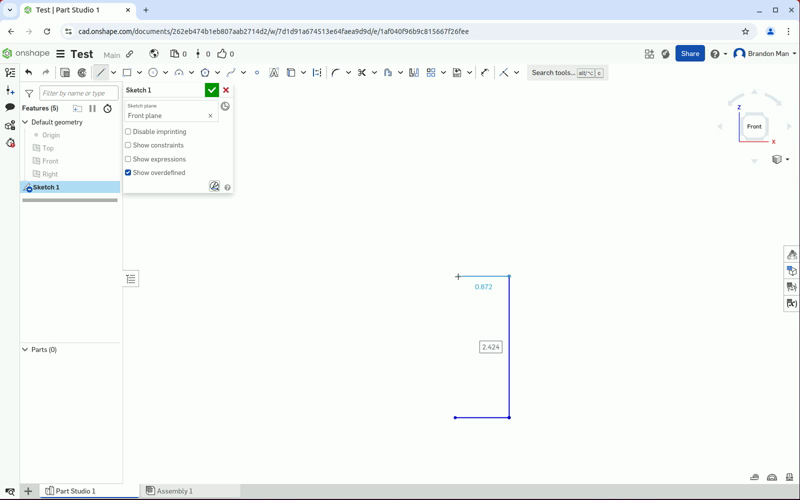
scroll(-6)
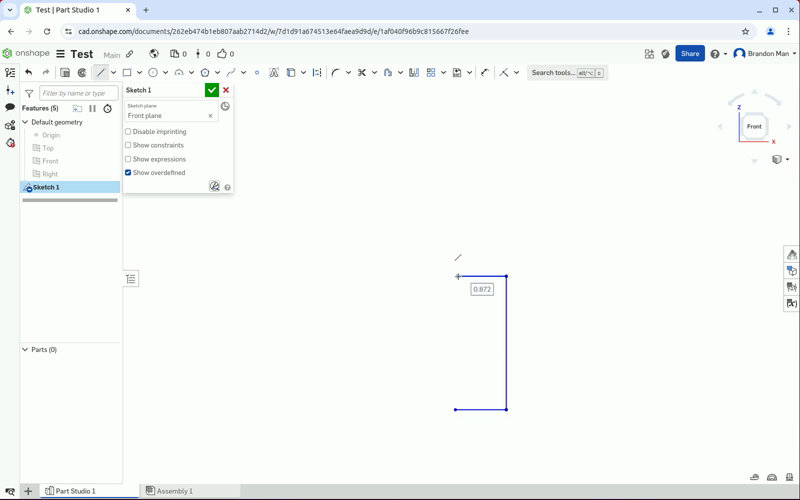
scroll(-6)
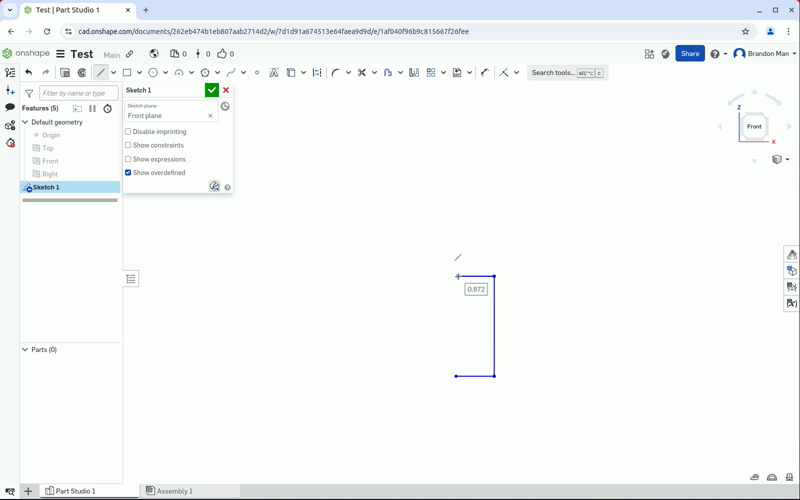
scroll(-6)
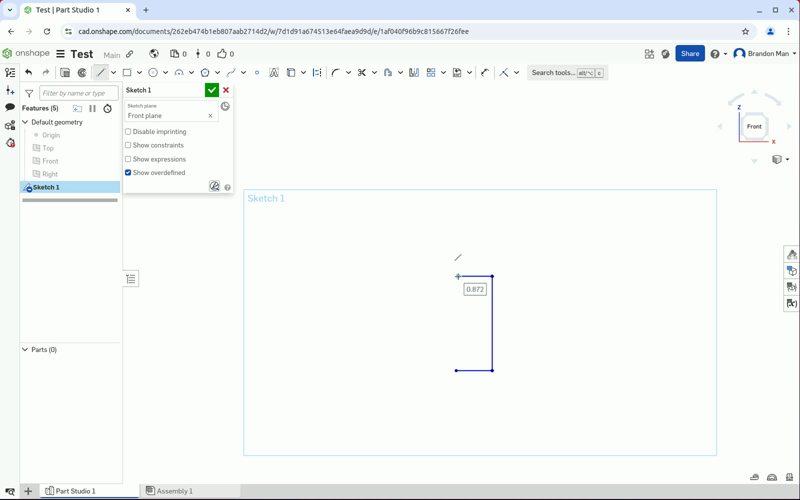
scroll(-6)
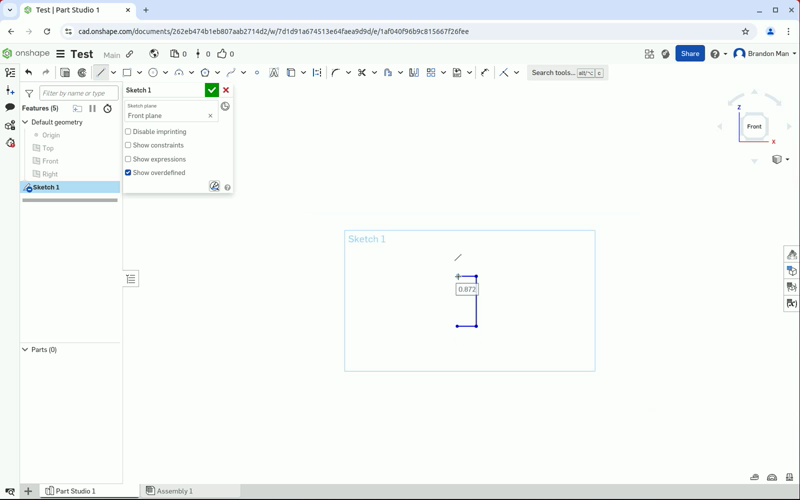
scroll(-6)
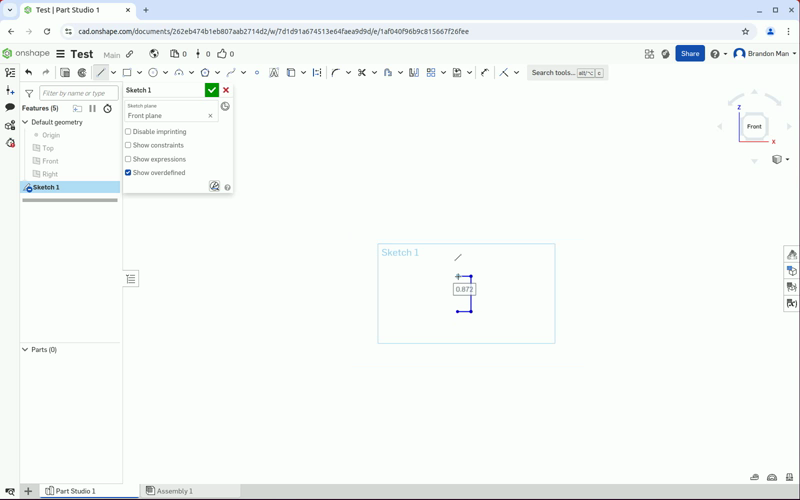
scroll(-6)
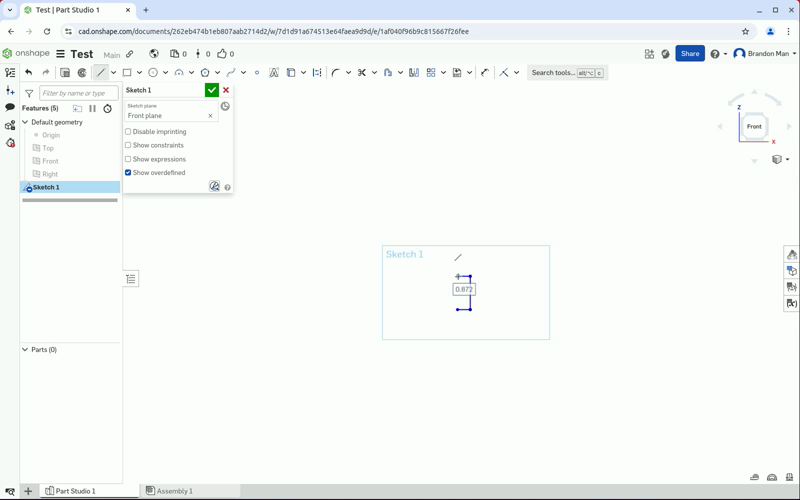
scroll(-6)
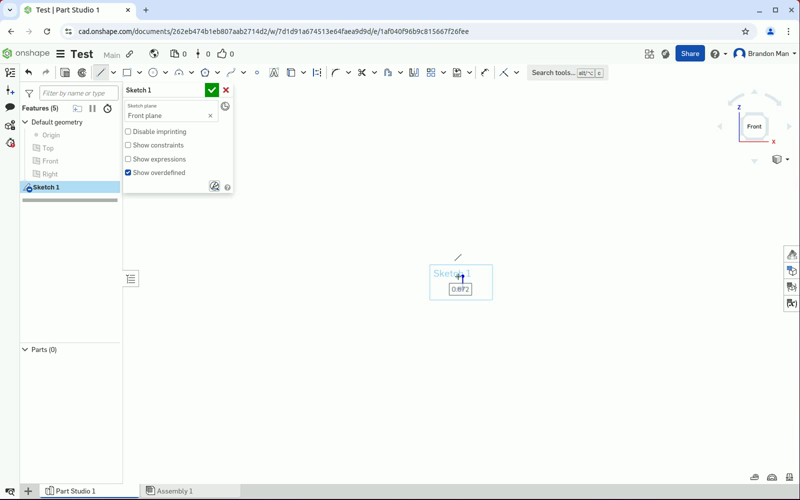
key_up(shift)
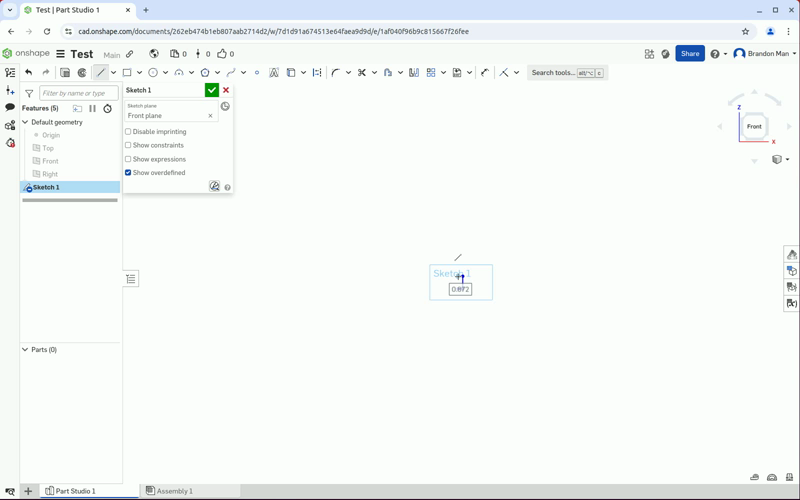
mouse_move(488, 276)
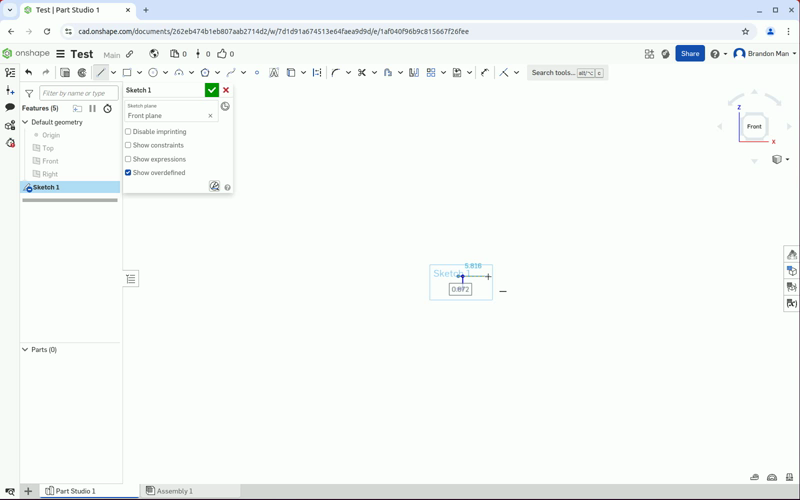
key_down(shift)
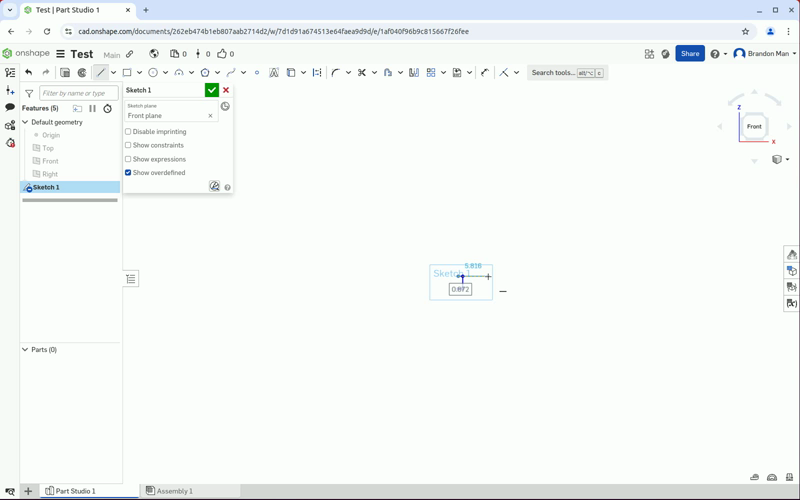
mouse_move(458, 288)
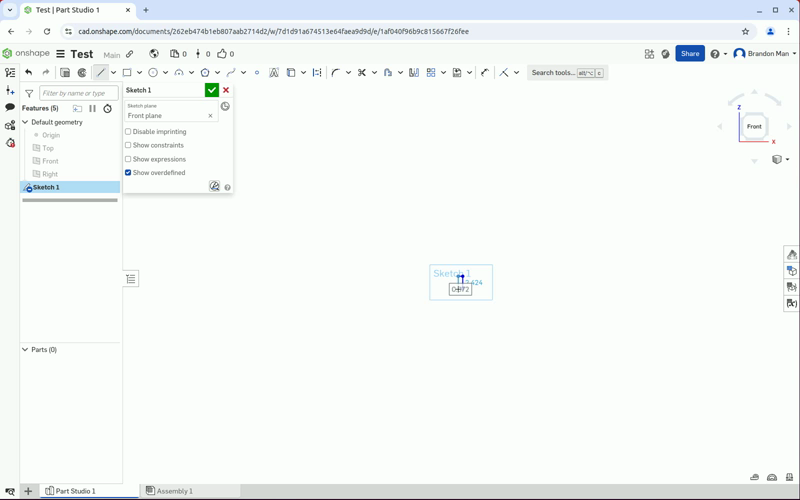
scroll(6)
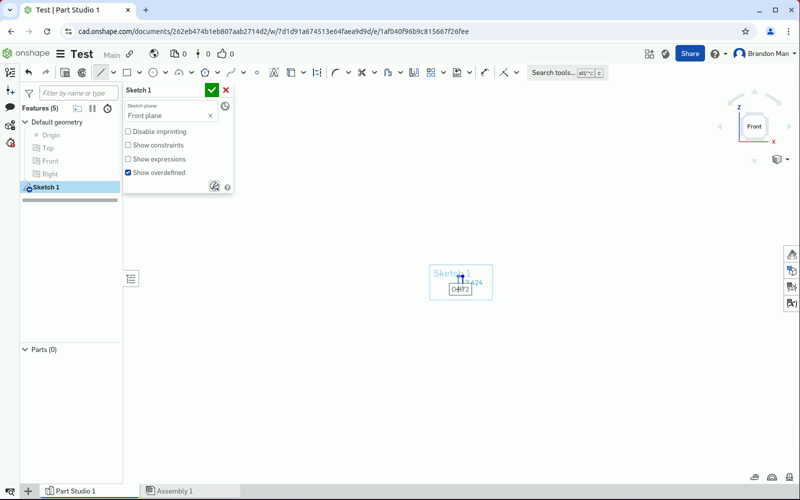
scroll(6)
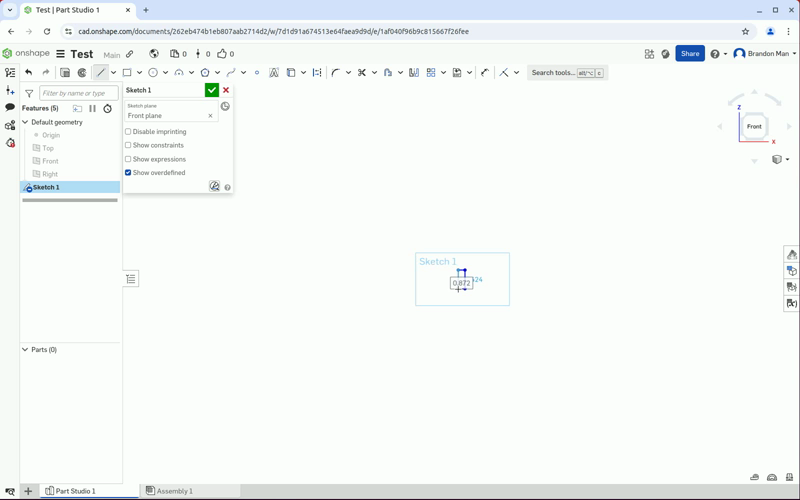
scroll(6)
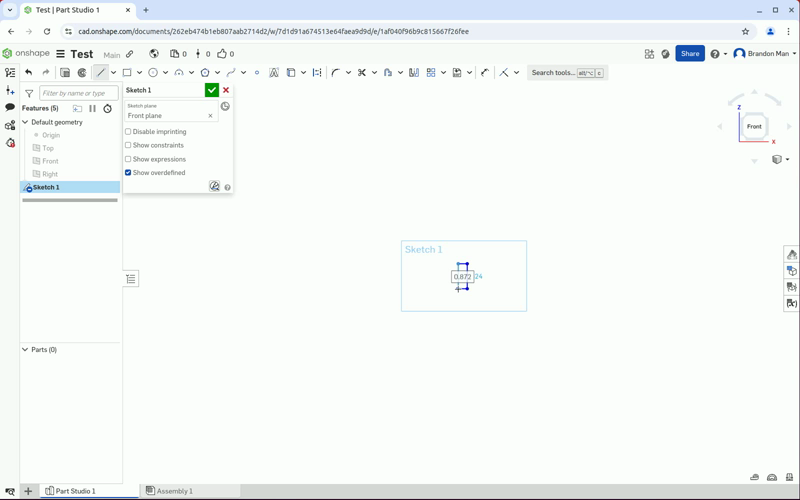
scroll(6)
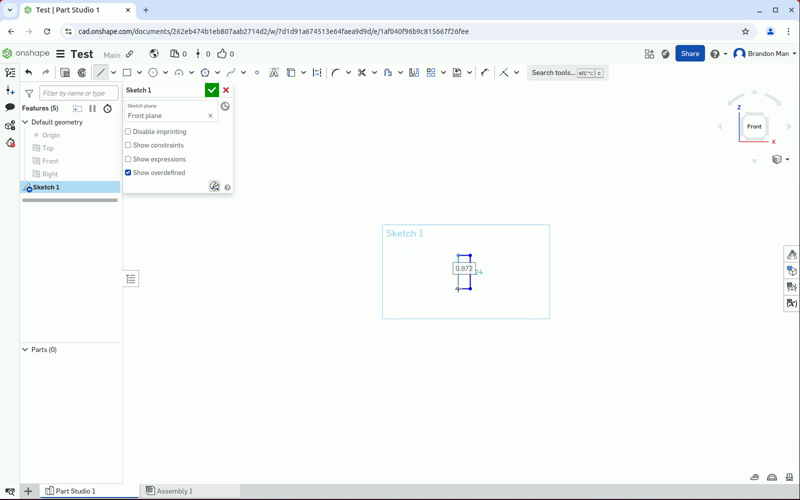
scroll(6)
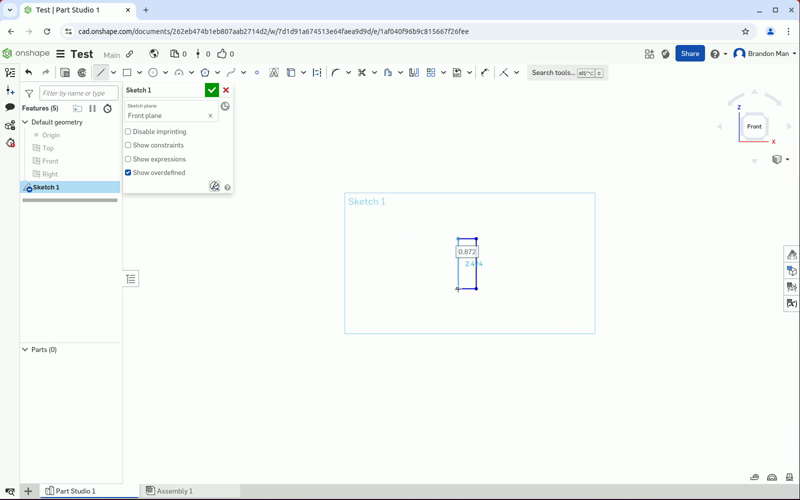
scroll(6)
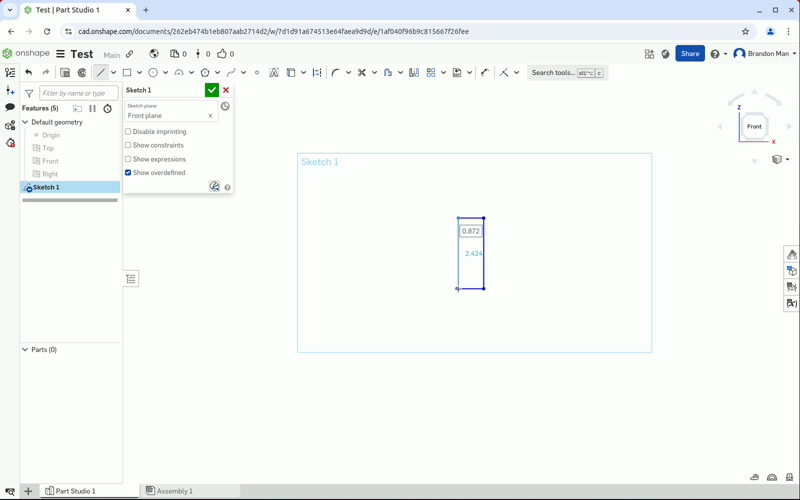
scroll(6)
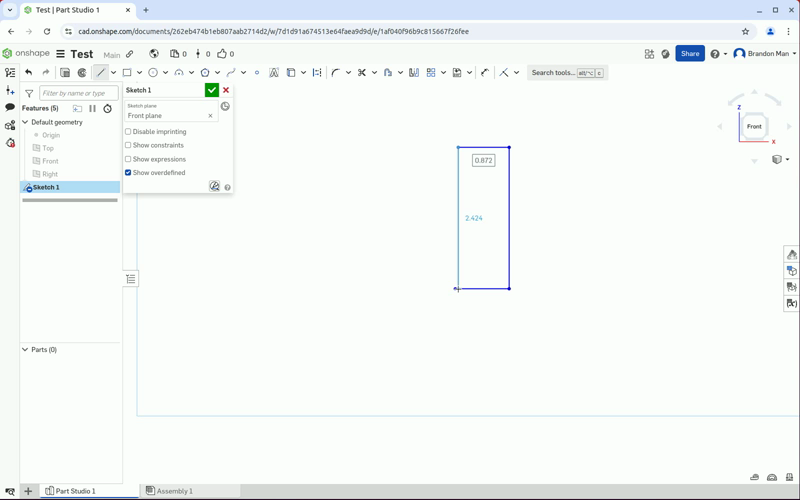
key_up(shift)
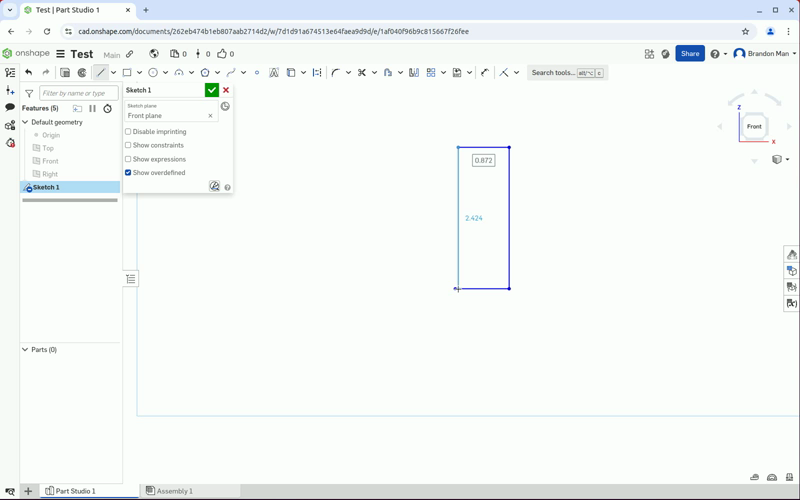
click(458, 288)
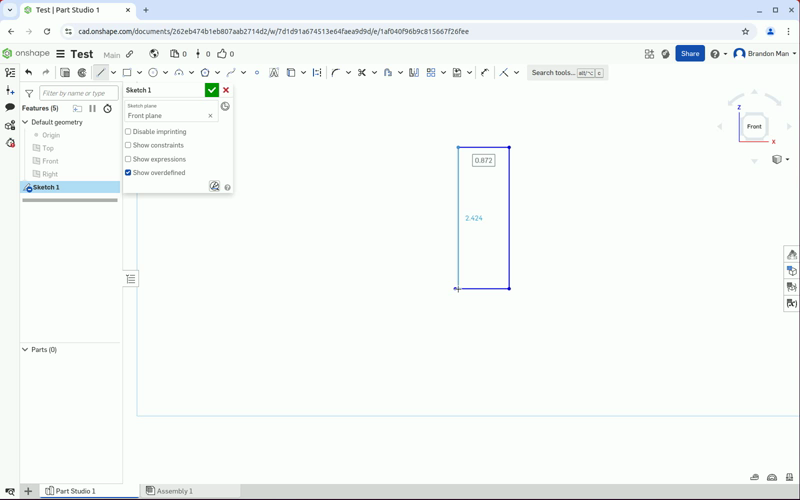
scroll(-6)
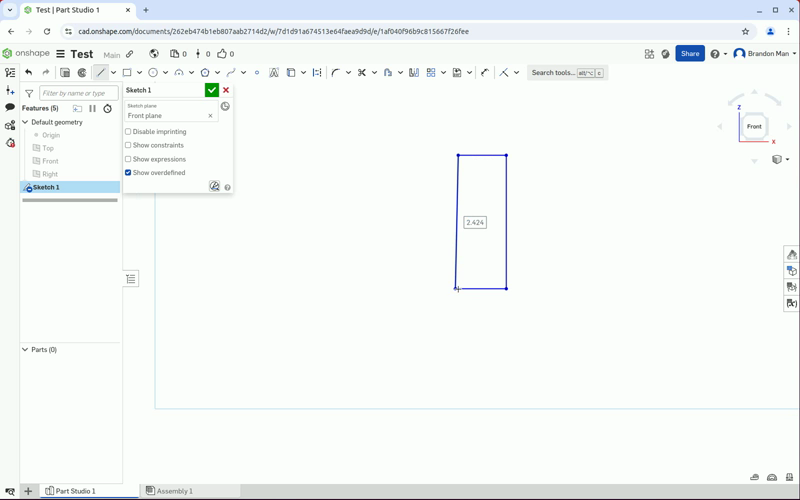
scroll(-6)
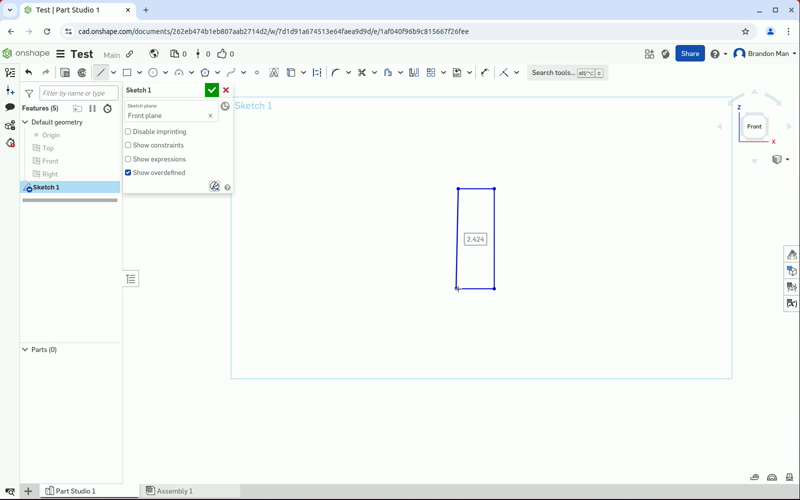
scroll(-6)
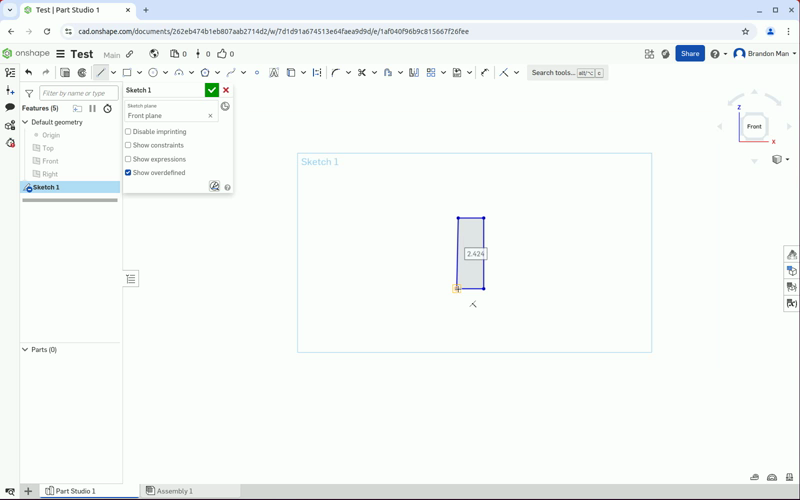
scroll(-6)
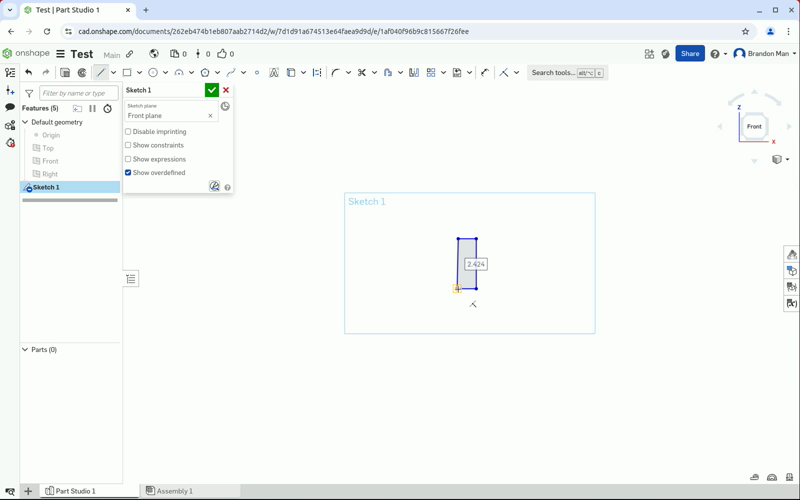
scroll(-6)
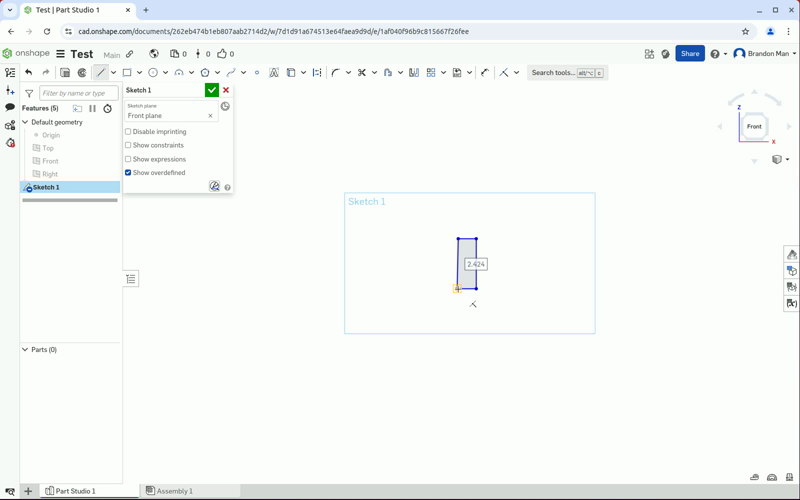
scroll(-6)
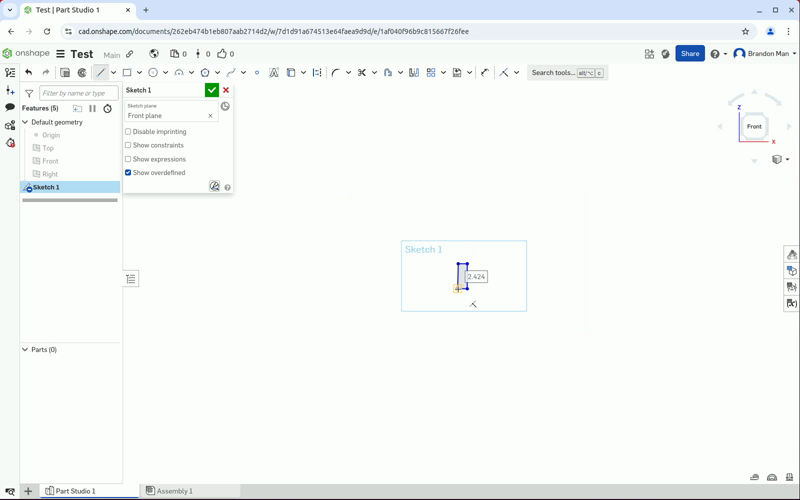
scroll(-6)
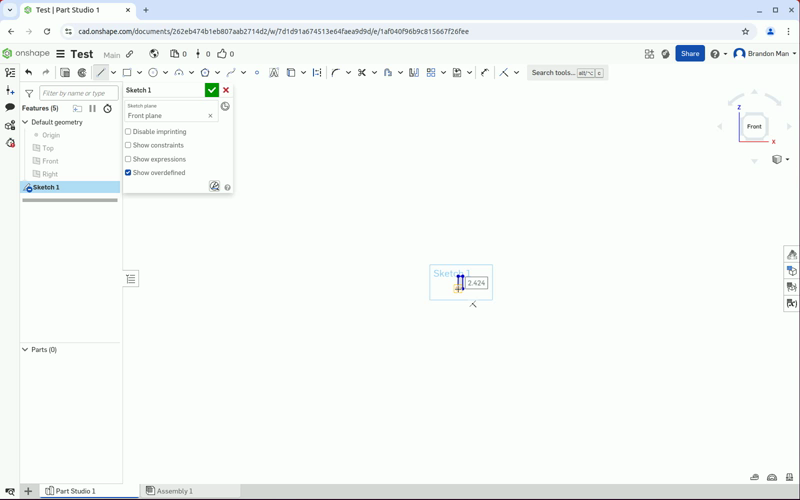
key(esc)
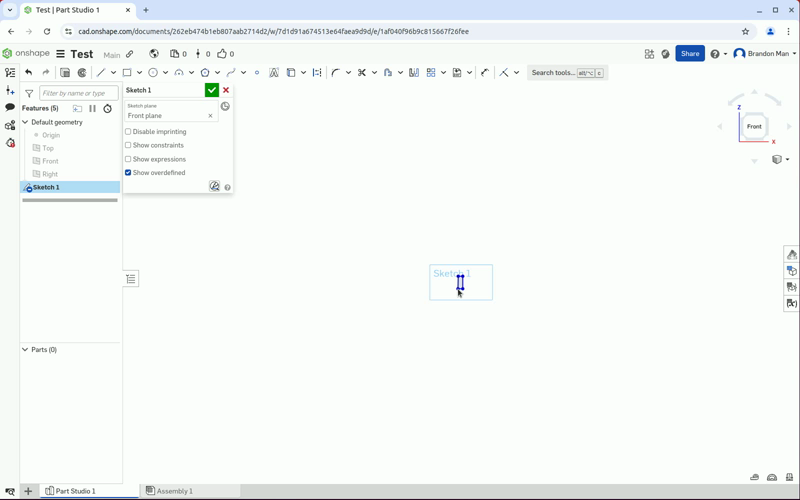
mouse_move(461, 276)
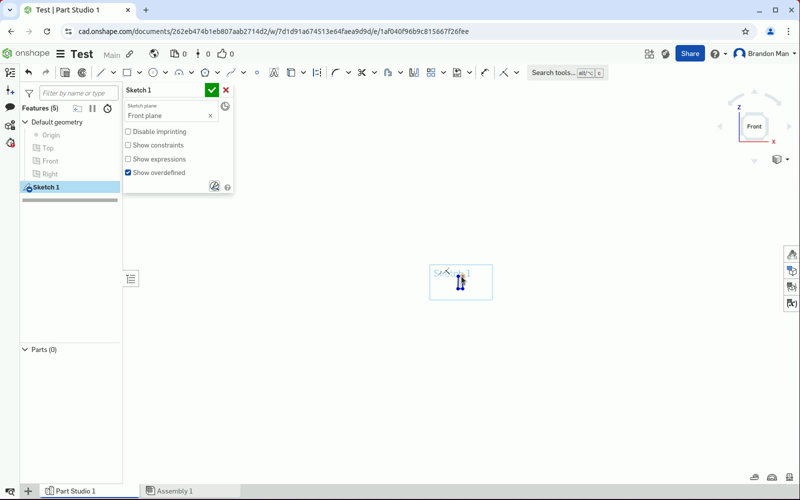
scroll(6)
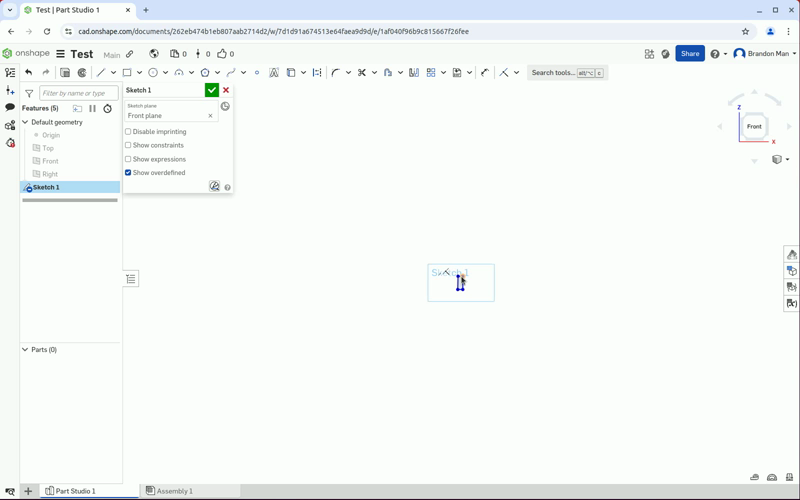
scroll(6)
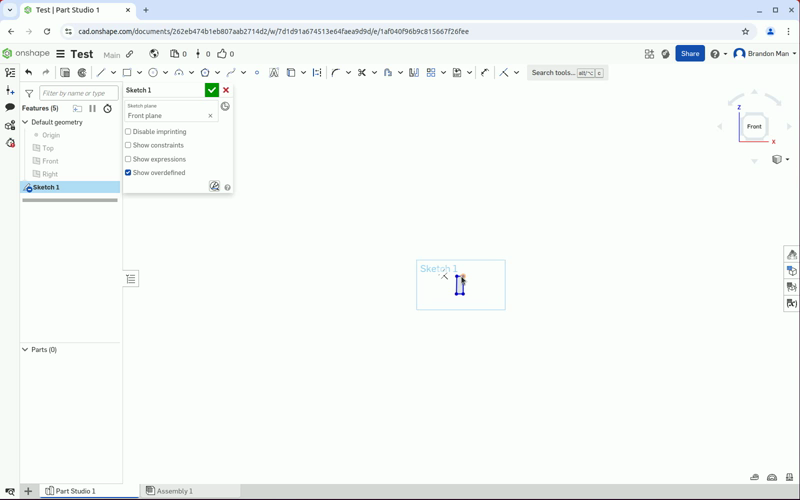
scroll(6)
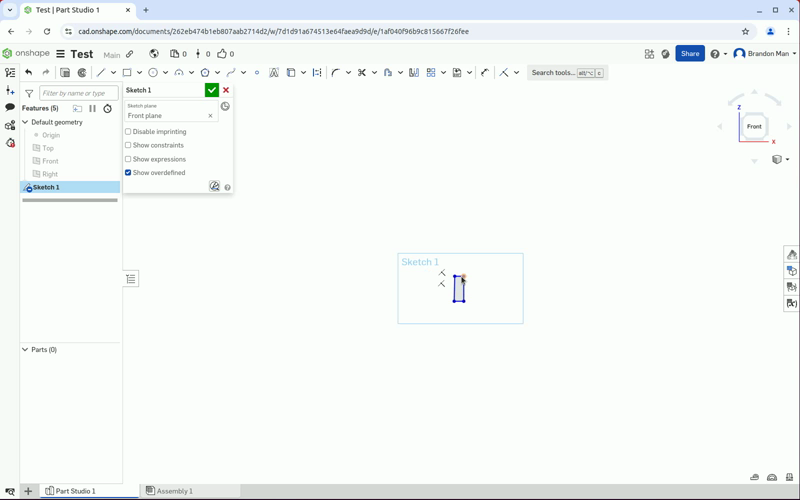
scroll(6)
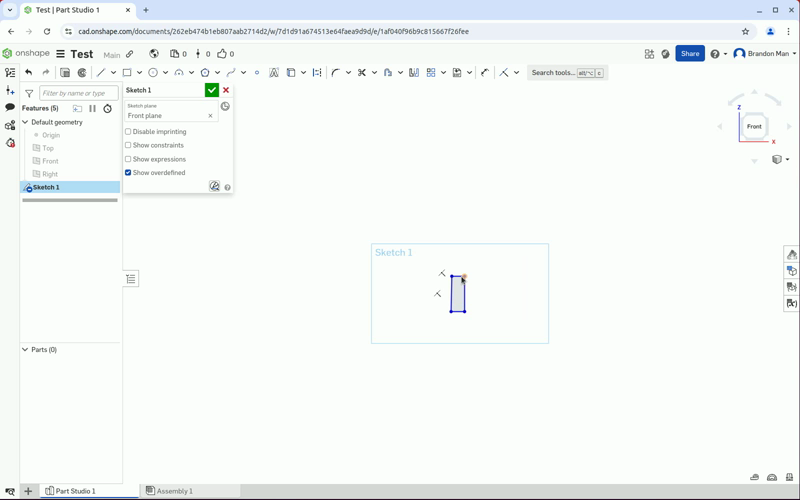
scroll(6)
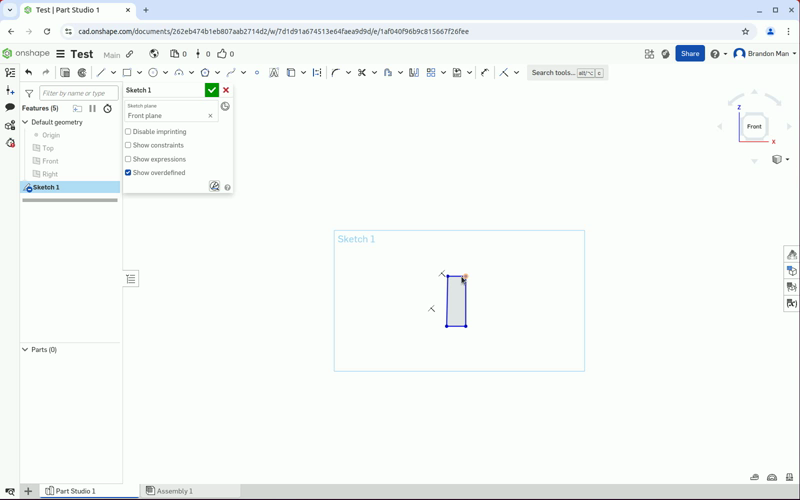
scroll(6)
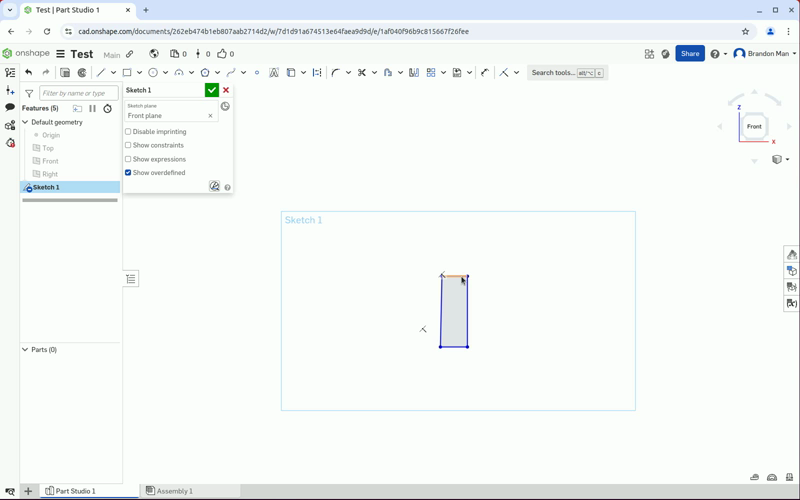
scroll(6)
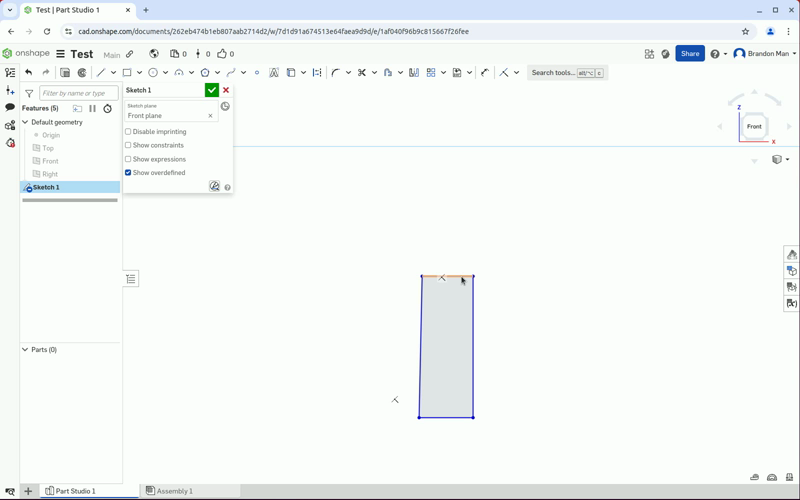
click(461, 276)
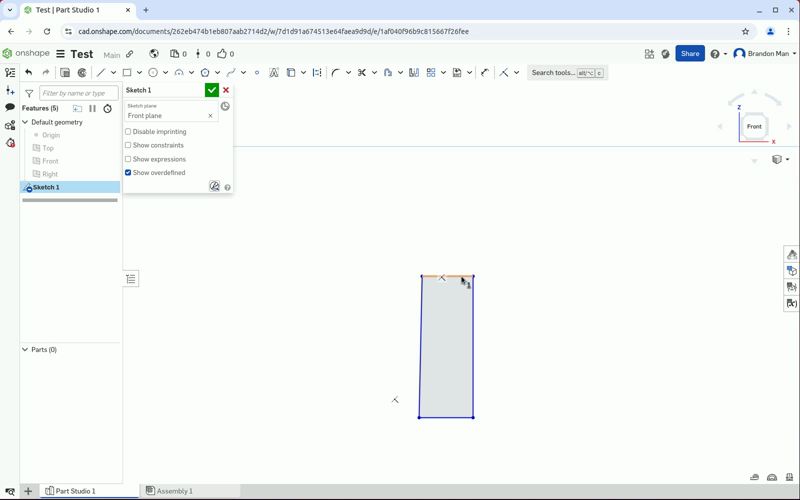
scroll(-6)
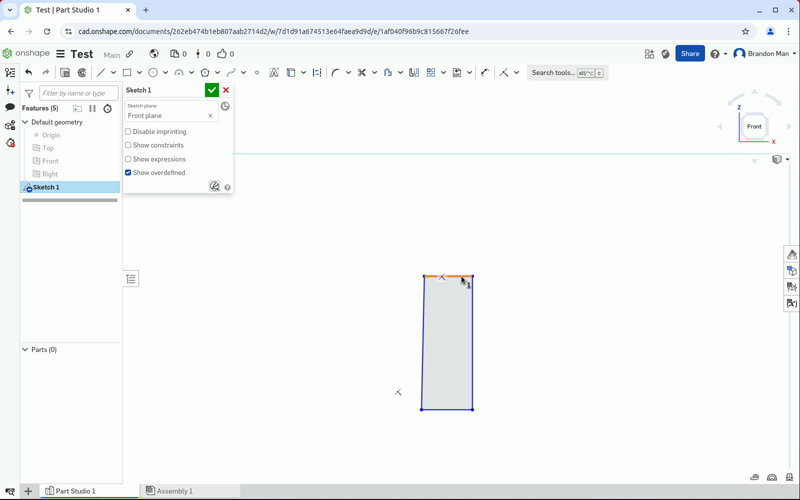
scroll(-6)
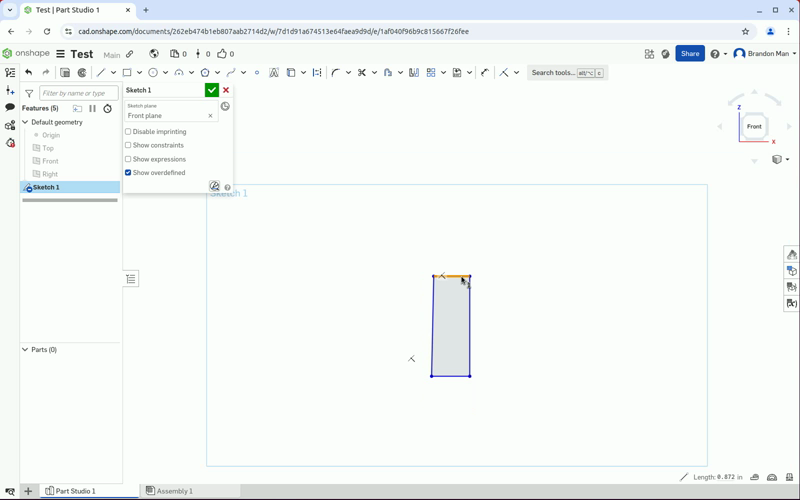
scroll(-6)
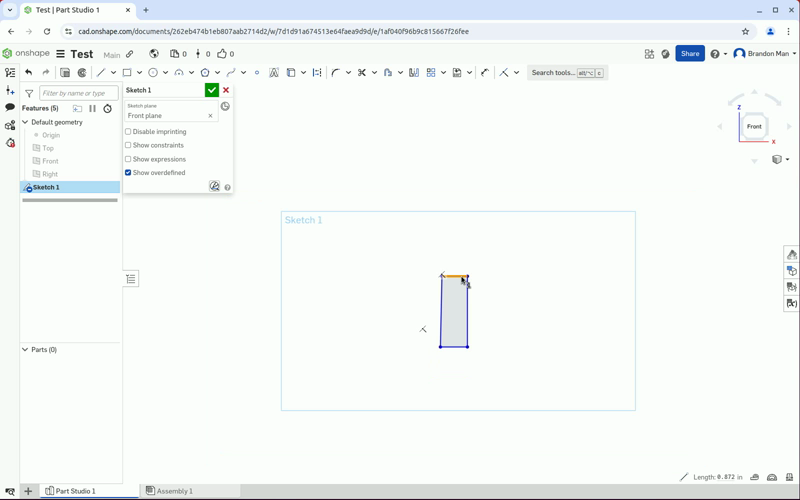
scroll(-6)
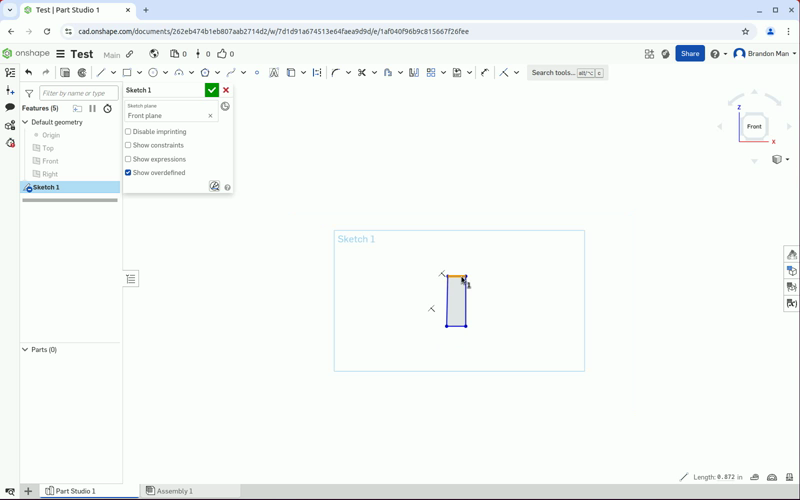
scroll(-6)
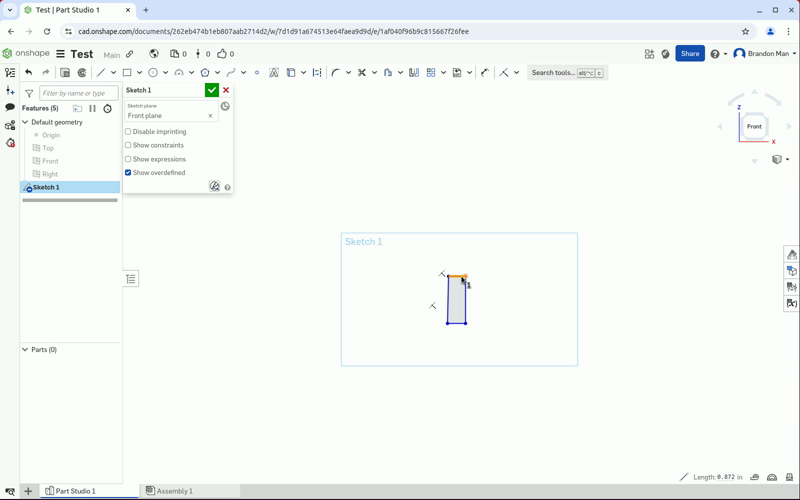
scroll(-6)
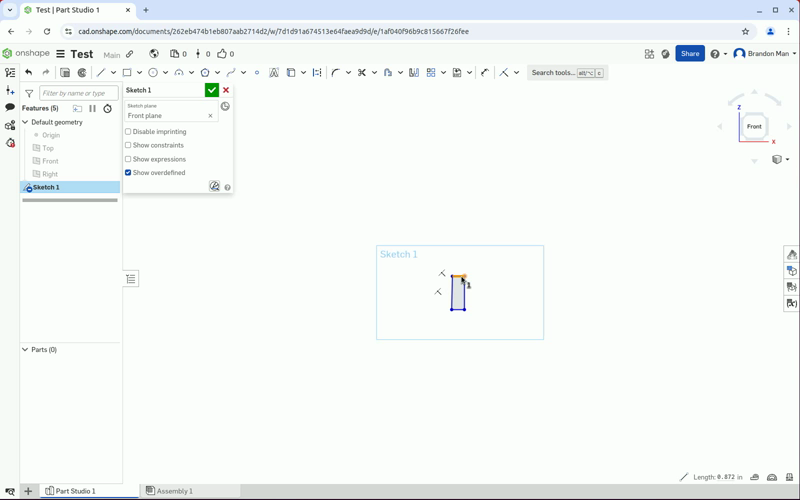
scroll(-6)
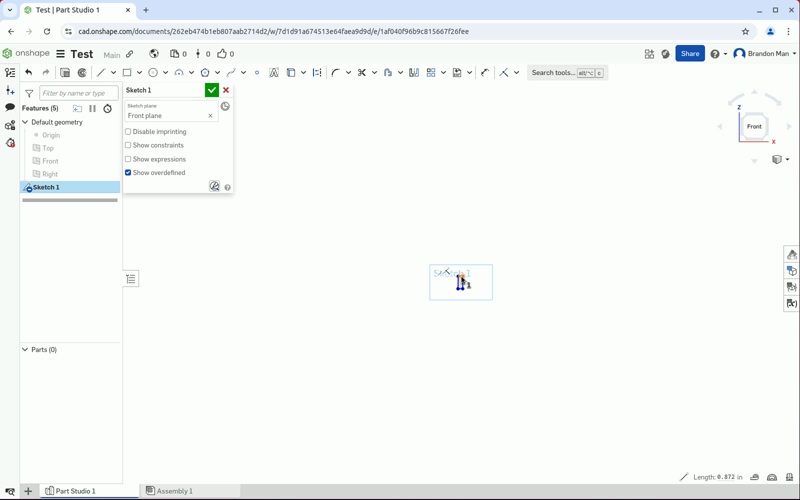
mouse_move(73, 352)
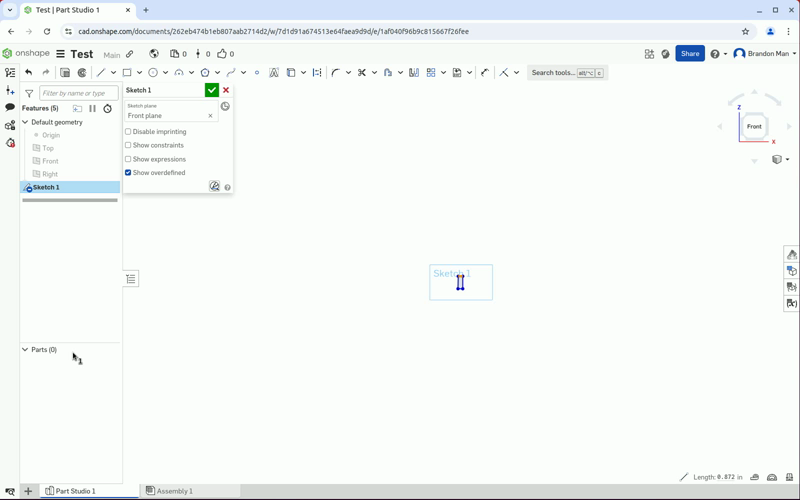
key(shift+y)
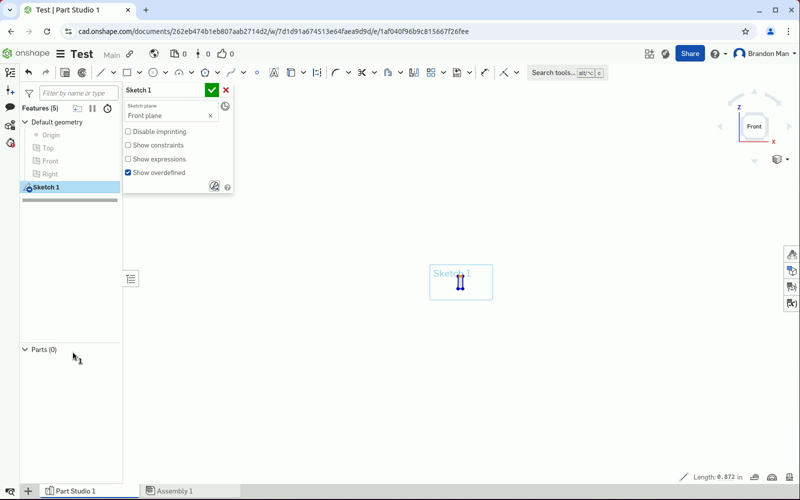
key(shift+e)
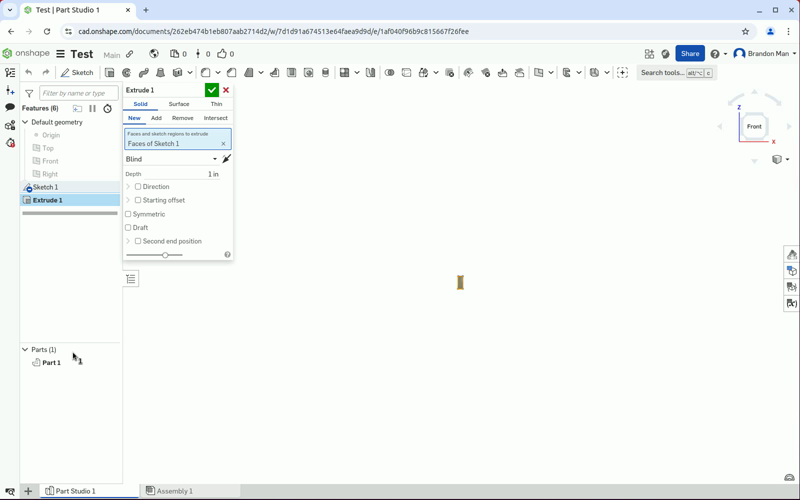
mouse_move(143, 106)
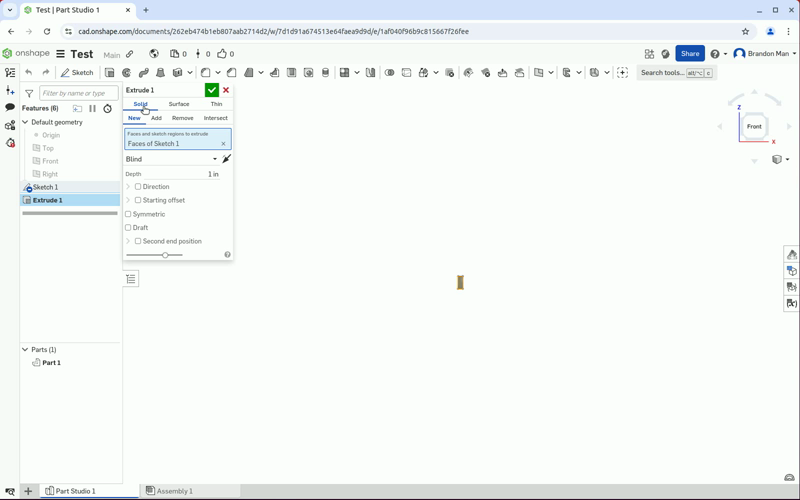
click(143, 106)
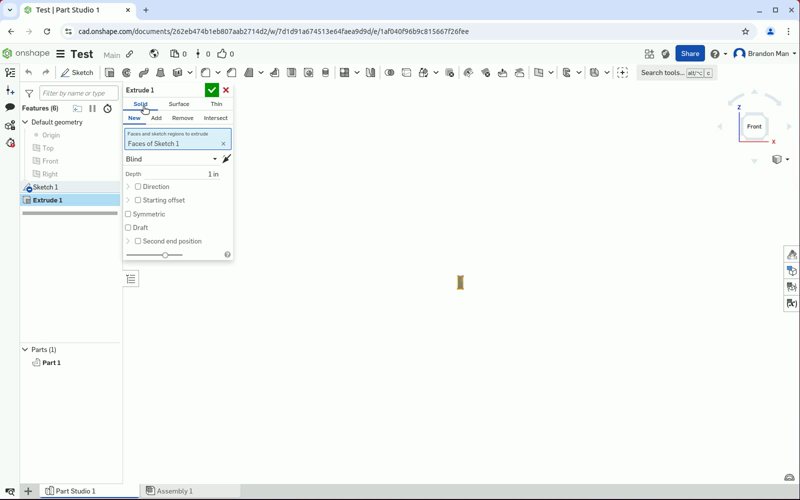
mouse_move(137, 120)
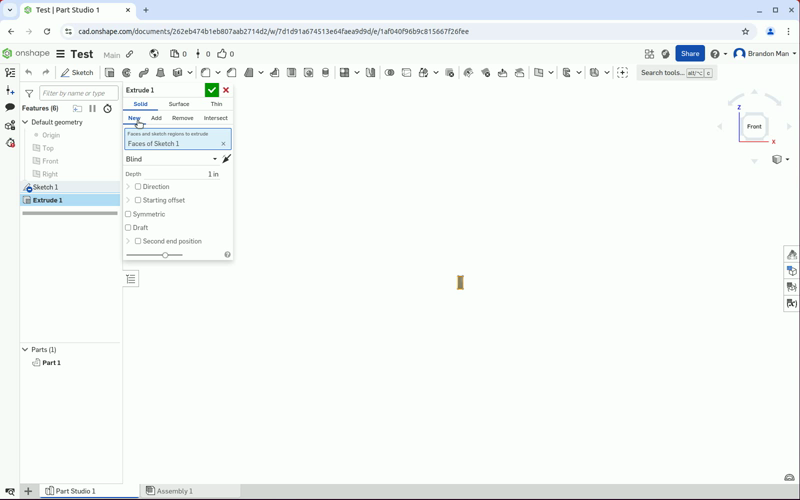
click(137, 120)
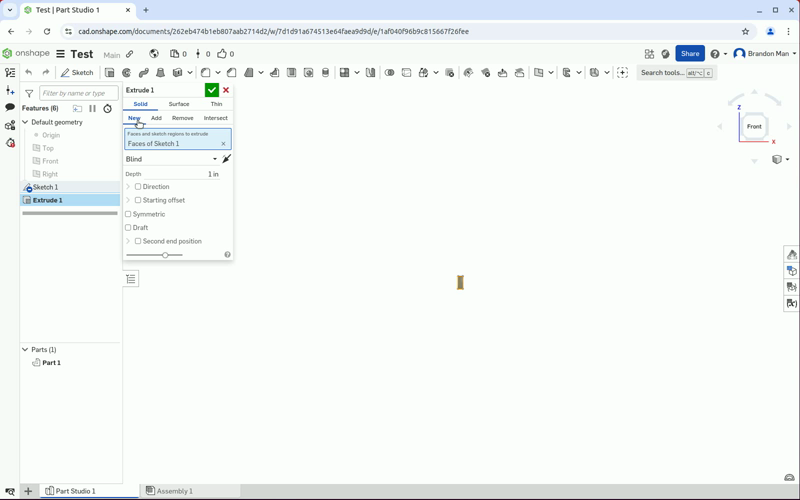
key(tab, 4)
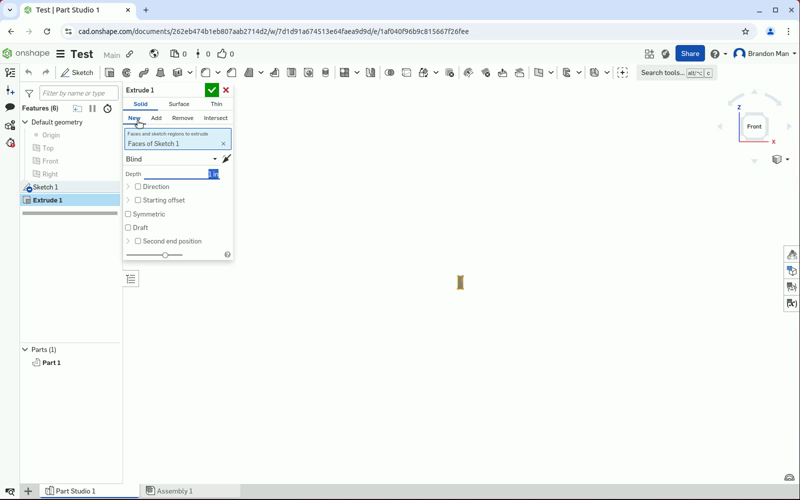
text(23.108)
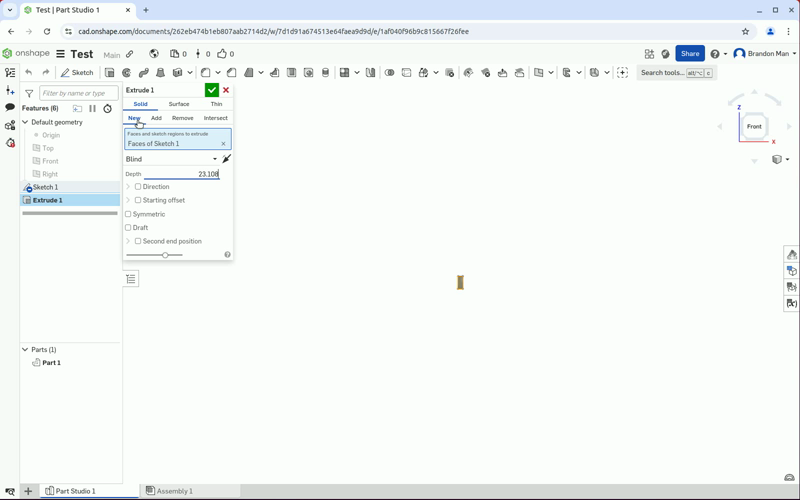
key(enter)
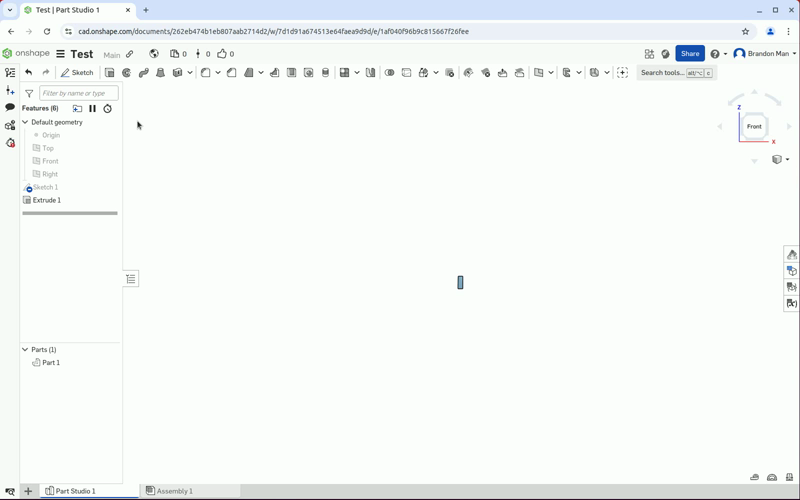
key(shift+h)
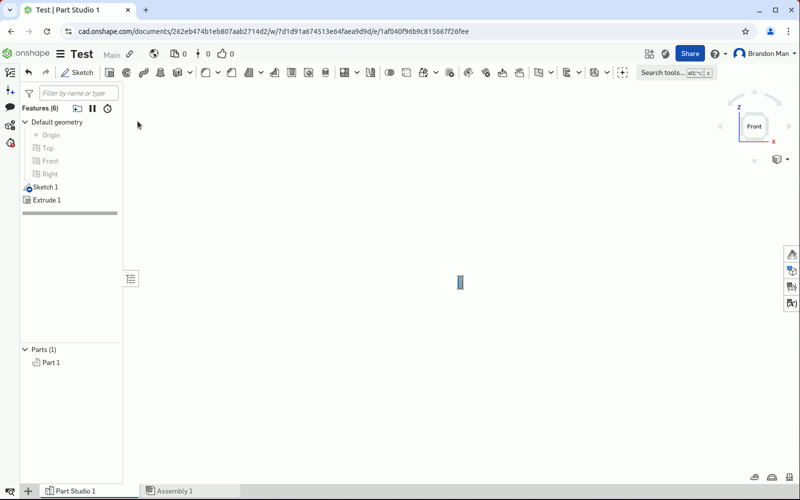
key(shift+h)
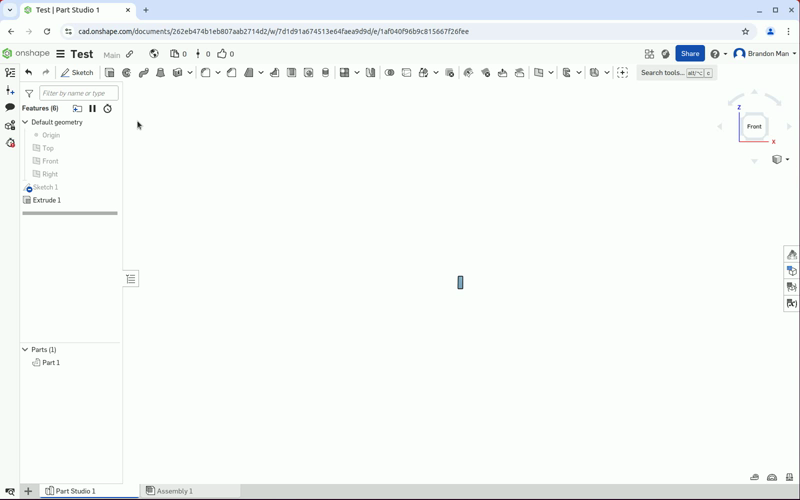
mouse_move(73, 189)
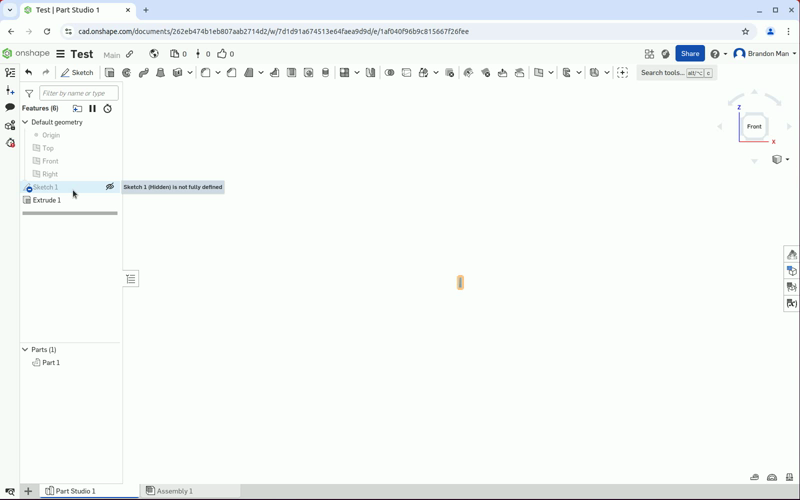
click(73, 189)
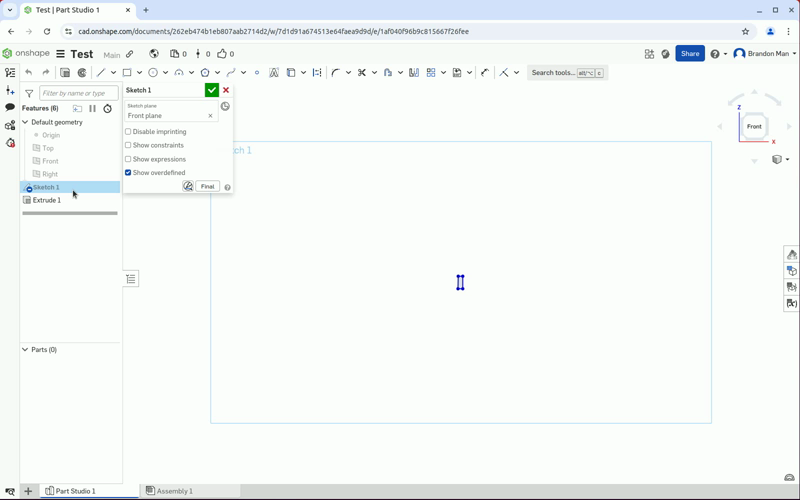
mouse_move(229, 92)
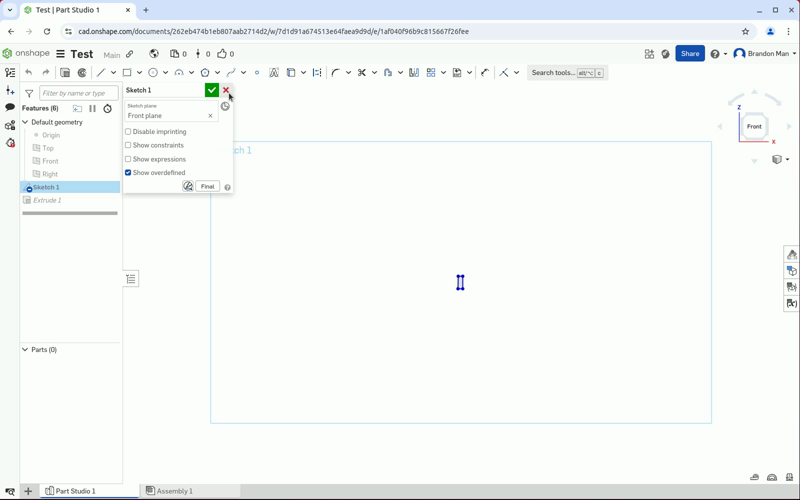
click(229, 92)
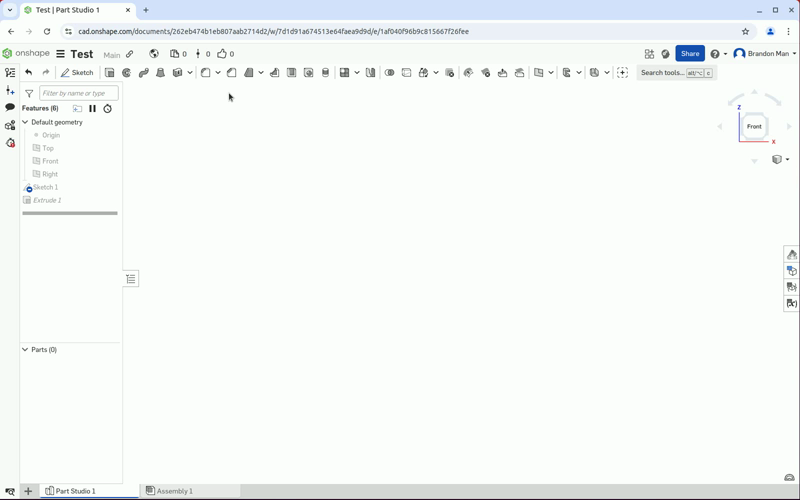
mouse_move(73, 352)
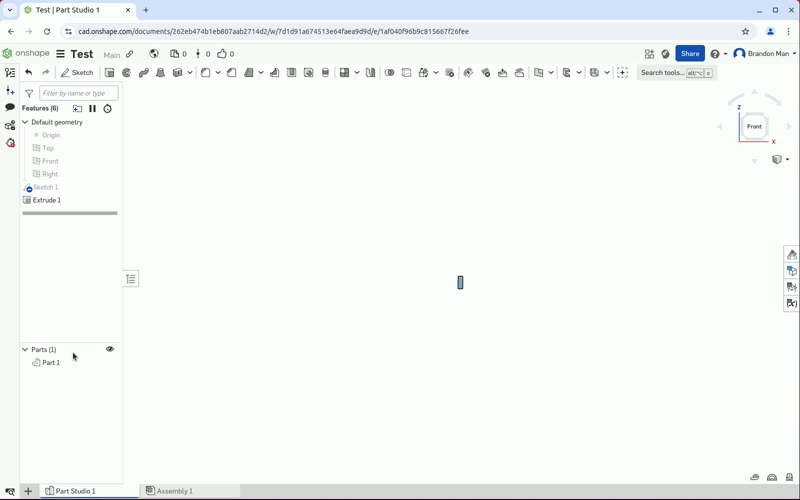
key(y)
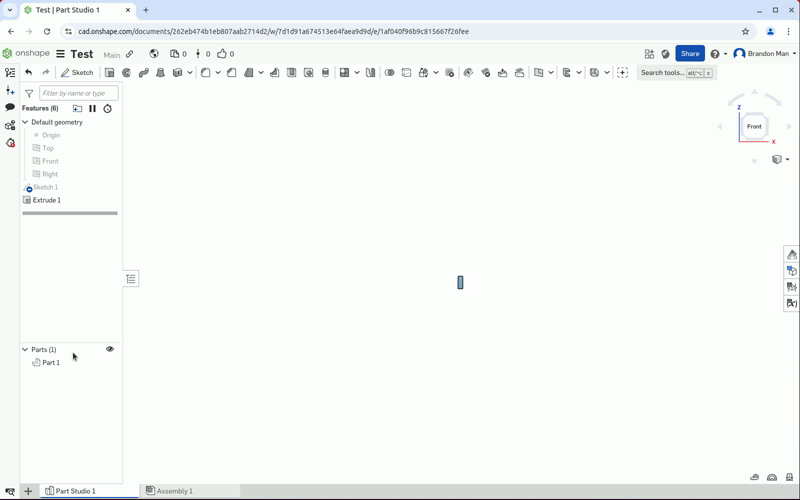
key(shift+p)
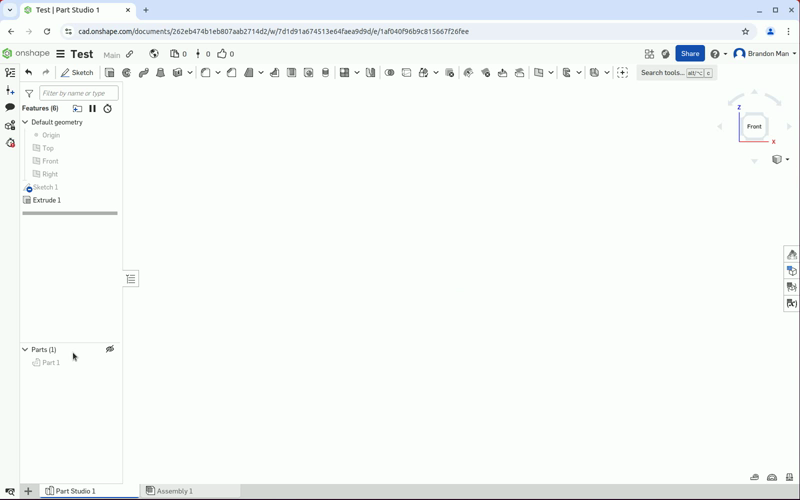
key(space)
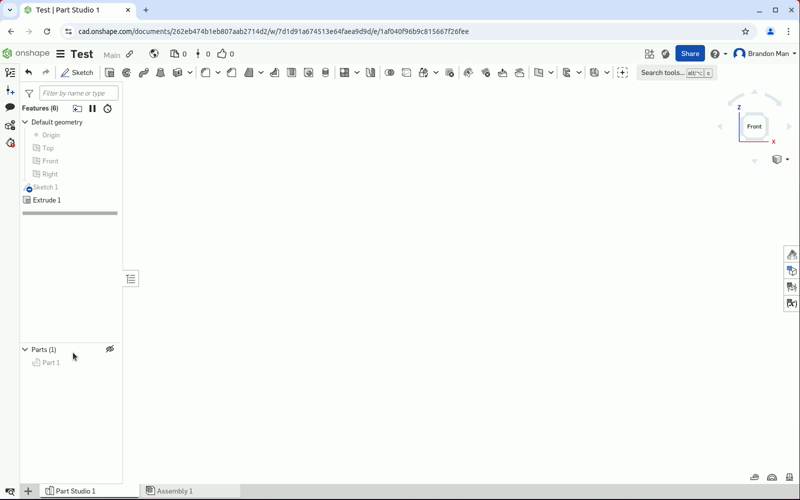
key_down(shift)
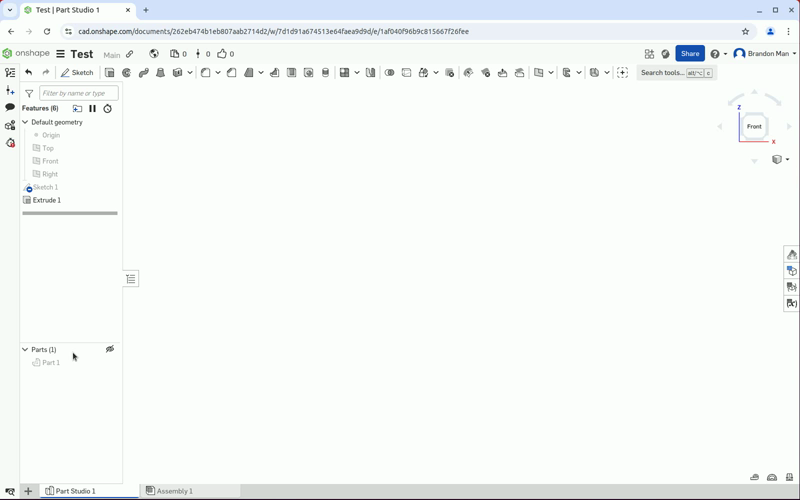
key(left)
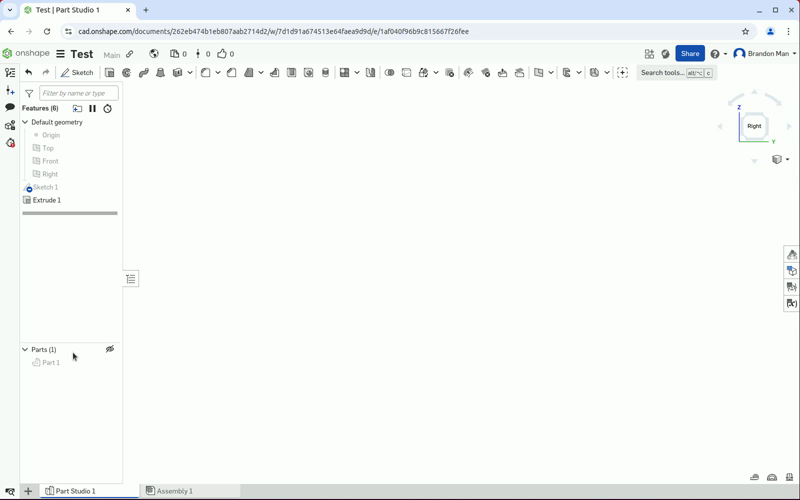
key_up(shift)
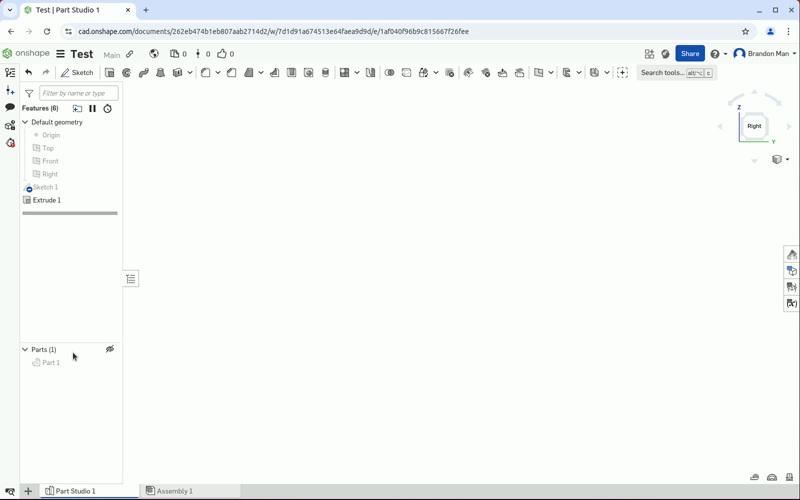
mouse_move(73, 352)
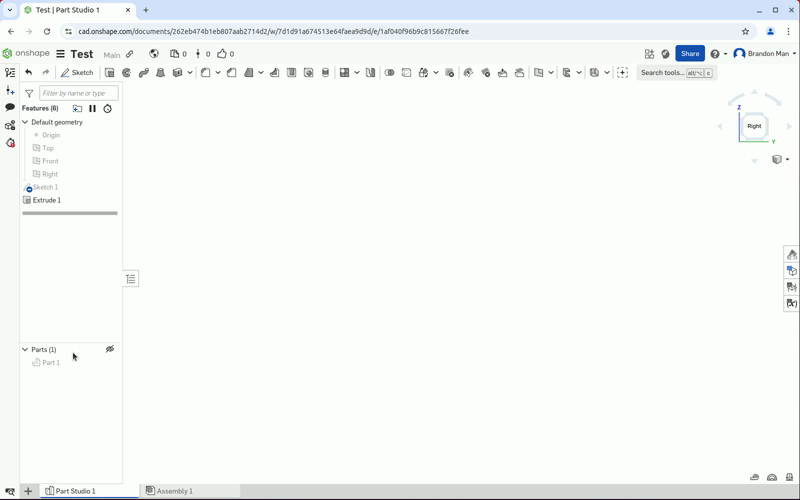
key(shift+y)
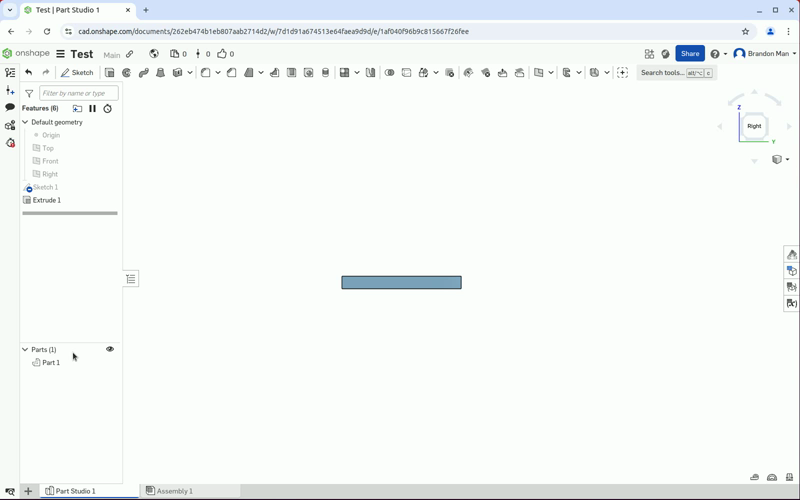
mouse_move(541, 75)
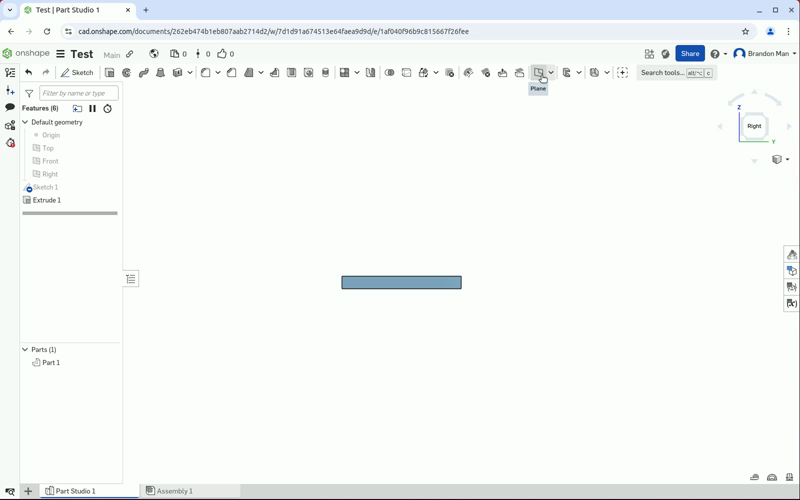
click(541, 75)
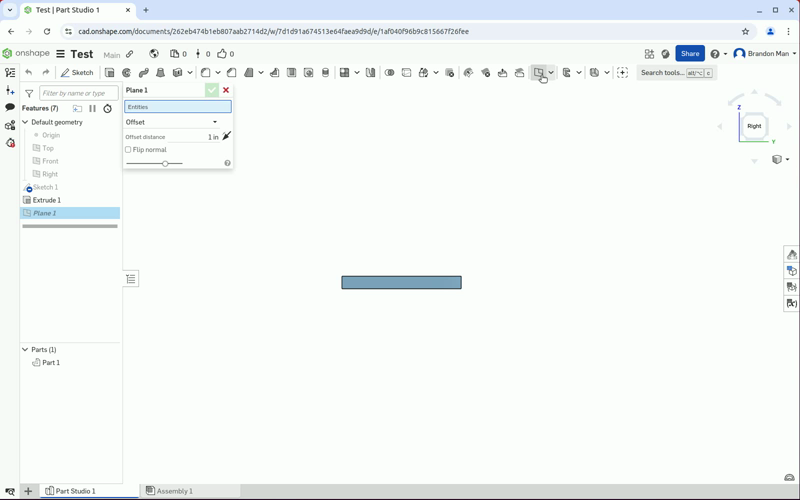
mouse_move(73, 176)
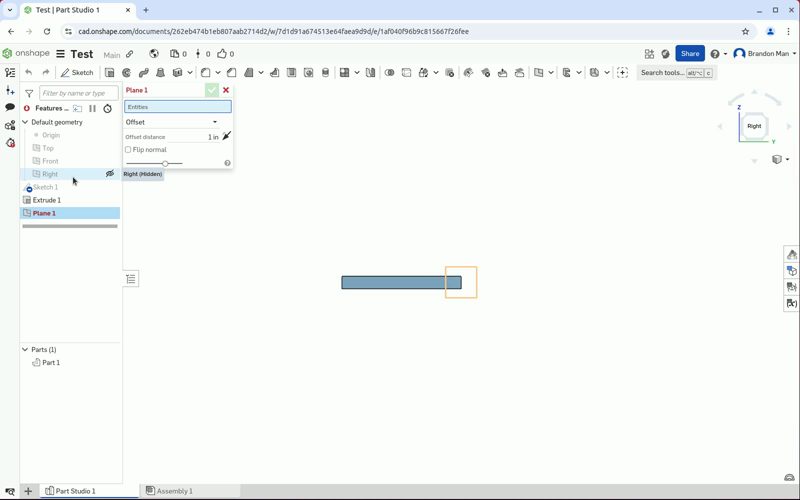
click(73, 176)
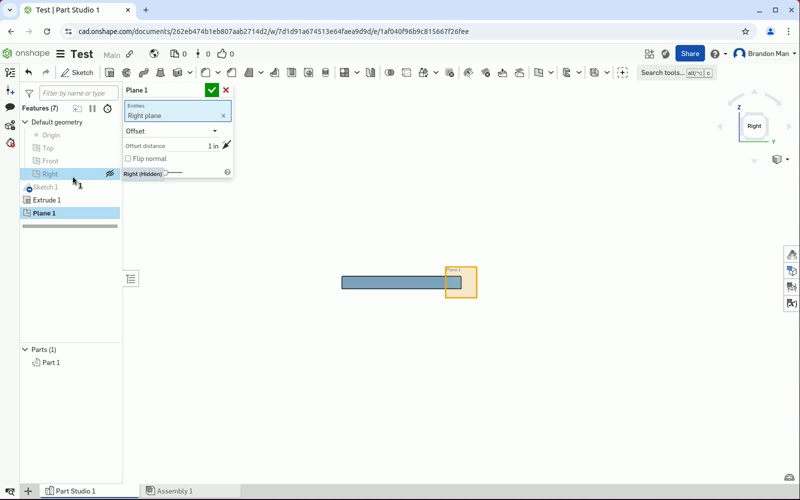
key(tab, 2)
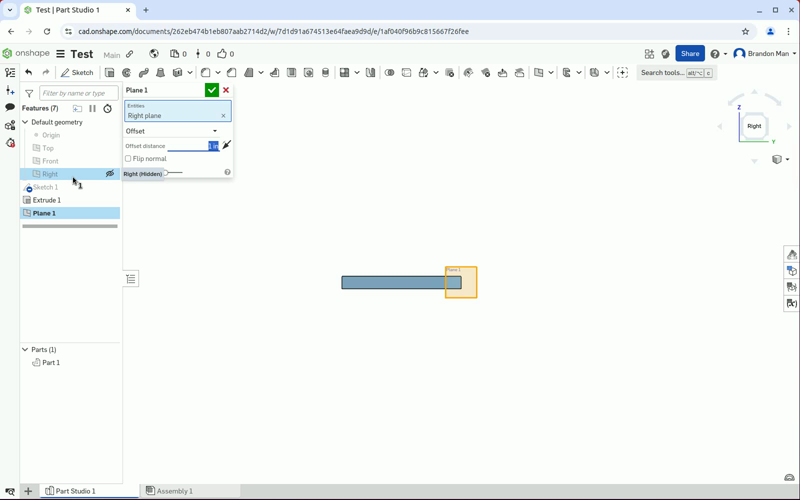
text(0.493)
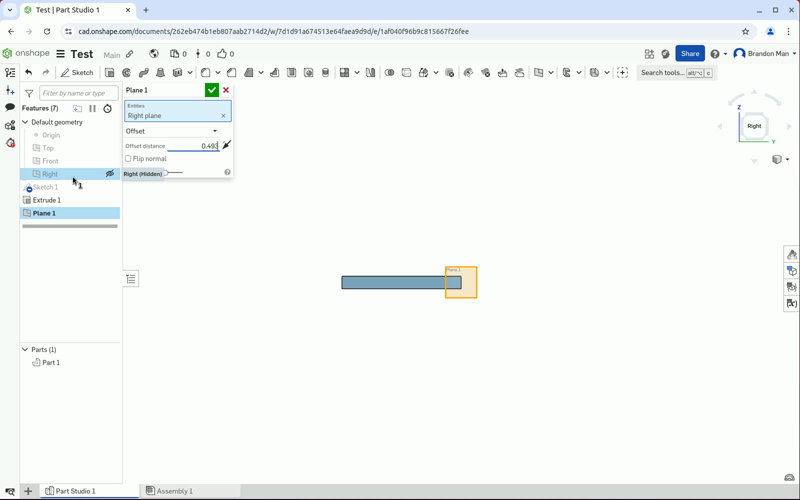
key(enter, 2)
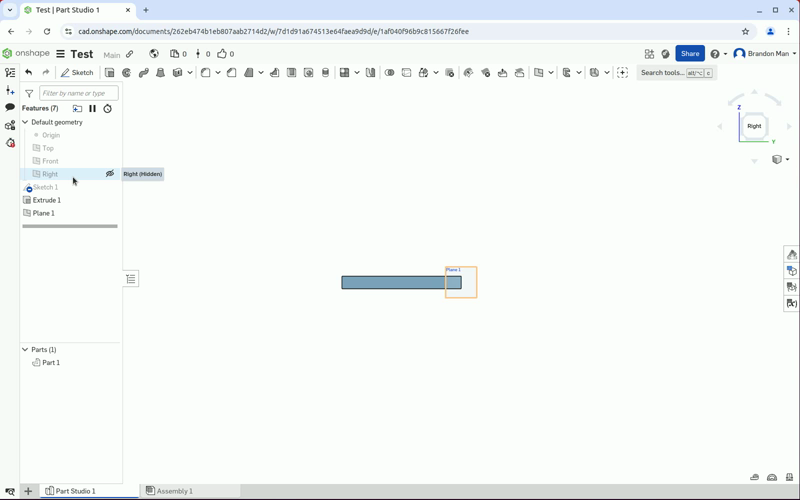
key(shift+s)
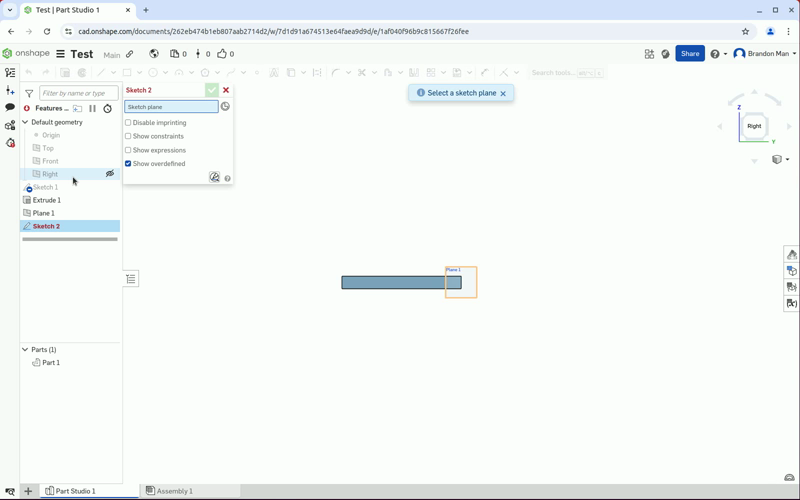
mouse_move(73, 215)
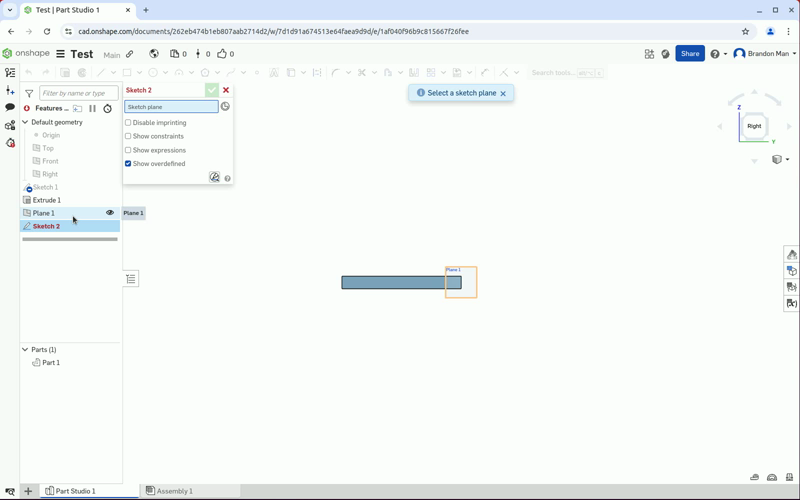
click(73, 215)
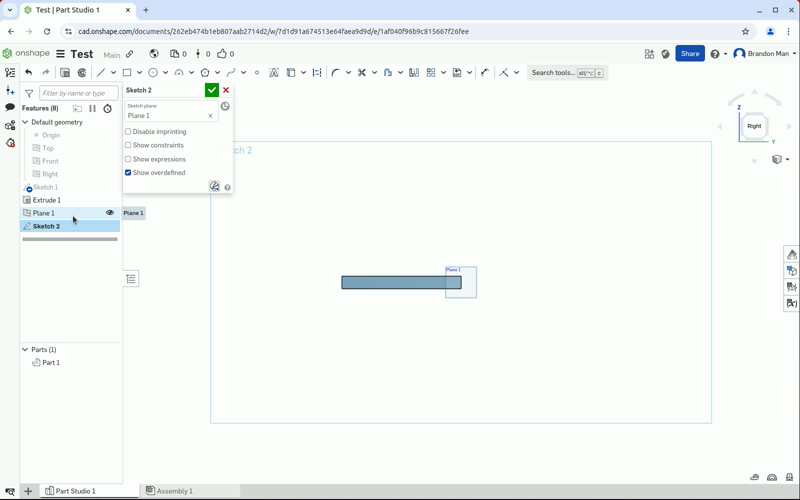
mouse_move(73, 352)
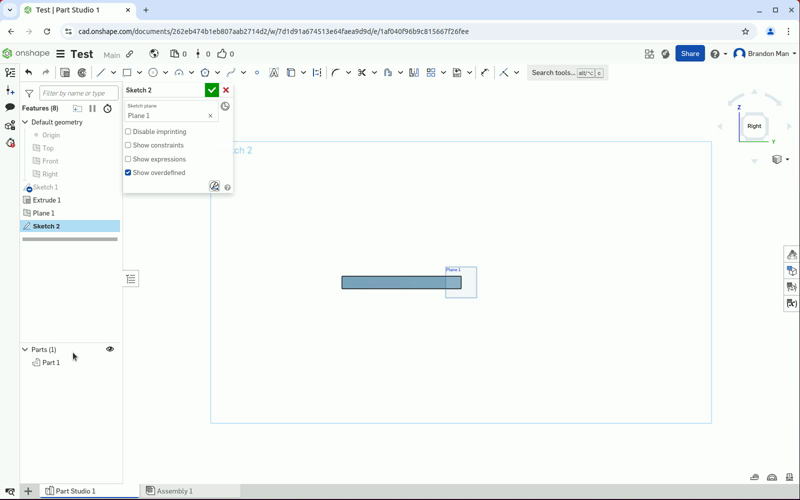
key(y)
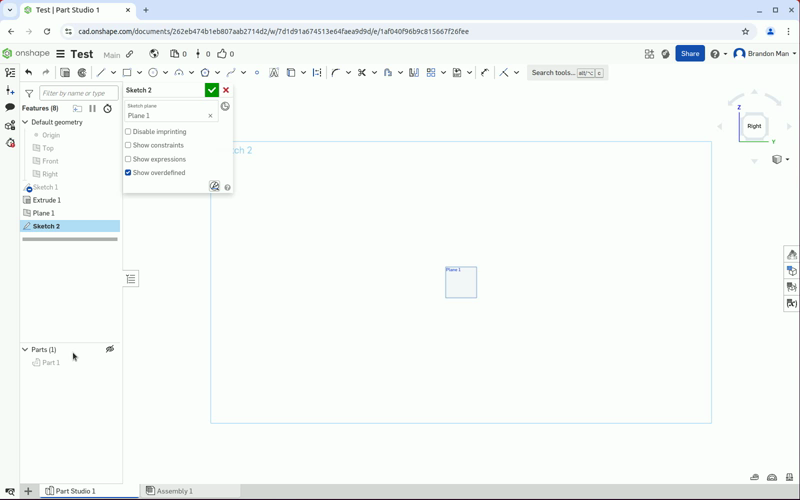
key(l)
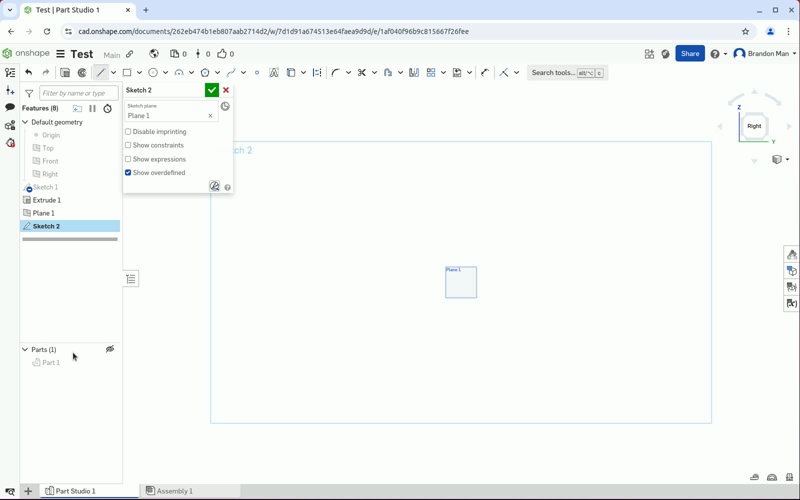
key_down(shift)
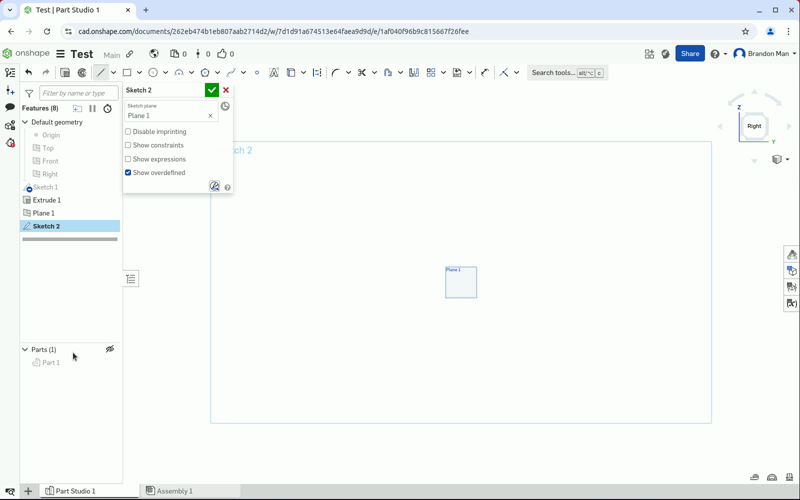
mouse_move(356, 288)
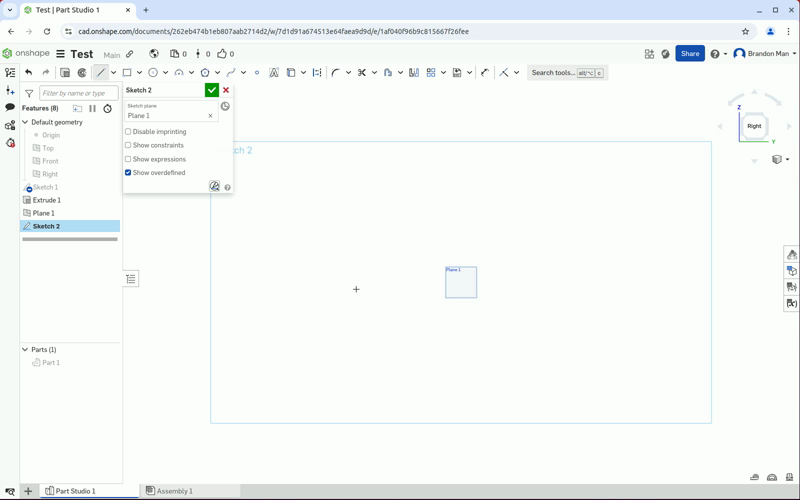
click(356, 288)
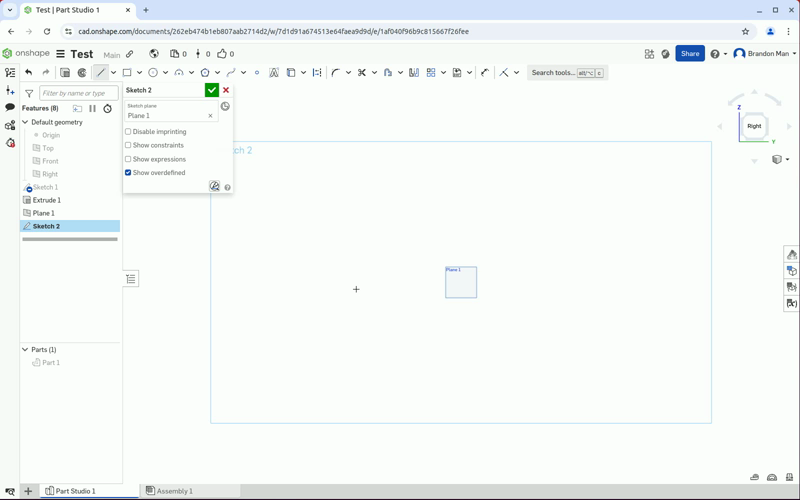
key_up(shift)
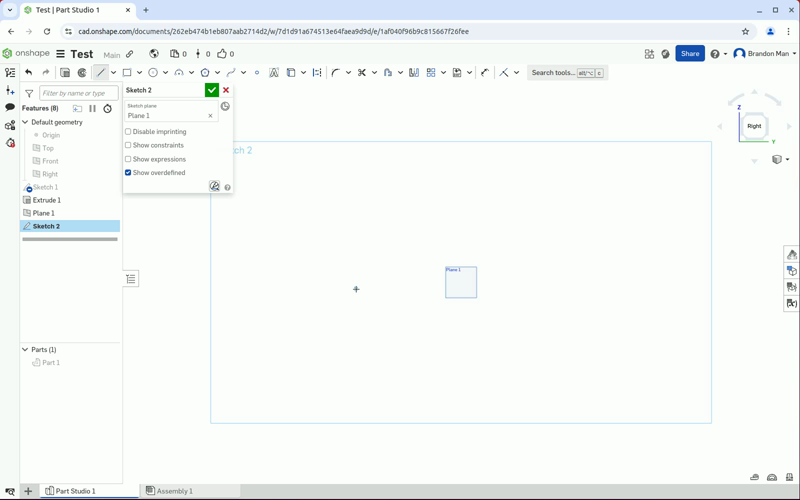
key_down(shift)
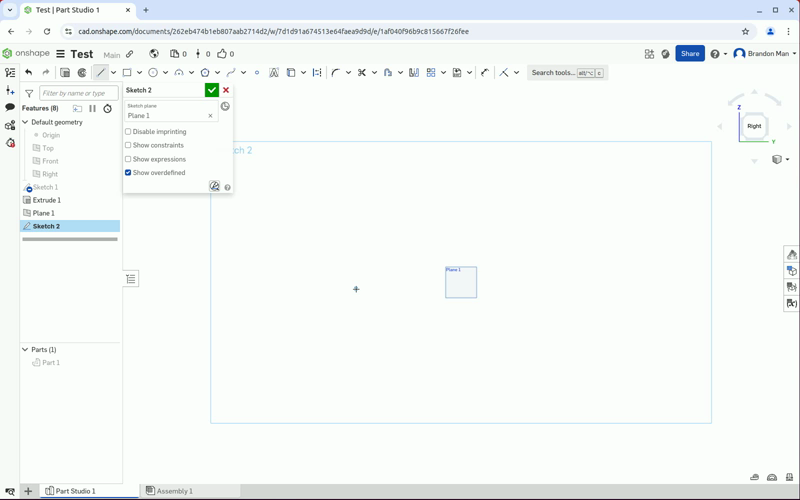
mouse_move(386, 288)
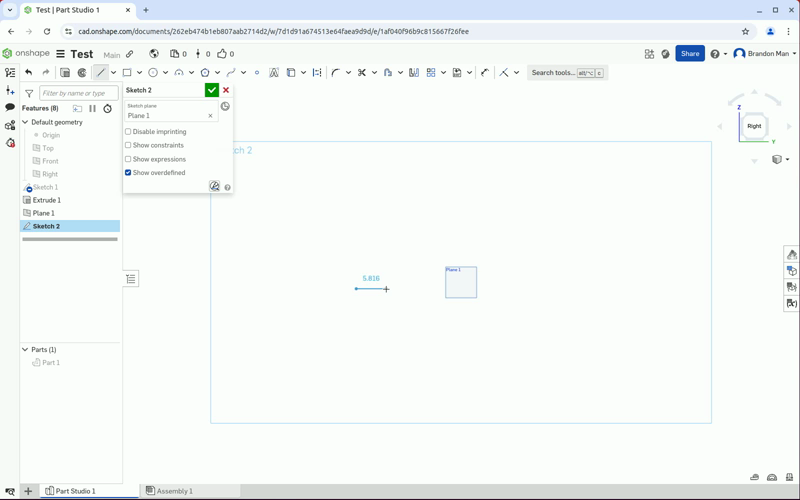
mouse_move(360, 288)
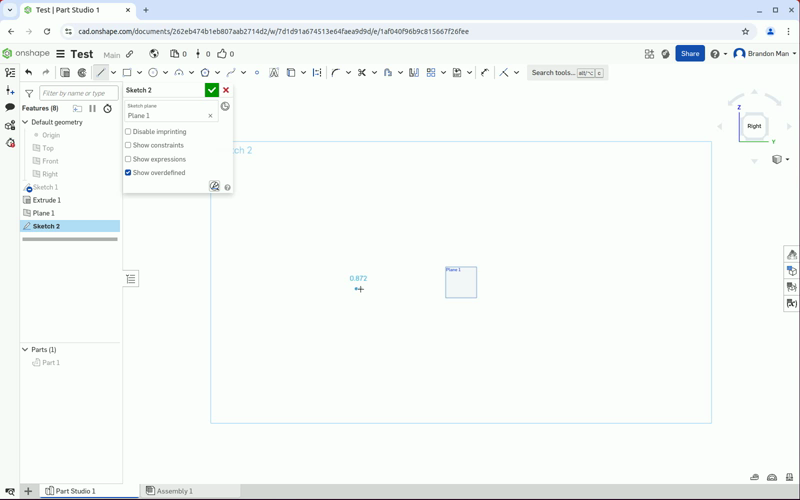
scroll(6)
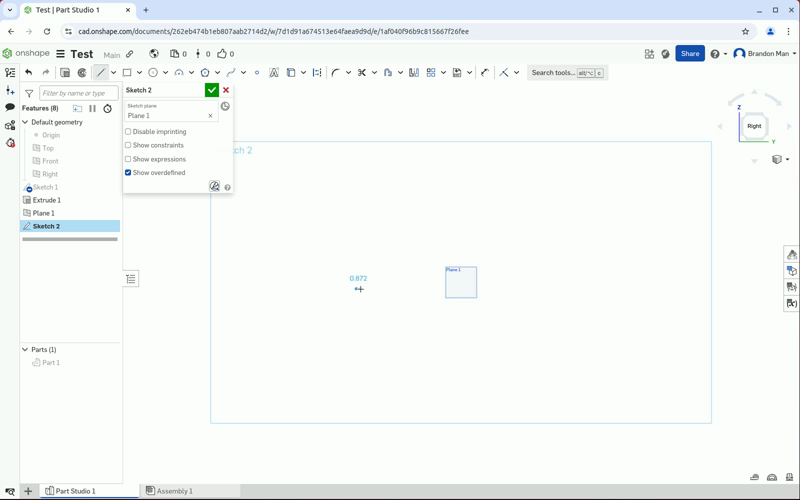
scroll(6)
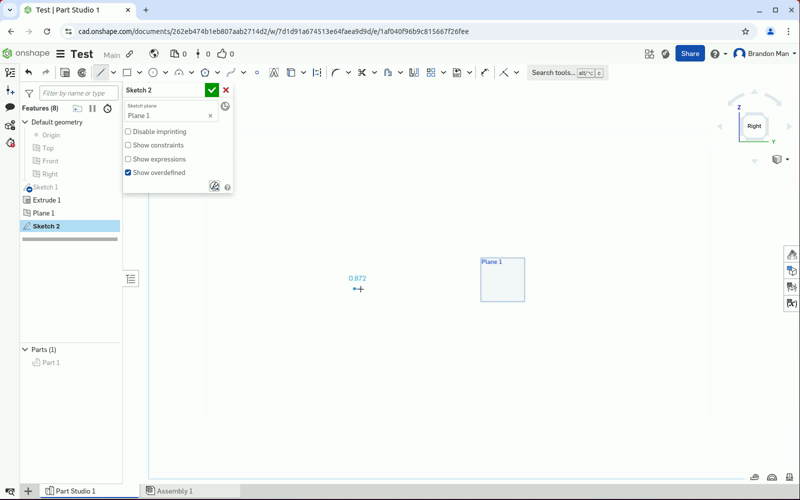
scroll(6)
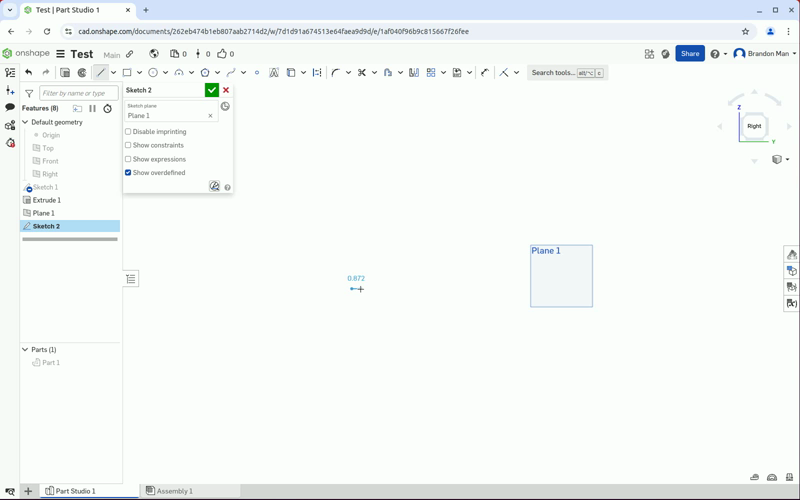
scroll(6)
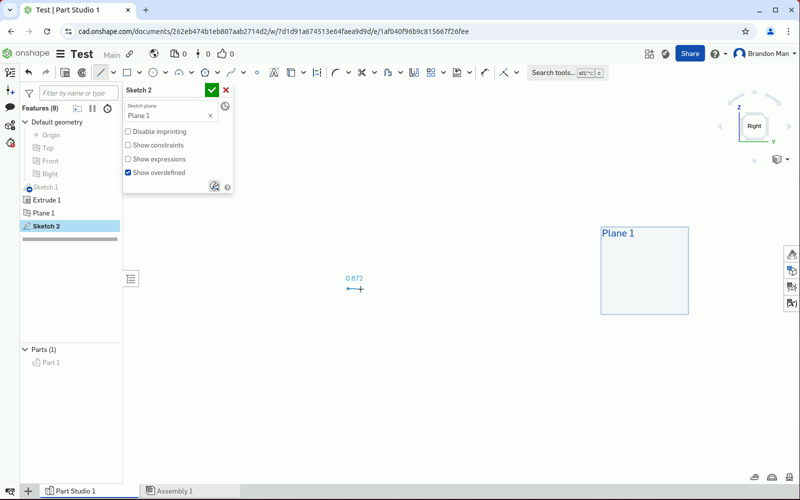
scroll(6)
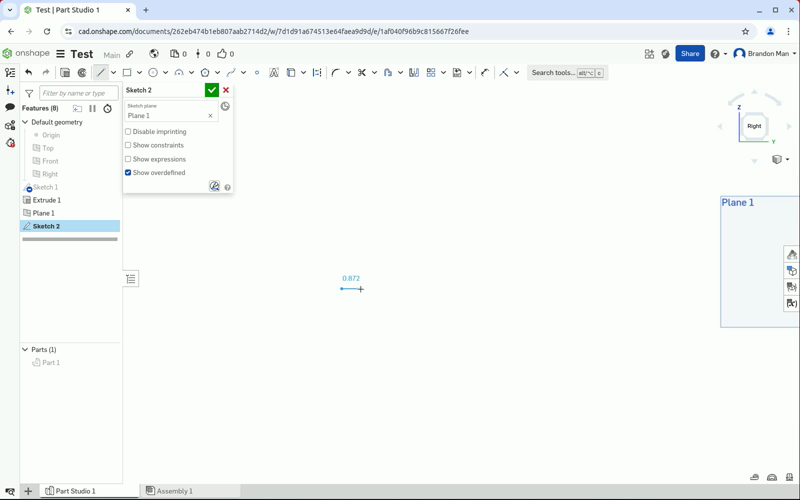
scroll(6)
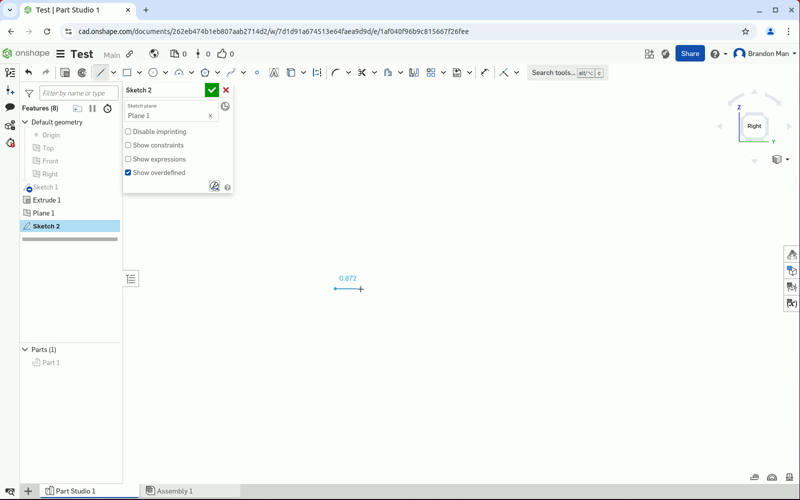
scroll(6)
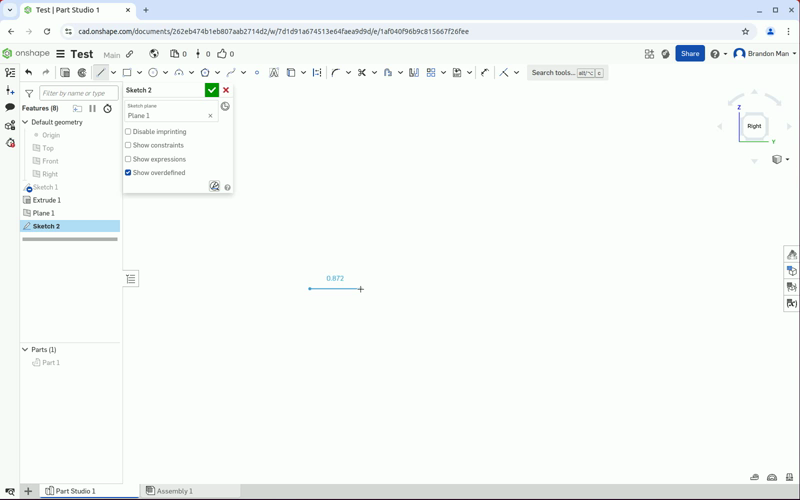
click(360, 288)
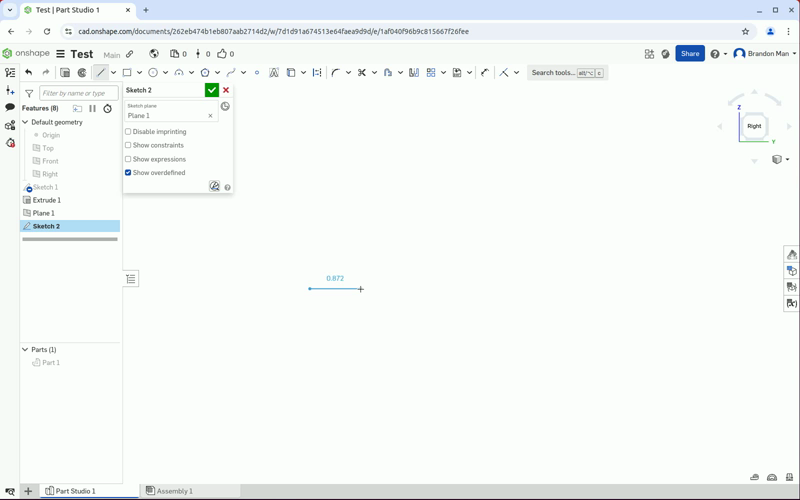
scroll(-6)
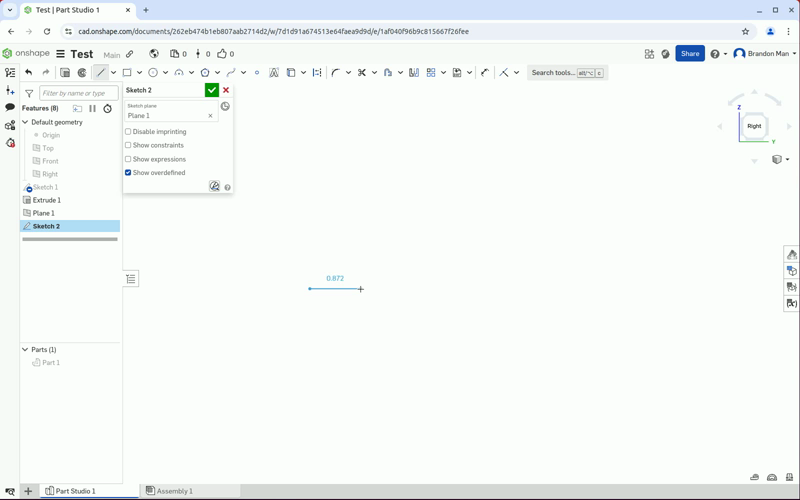
scroll(-6)
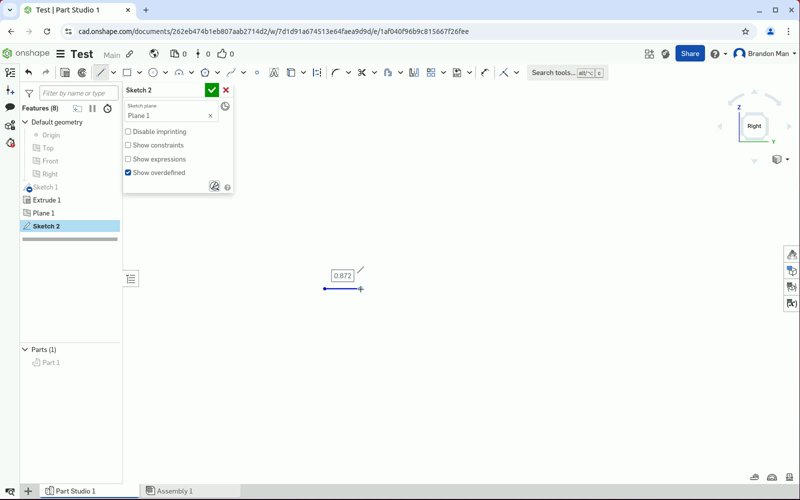
scroll(-6)
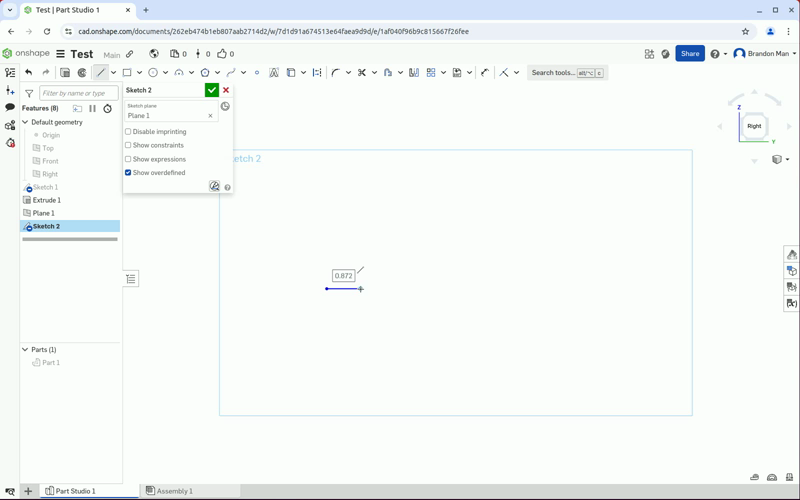
scroll(-6)
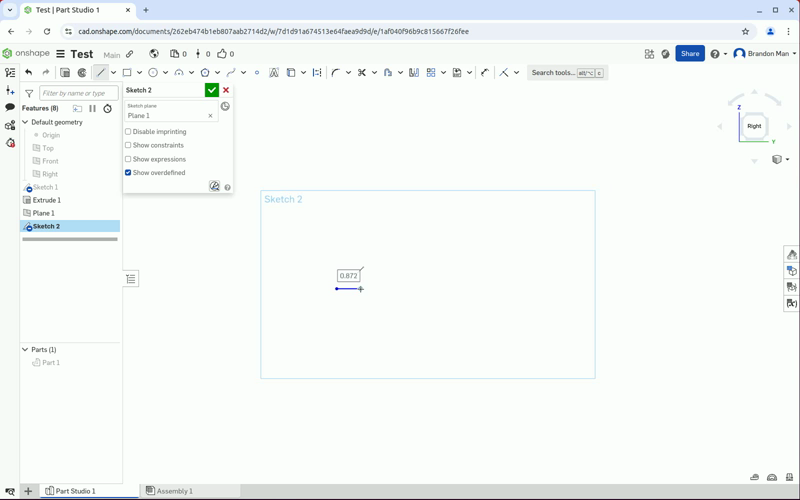
scroll(-6)
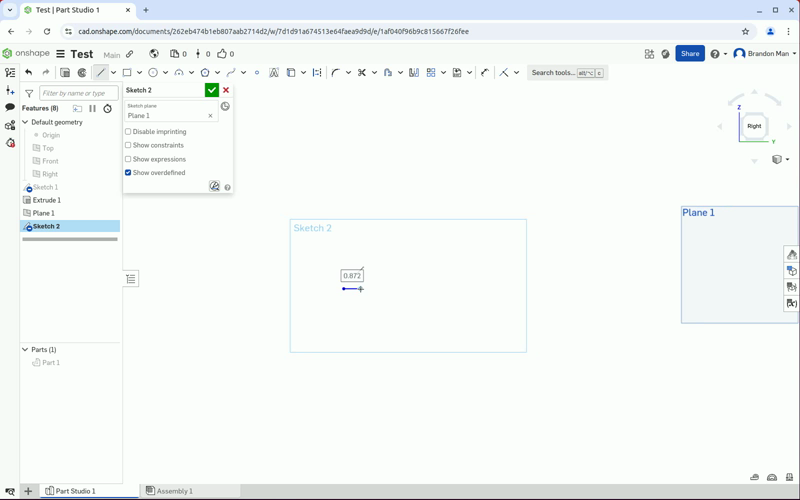
scroll(-6)
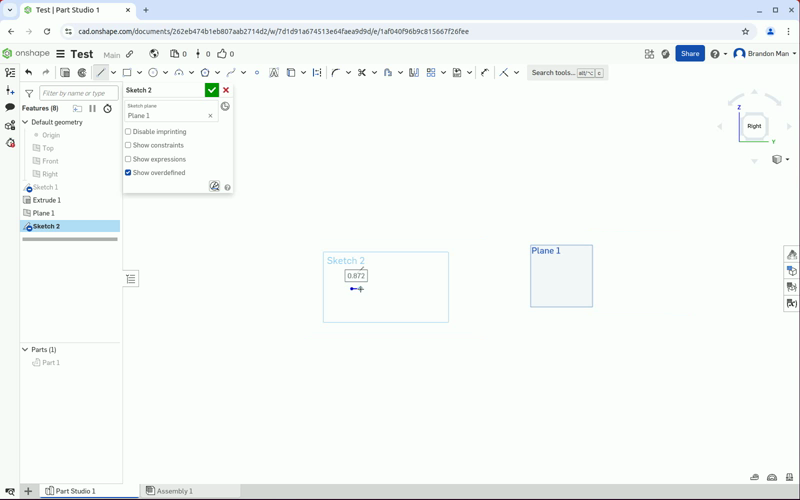
scroll(-6)
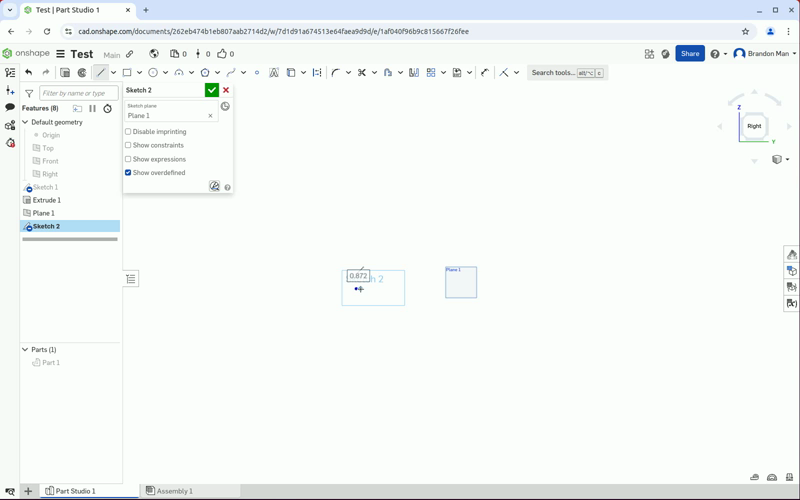
key_up(shift)
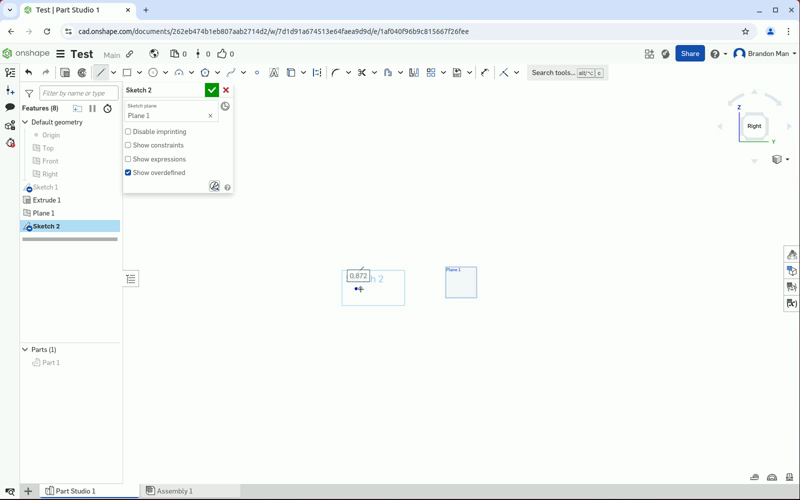
key_down(shift)
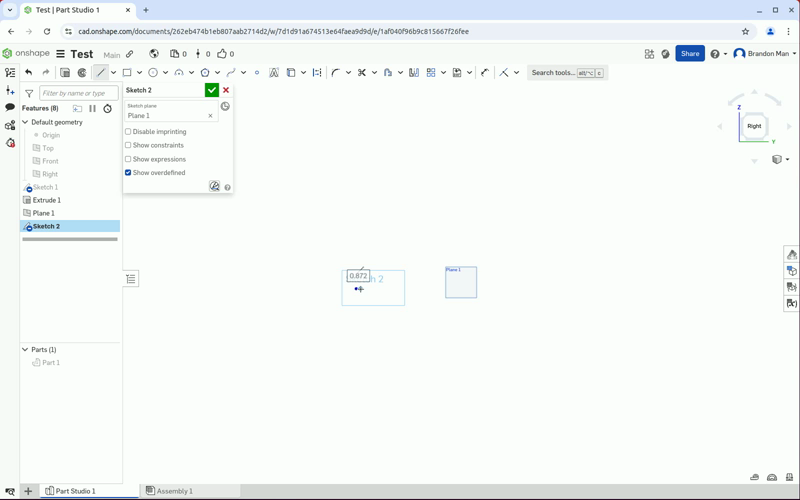
mouse_move(390, 288)
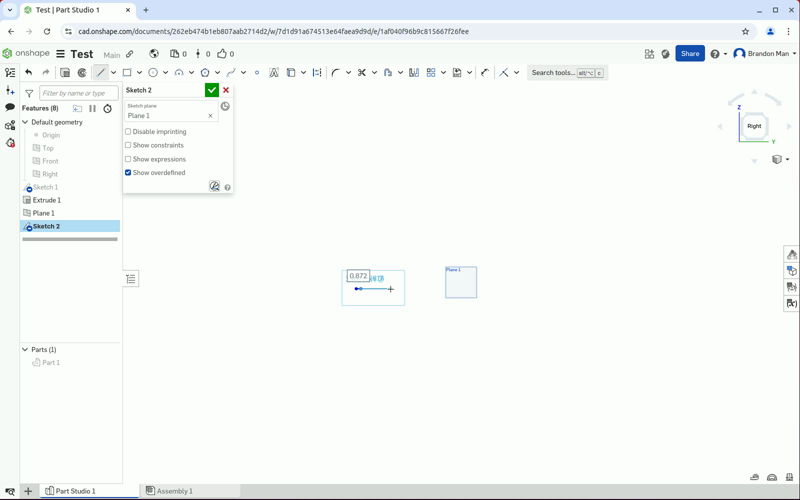
mouse_move(360, 276)
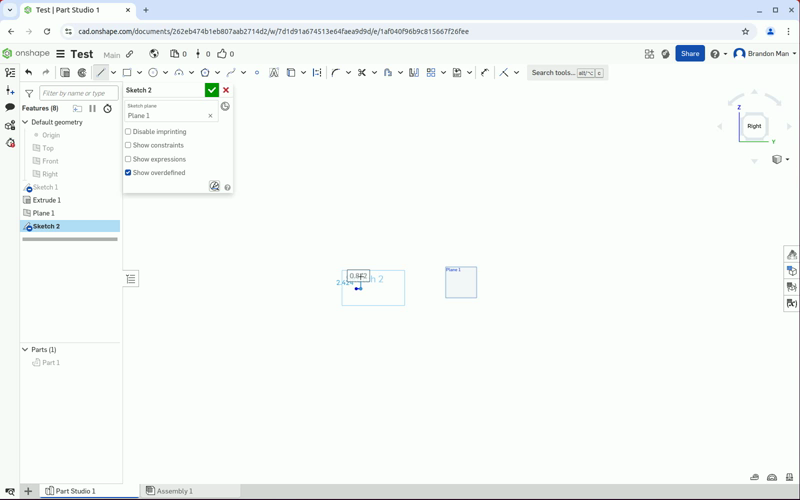
click(360, 276)
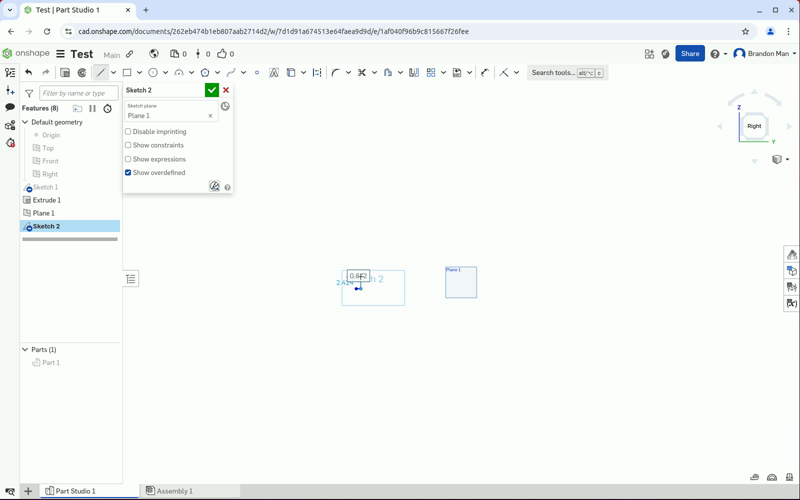
key_up(shift)
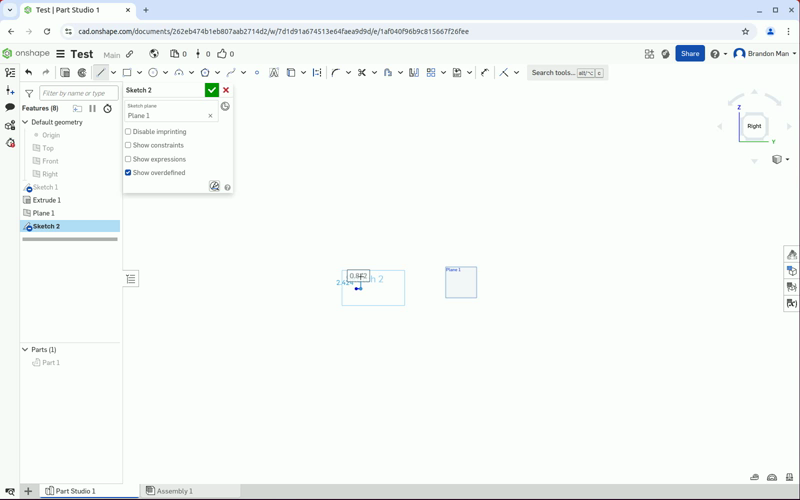
key_down(shift)
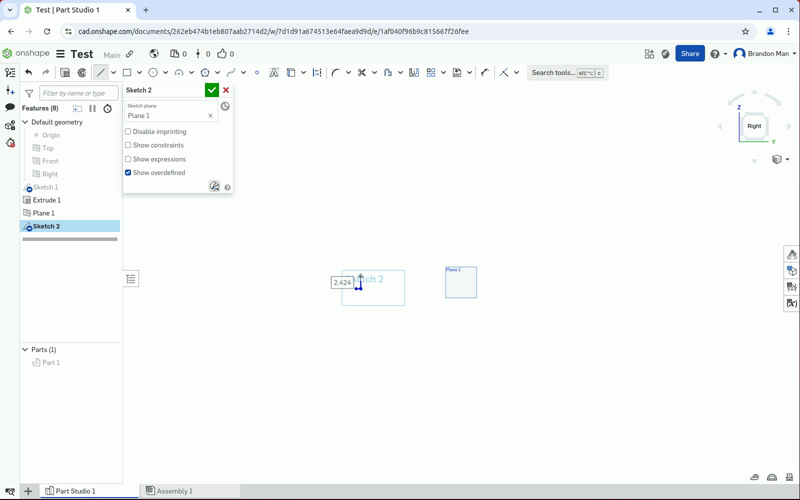
mouse_move(390, 276)
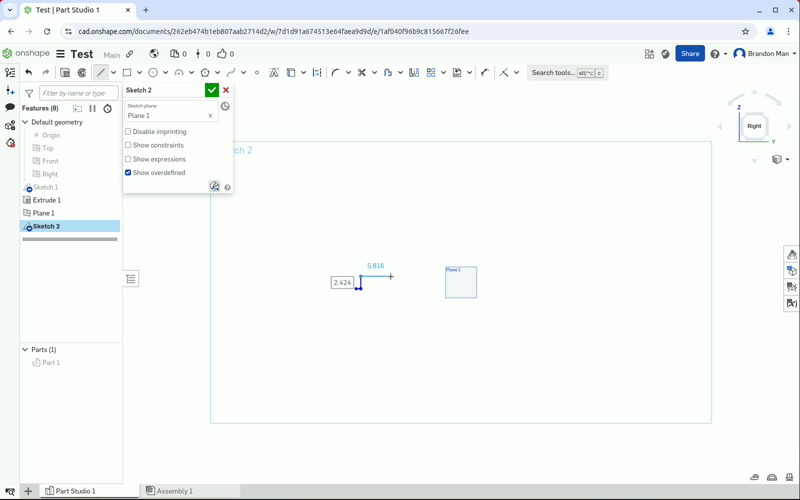
mouse_move(356, 276)
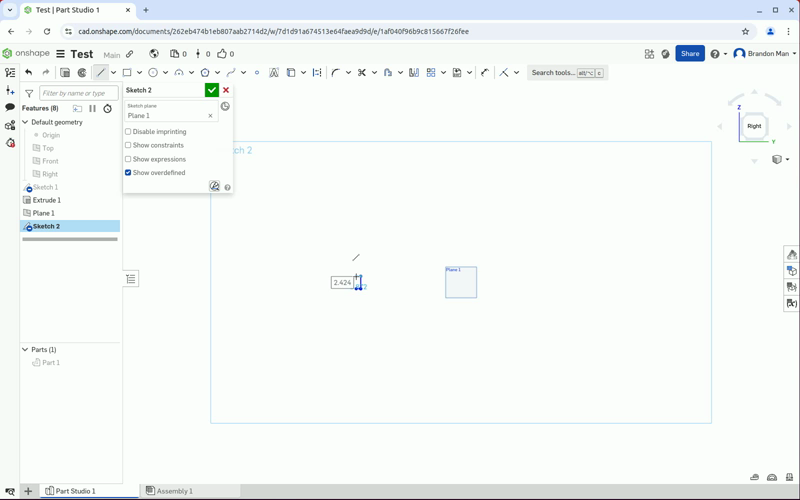
scroll(6)
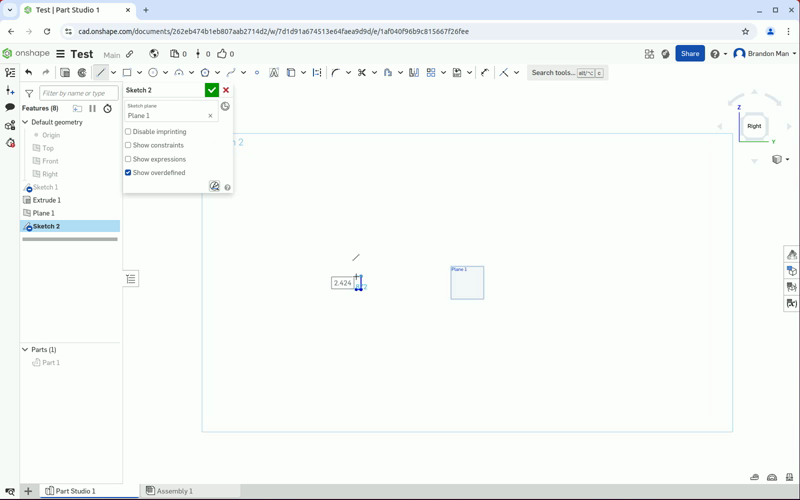
scroll(6)
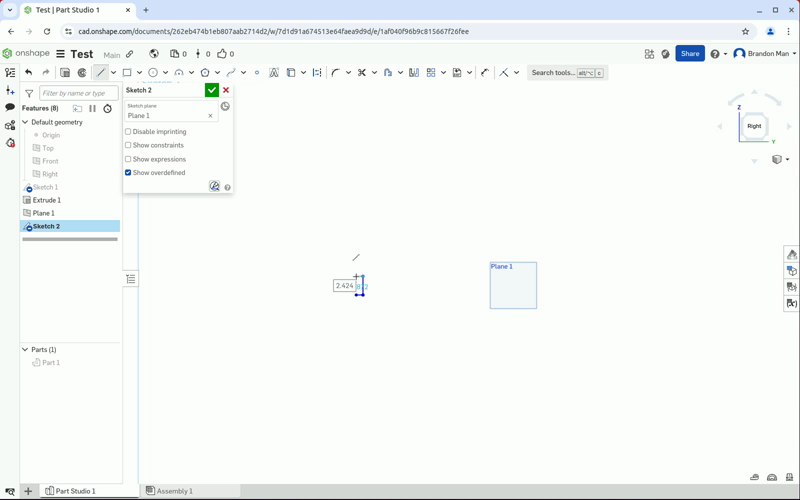
scroll(6)
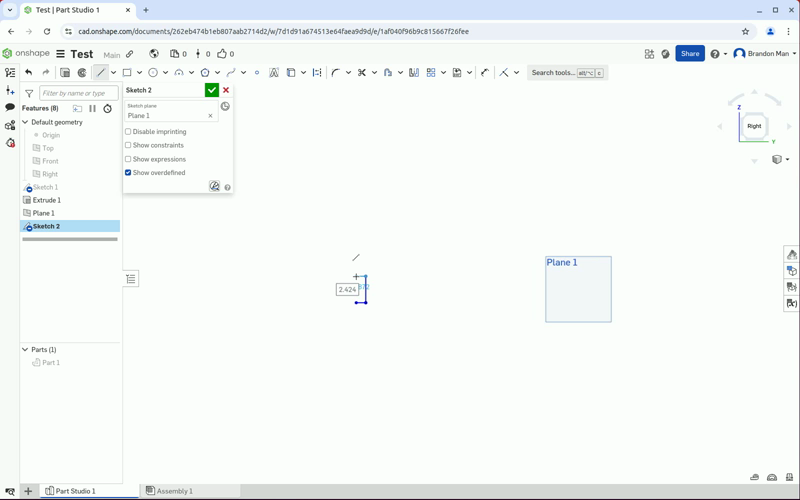
scroll(6)
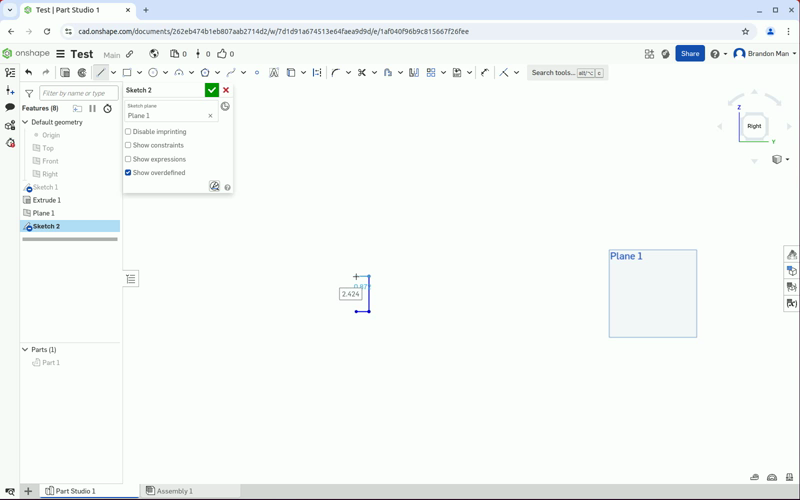
scroll(6)
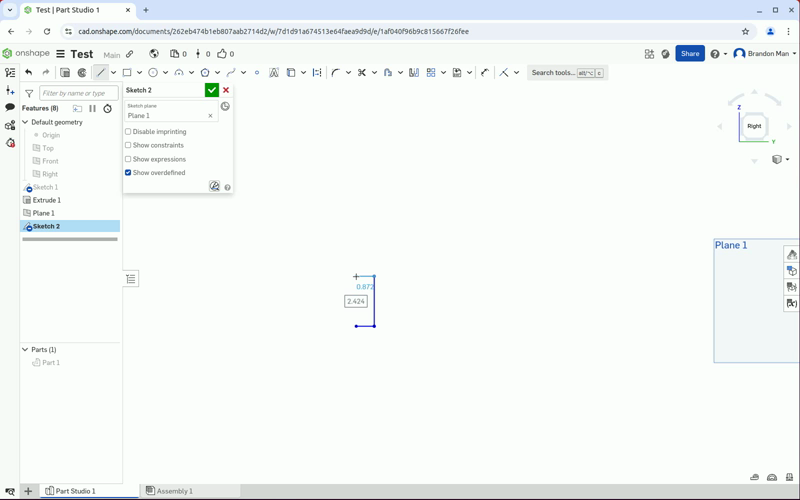
scroll(6)
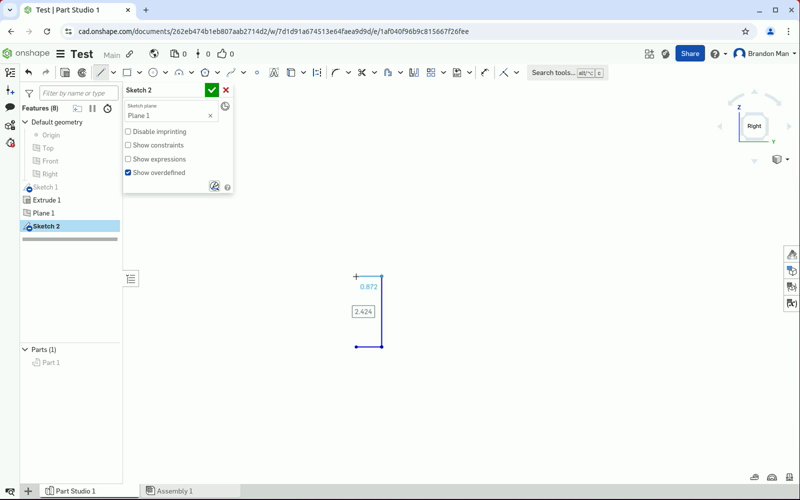
scroll(6)
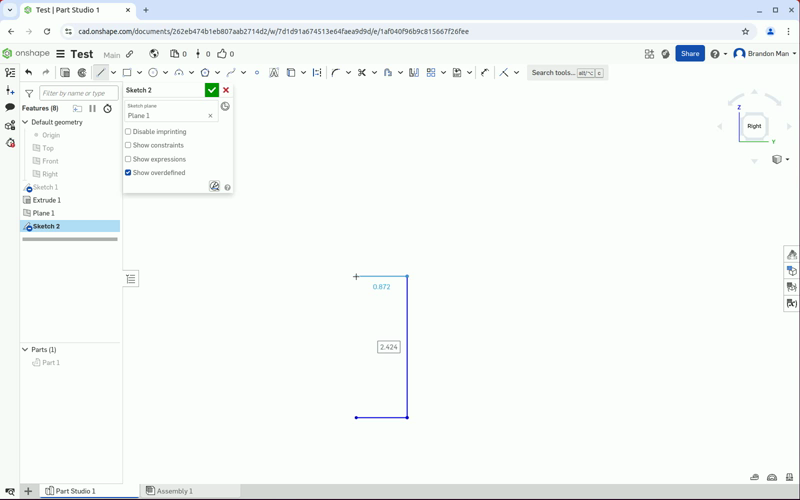
click(356, 276)
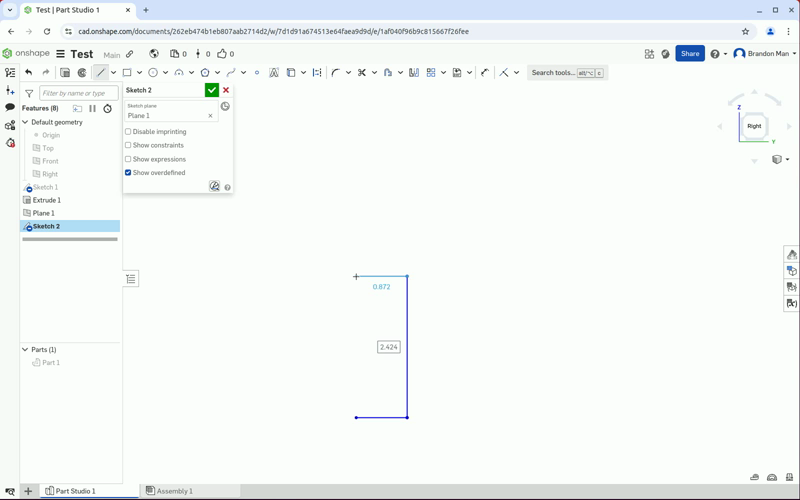
scroll(-6)
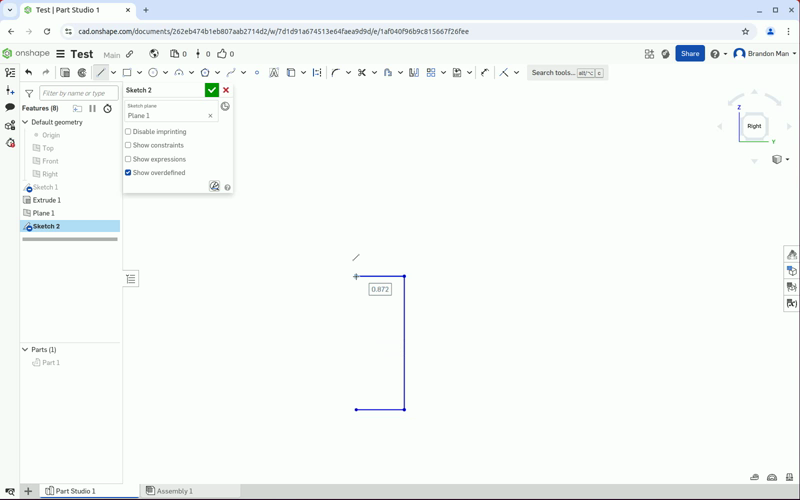
scroll(-6)
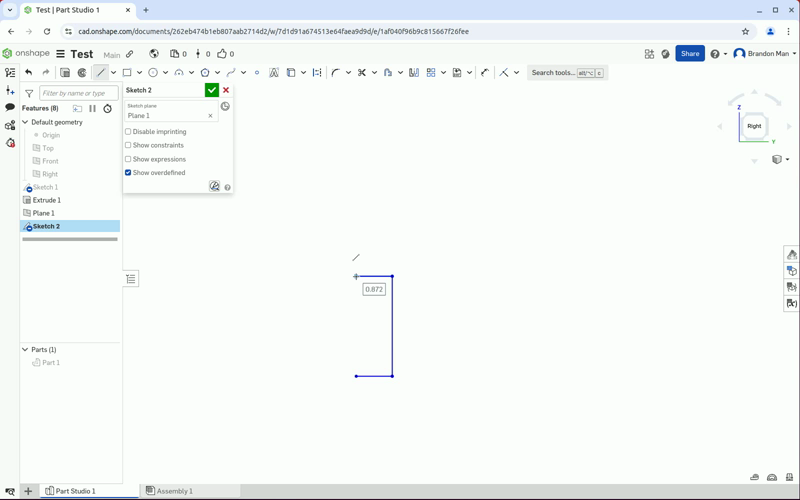
scroll(-6)
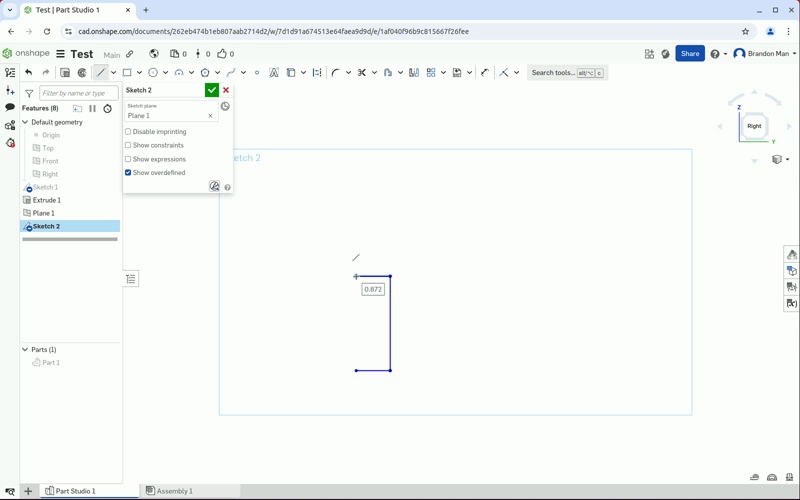
scroll(-6)
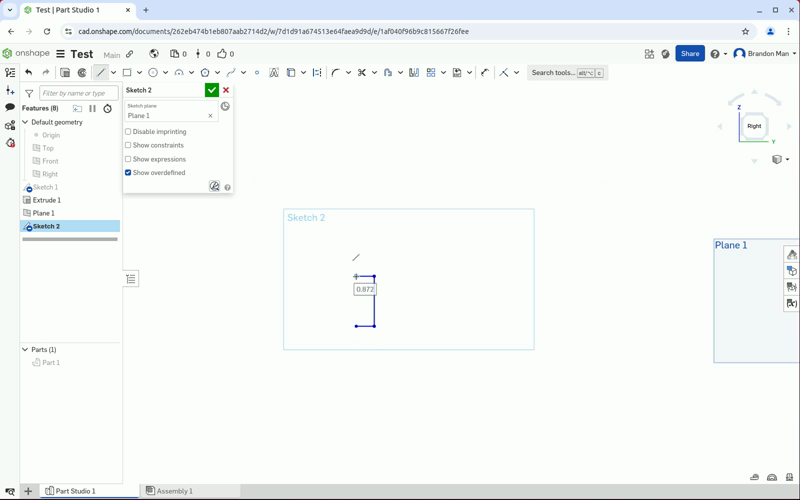
scroll(-6)
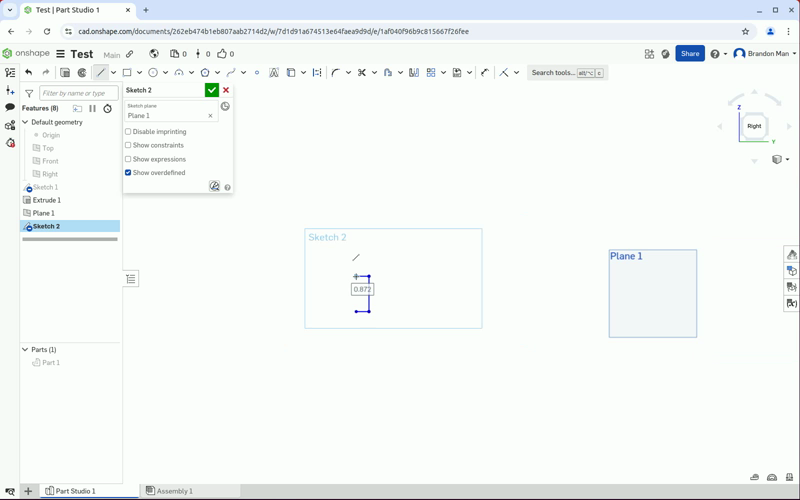
scroll(-6)
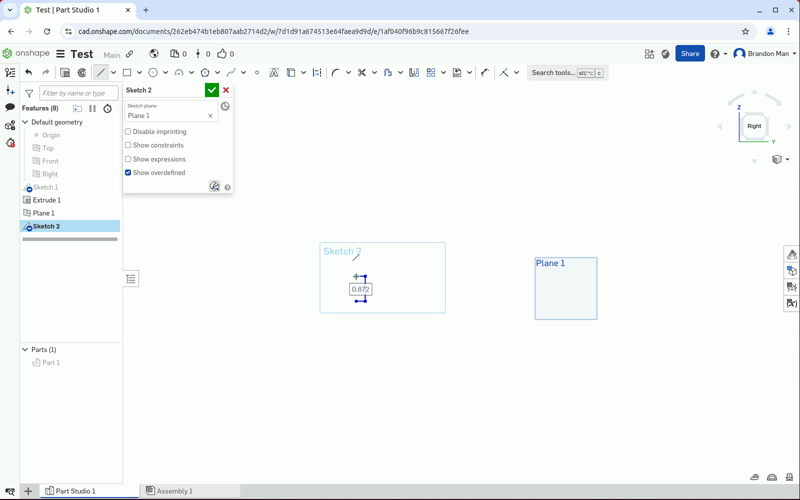
scroll(-6)
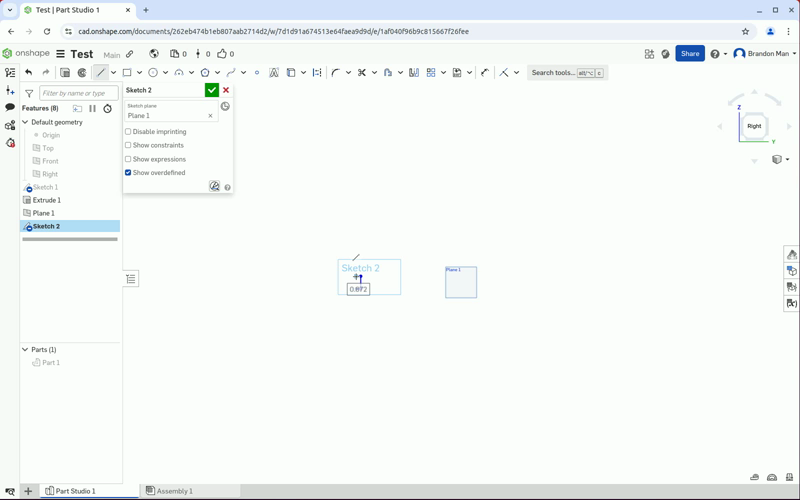
key_up(shift)
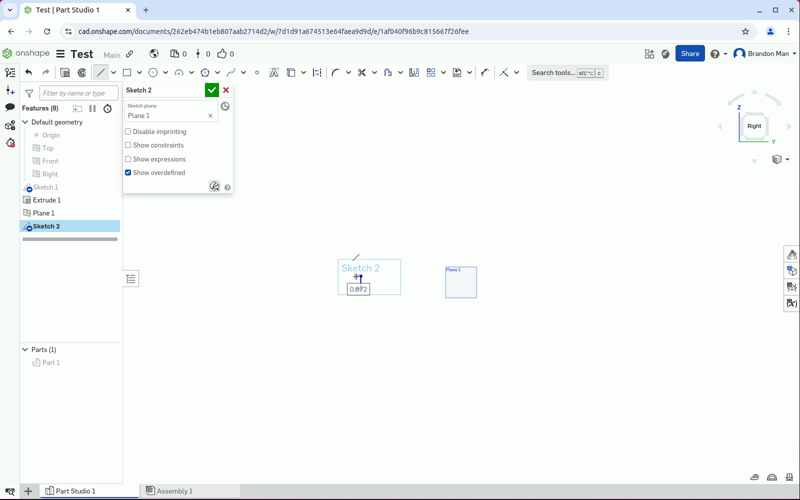
mouse_move(386, 276)
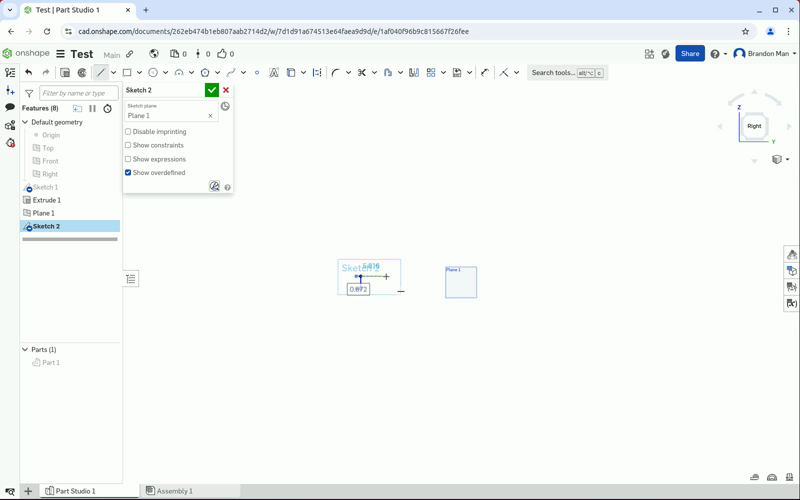
key_down(shift)
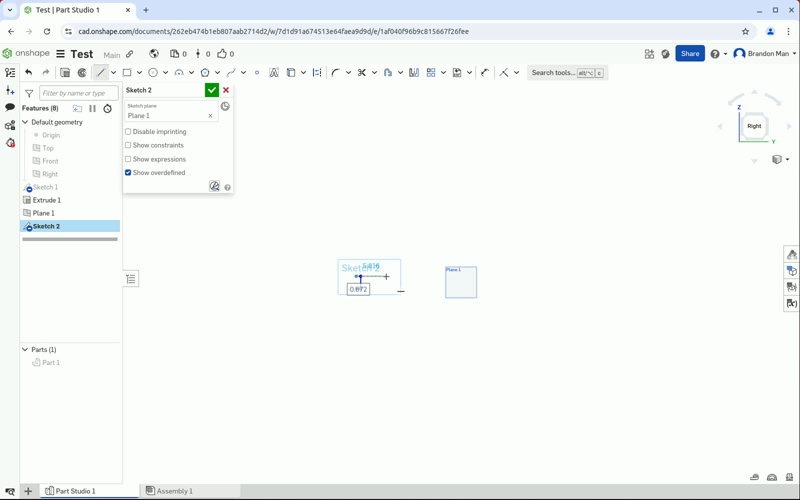
mouse_move(356, 288)
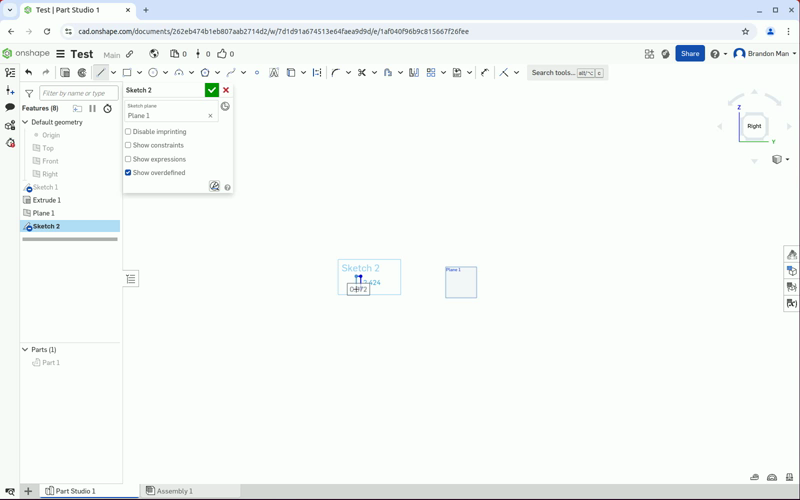
scroll(6)
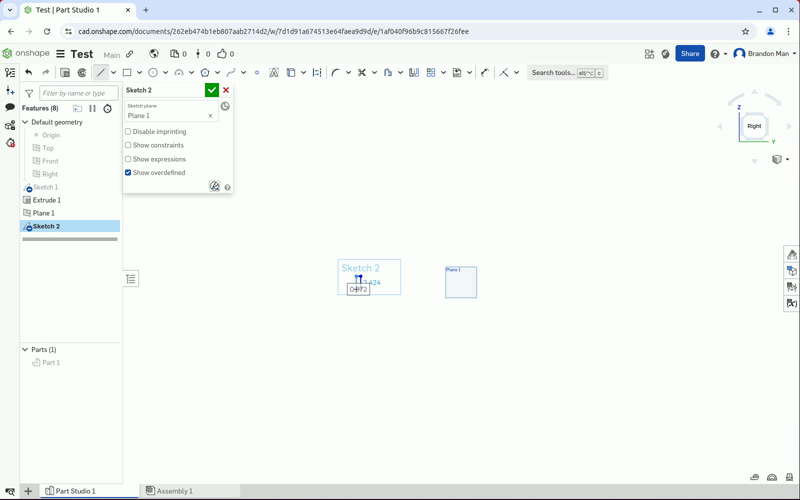
scroll(6)
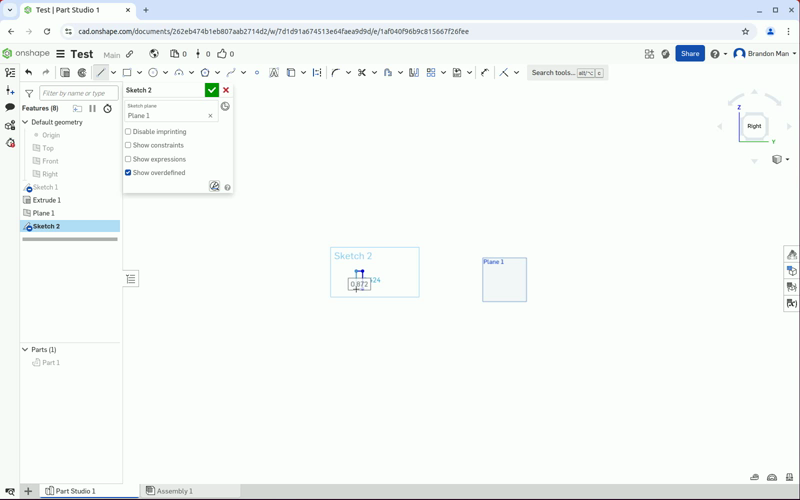
scroll(6)
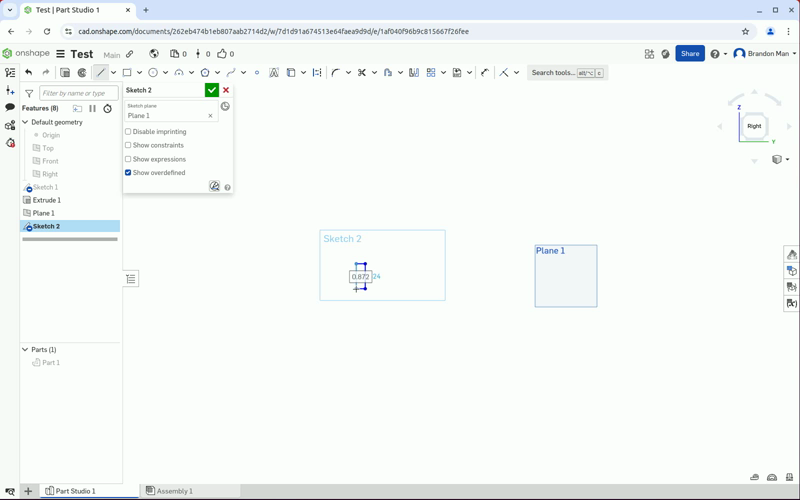
scroll(6)
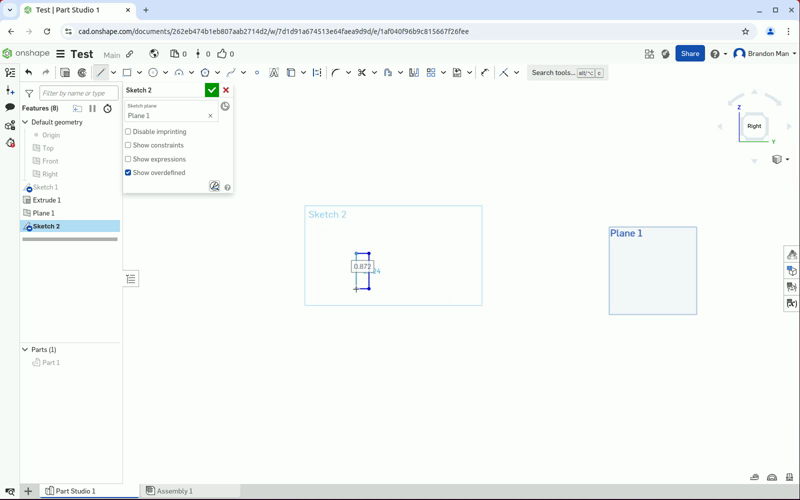
scroll(6)
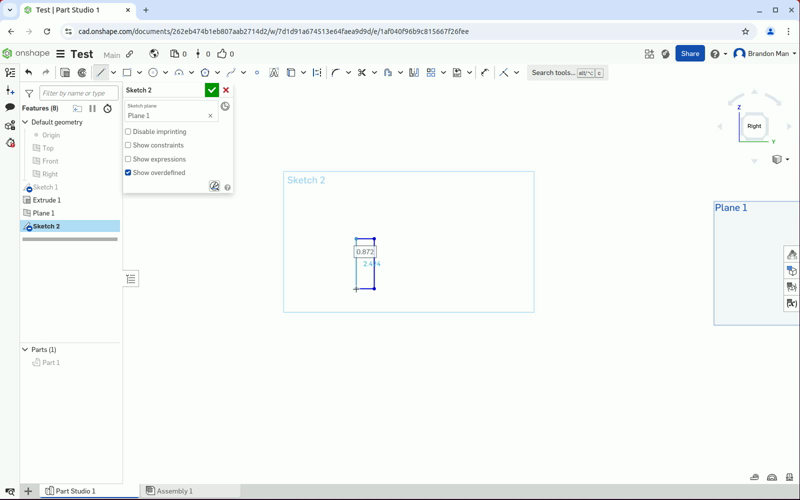
scroll(6)
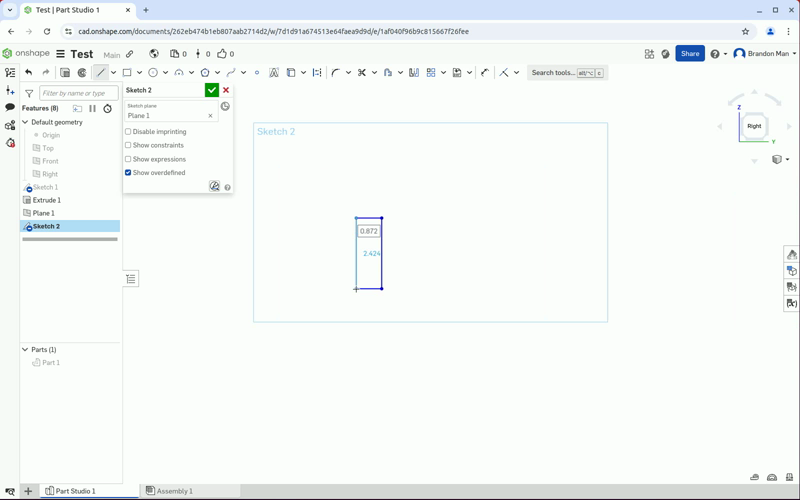
scroll(6)
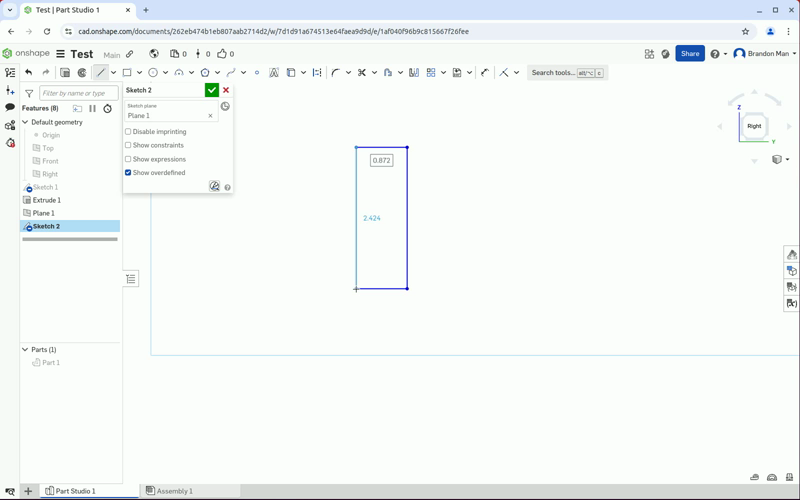
key_up(shift)
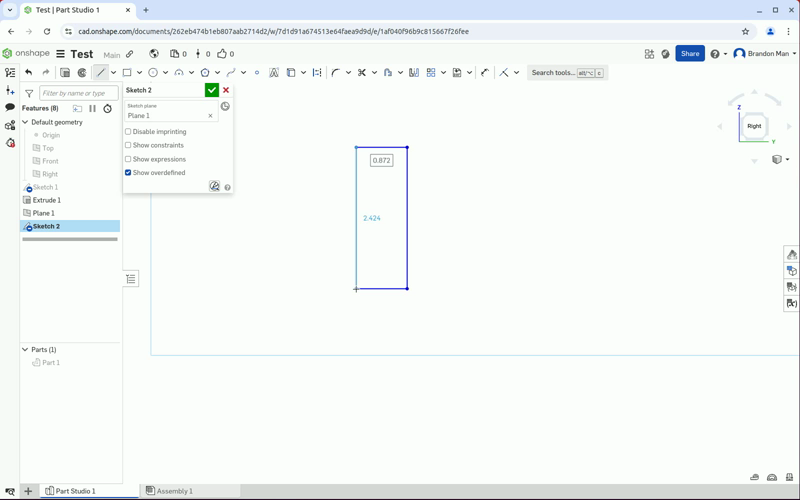
click(356, 288)
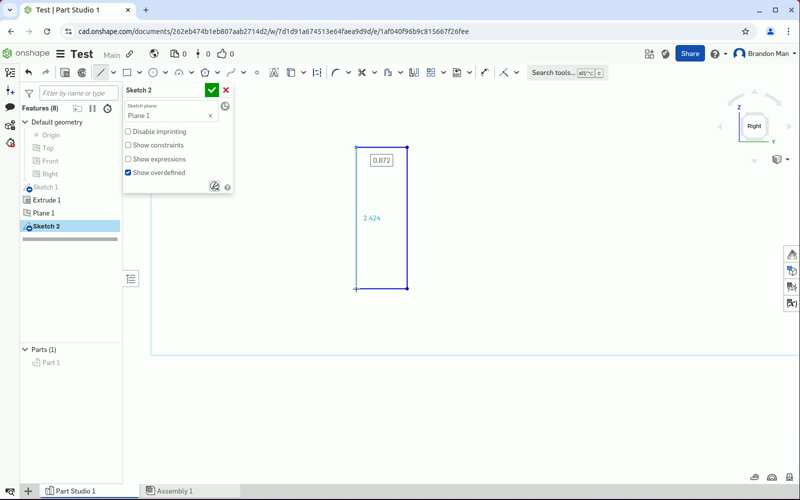
scroll(-6)
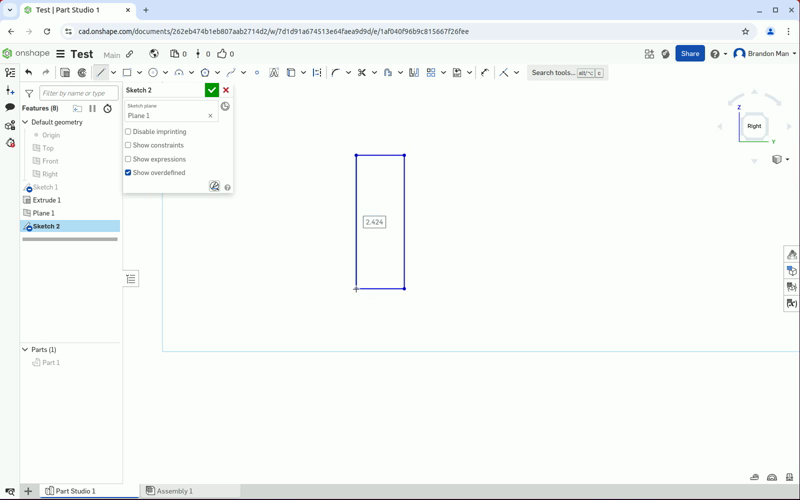
scroll(-6)
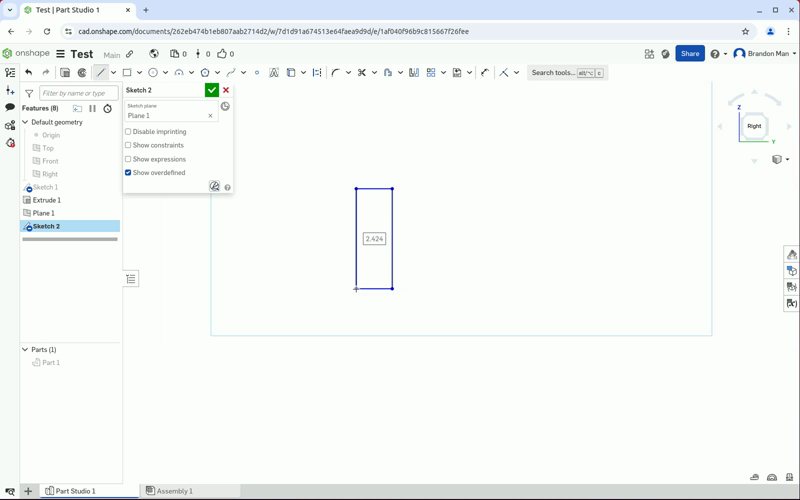
scroll(-6)
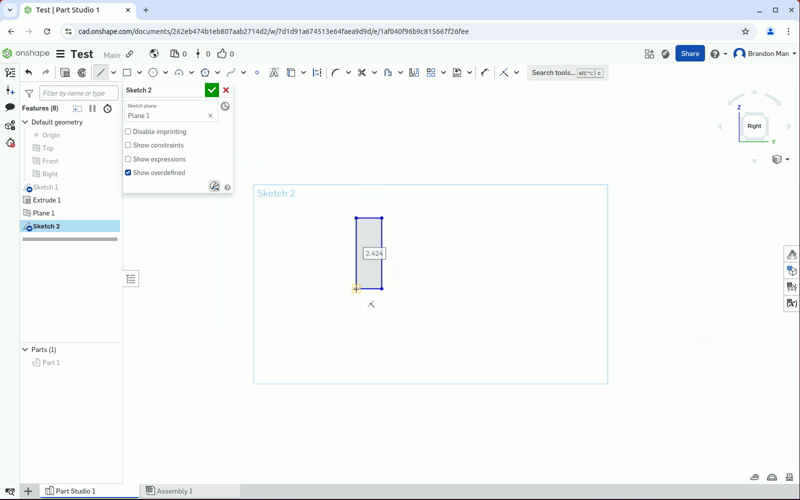
scroll(-6)
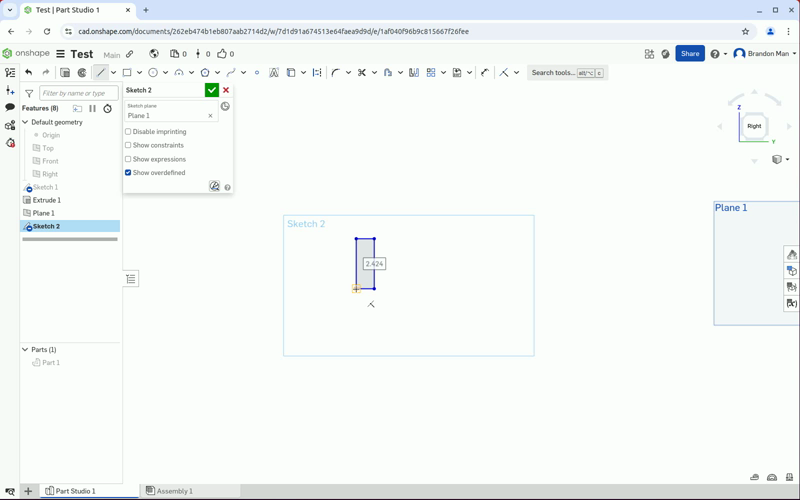
scroll(-6)
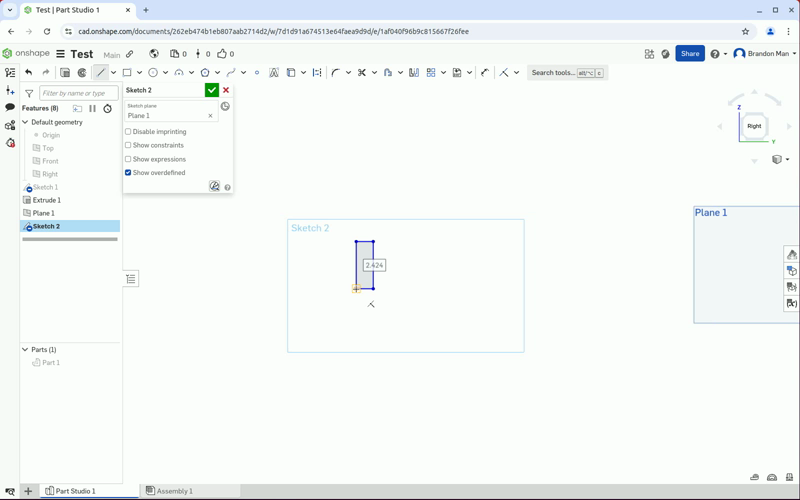
scroll(-6)
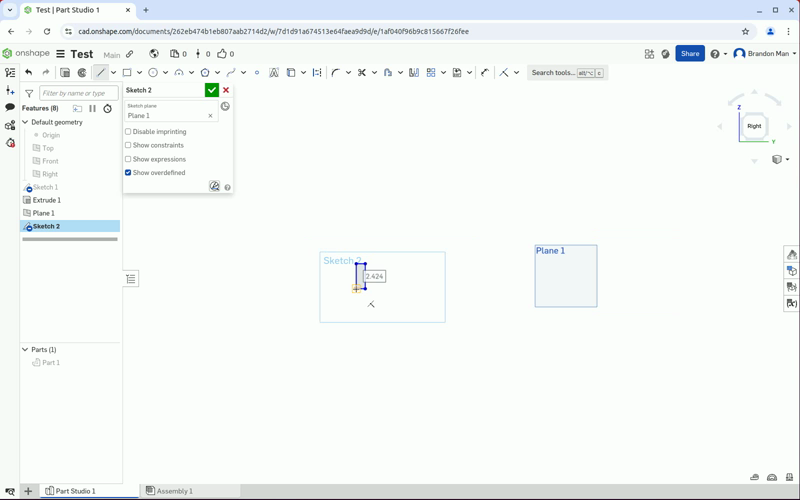
scroll(-6)
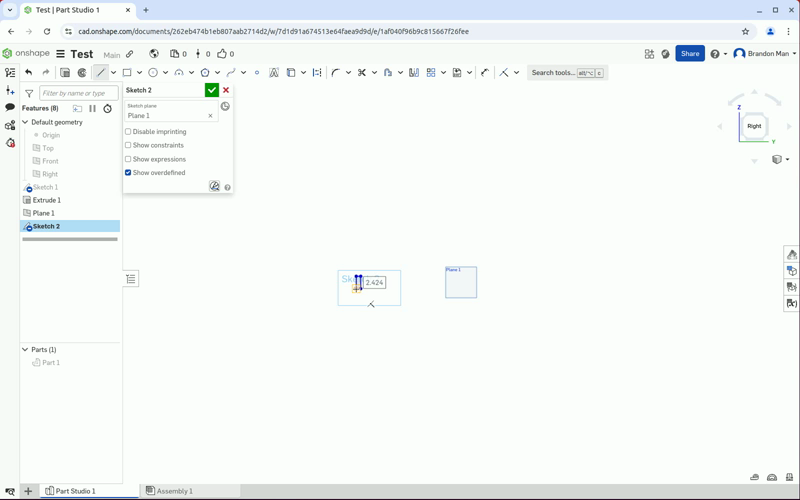
key(esc)
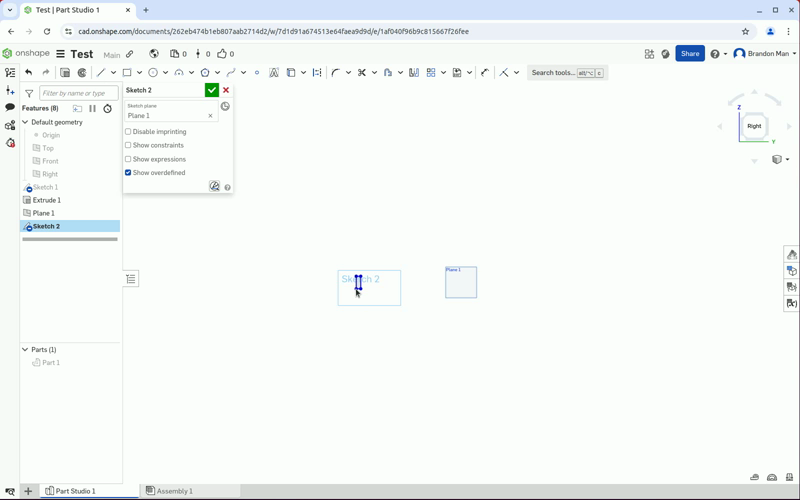
mouse_move(360, 279)
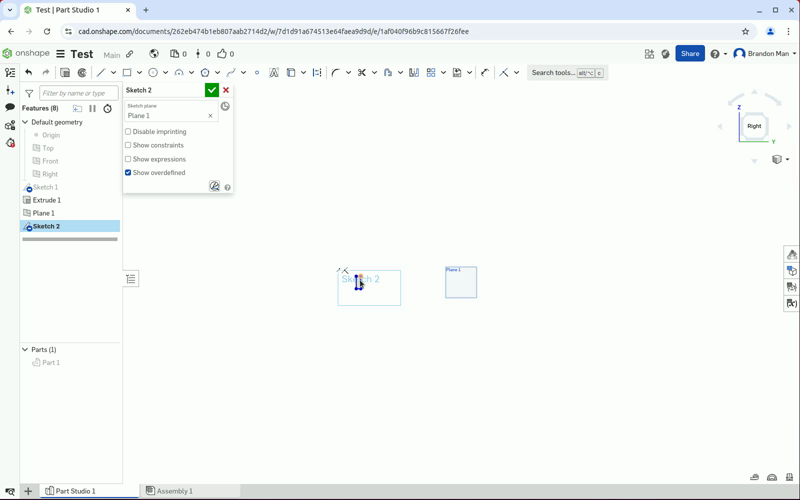
scroll(6)
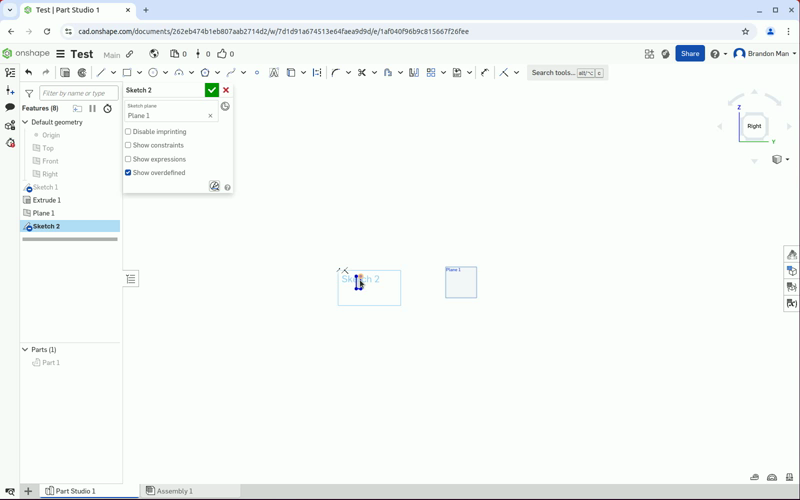
scroll(6)
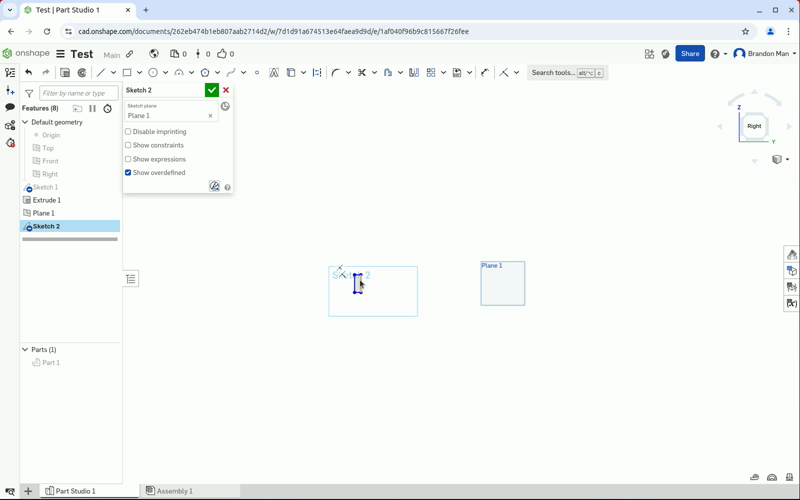
scroll(6)
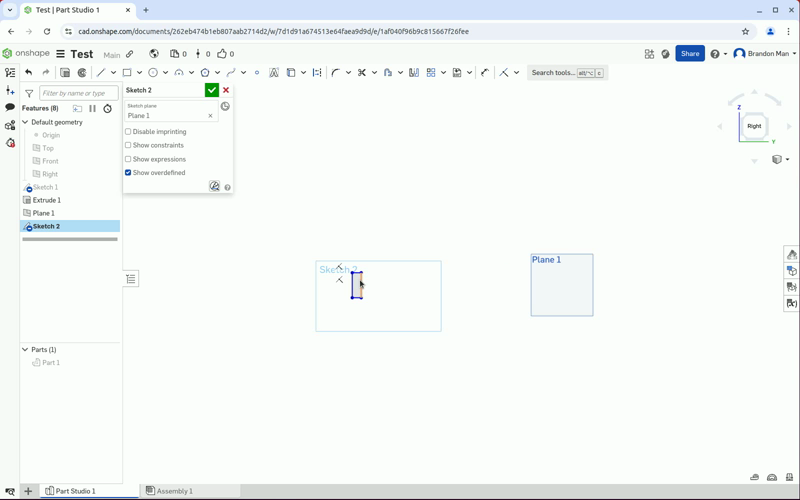
scroll(6)
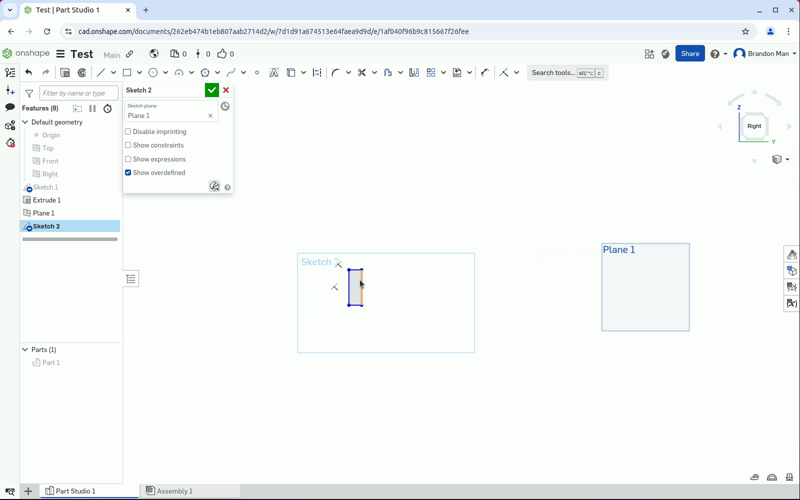
scroll(6)
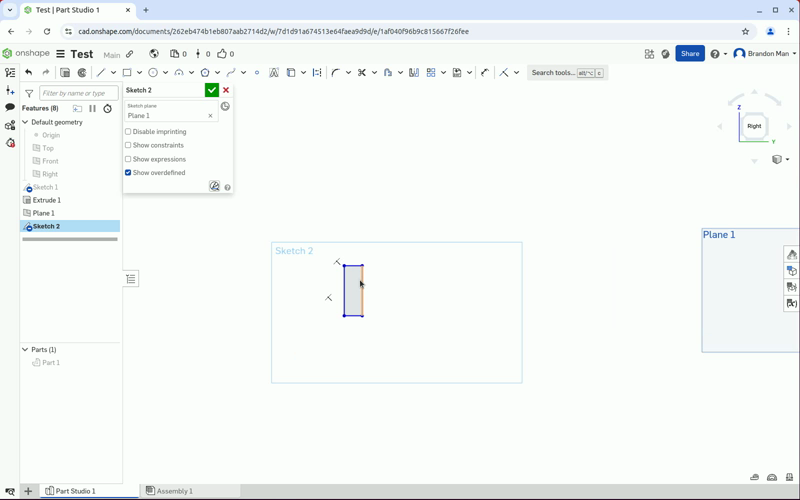
scroll(6)
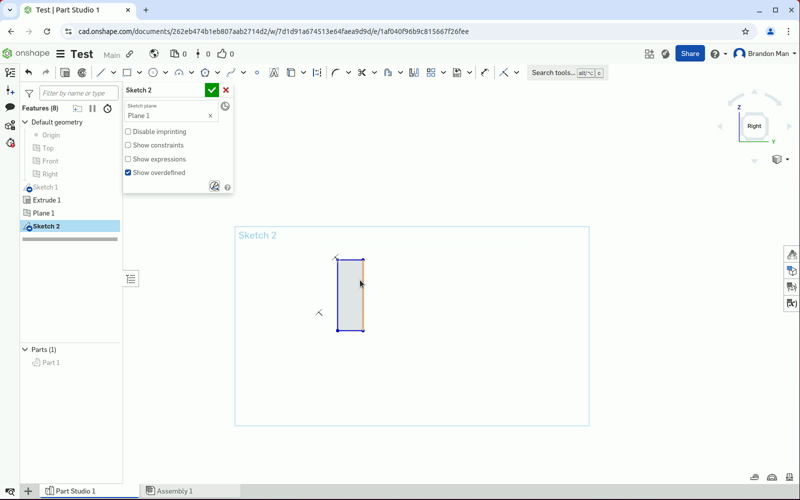
scroll(6)
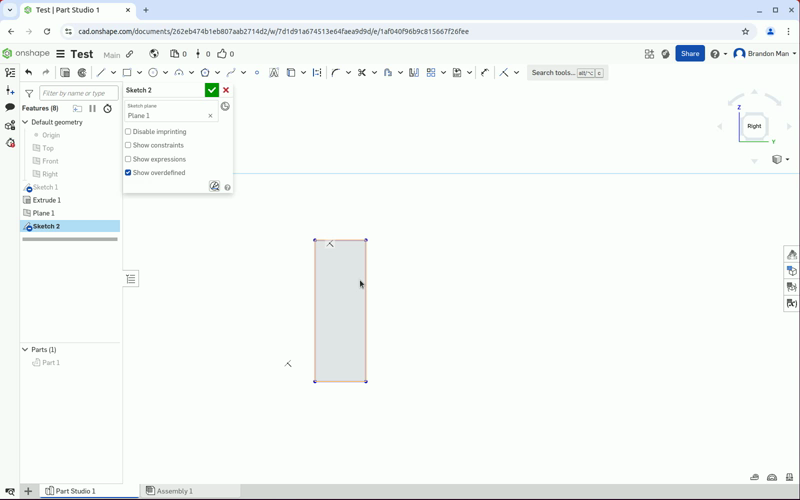
click(360, 279)
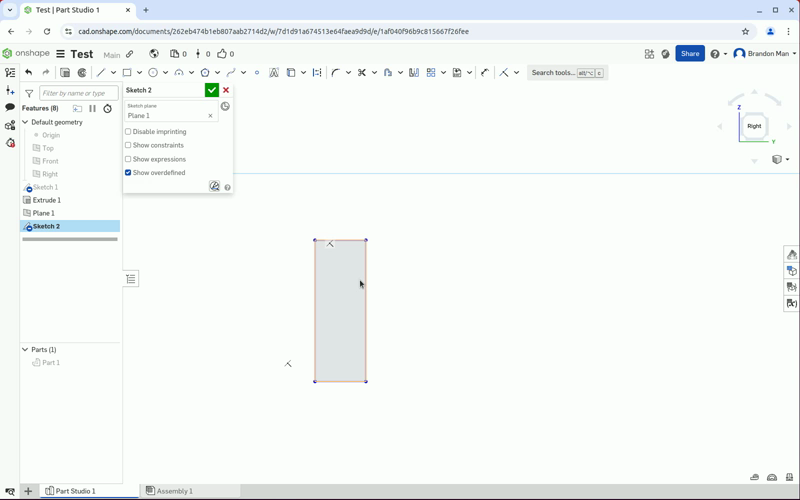
scroll(-6)
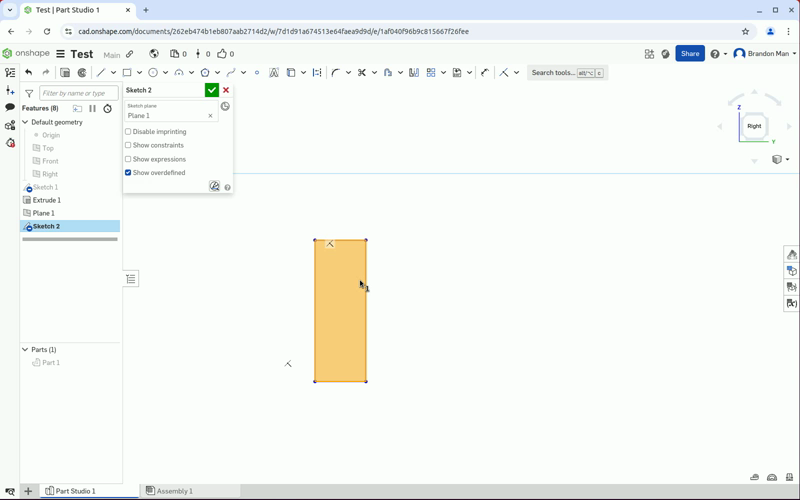
scroll(-6)
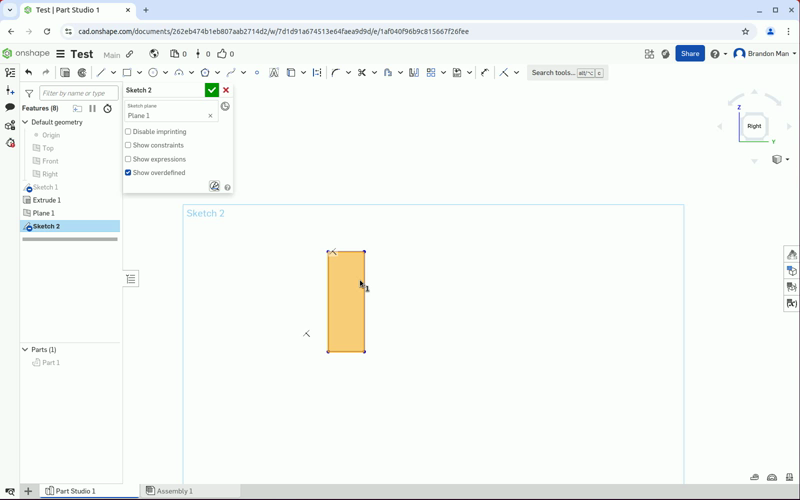
scroll(-6)
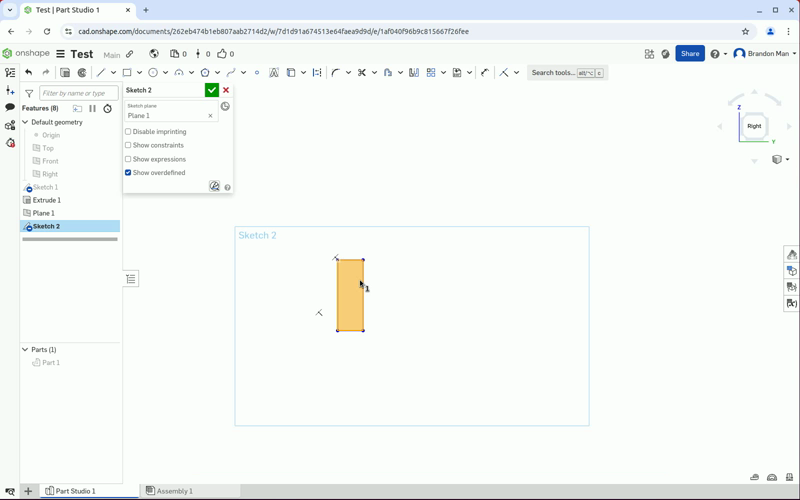
scroll(-6)
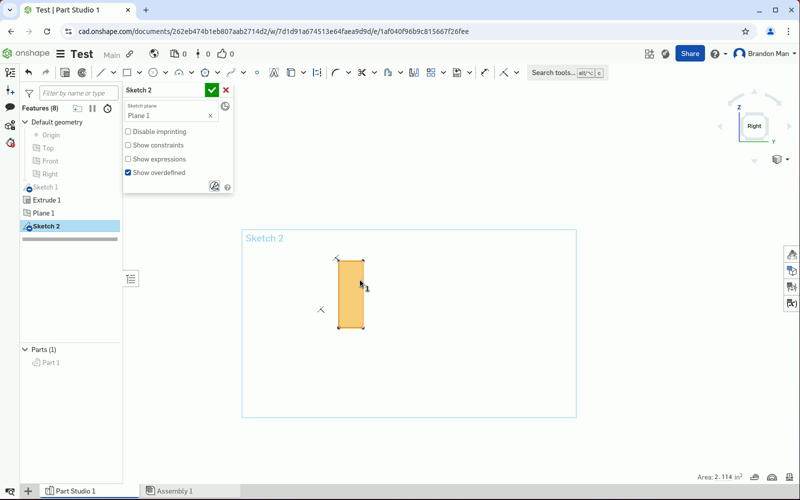
scroll(-6)
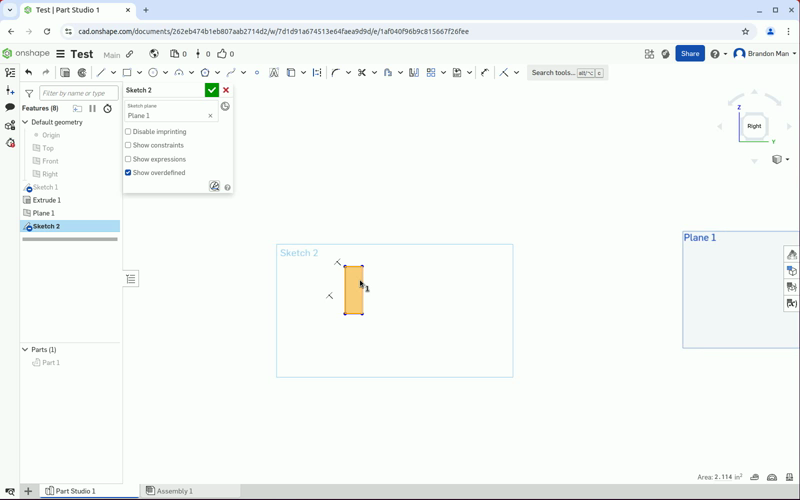
scroll(-6)
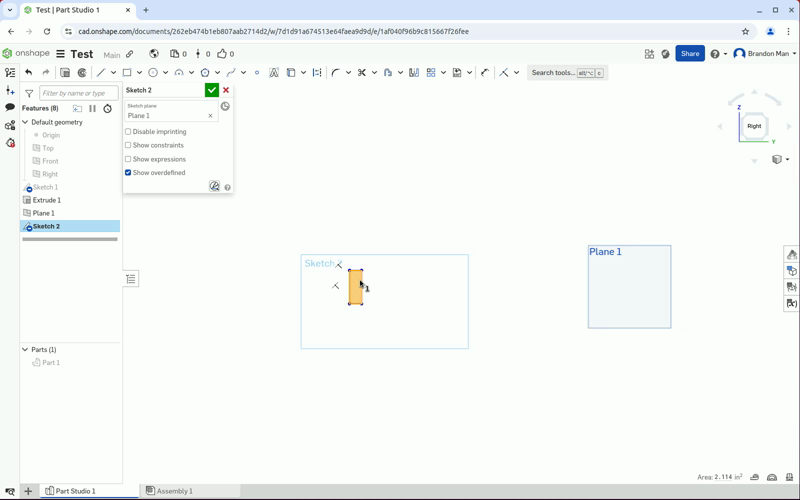
scroll(-6)
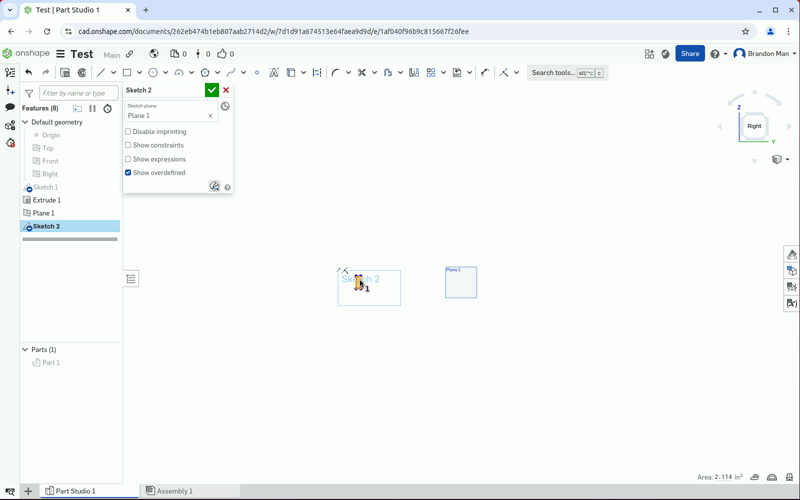
mouse_move(73, 352)
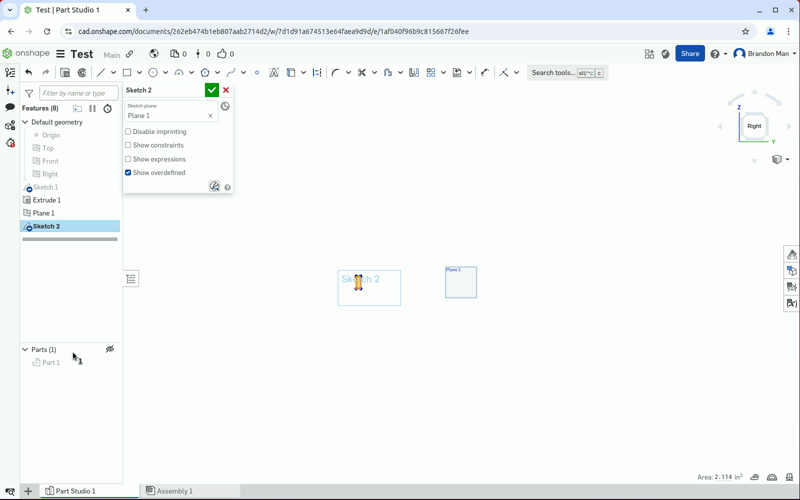
key(shift+y)
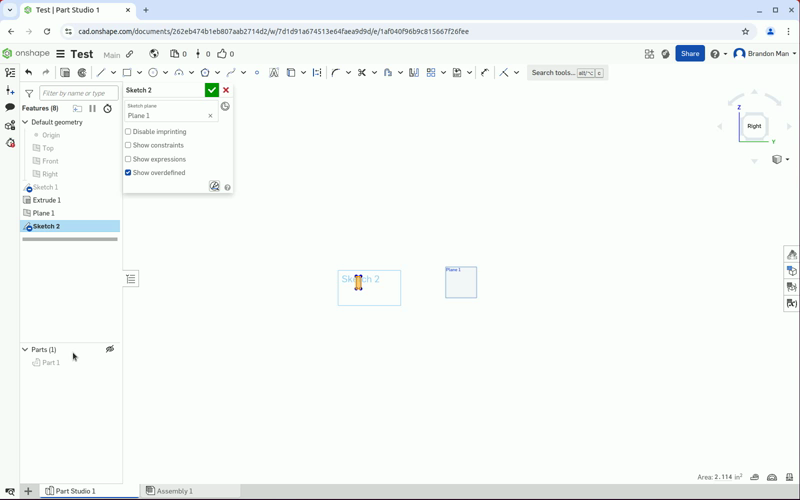
key(shift+e)
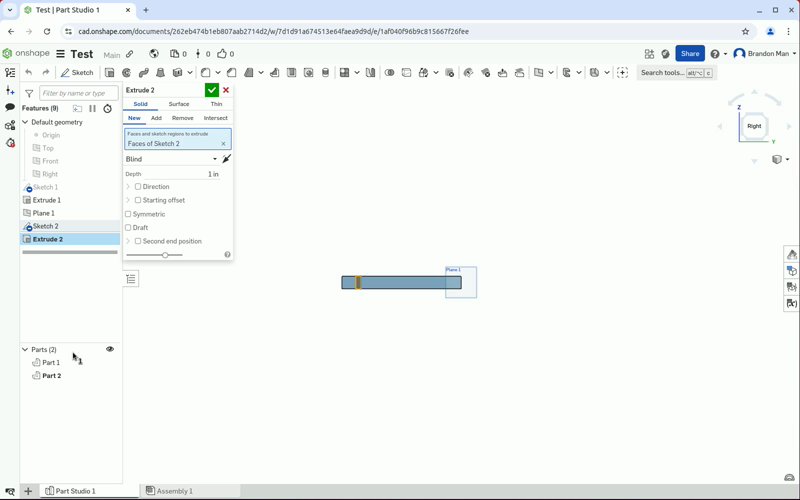
mouse_move(143, 106)
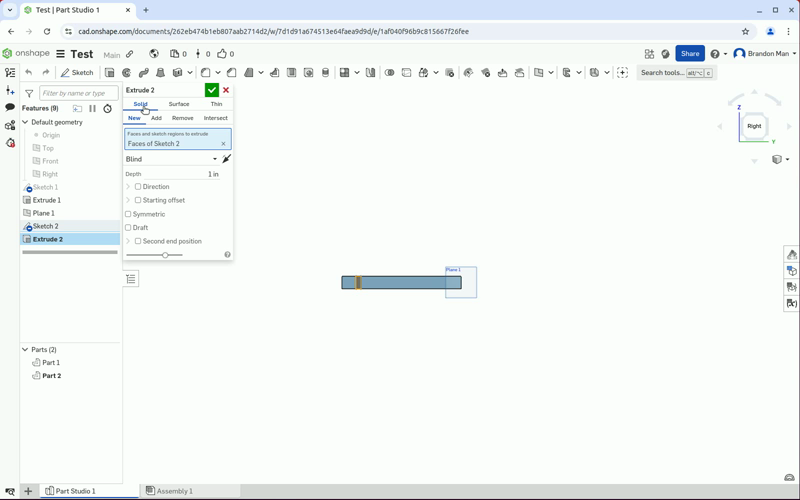
click(143, 106)
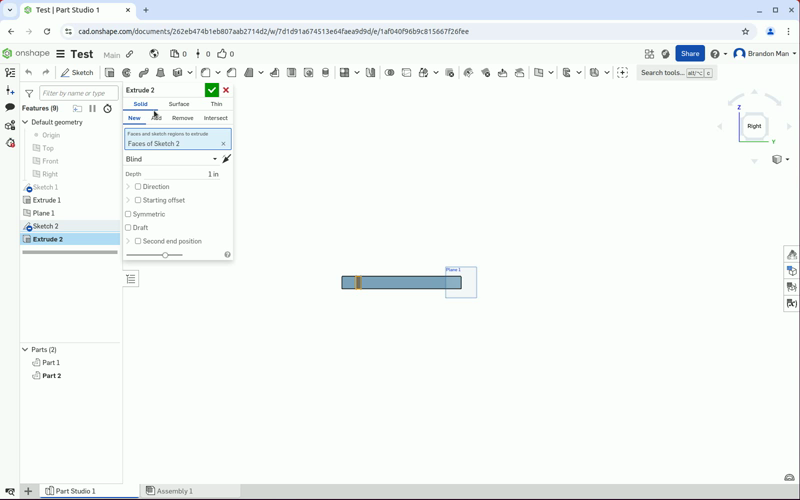
mouse_move(186, 120)
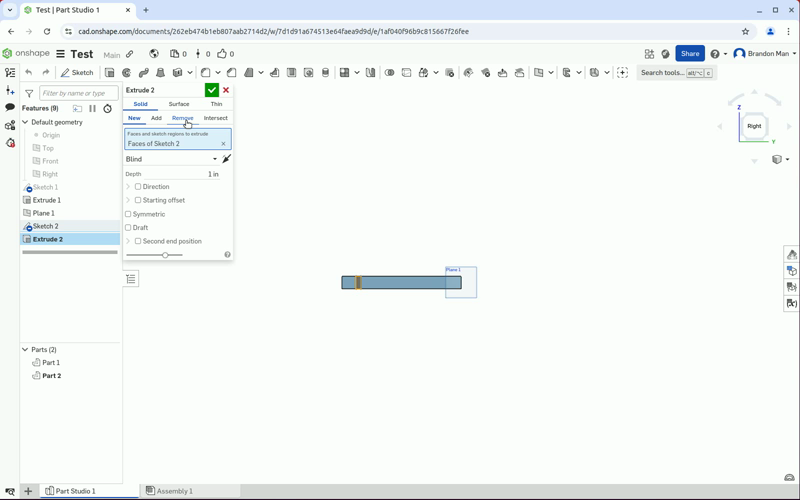
click(186, 120)
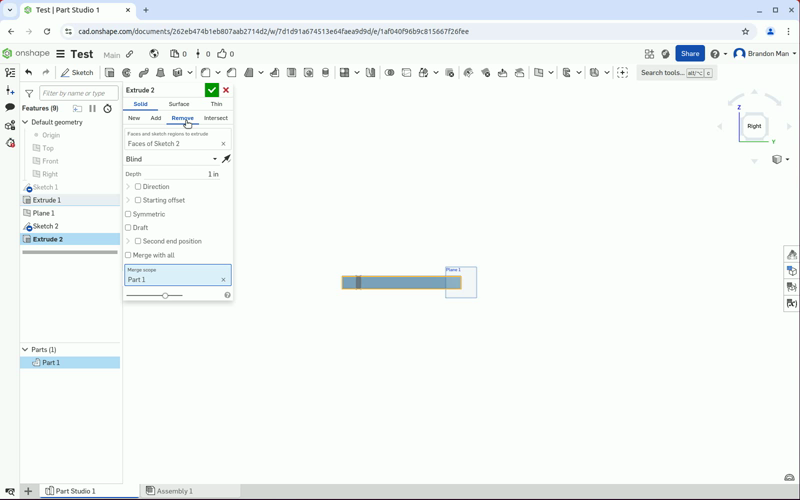
key(tab, 4)
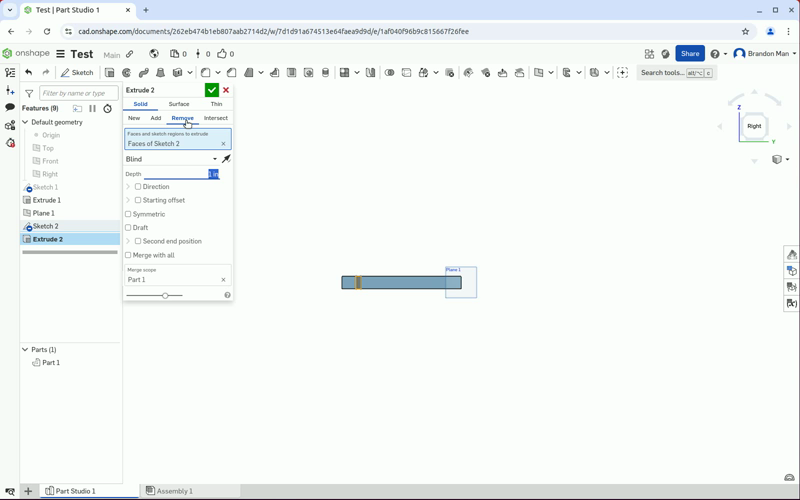
text(0.241)
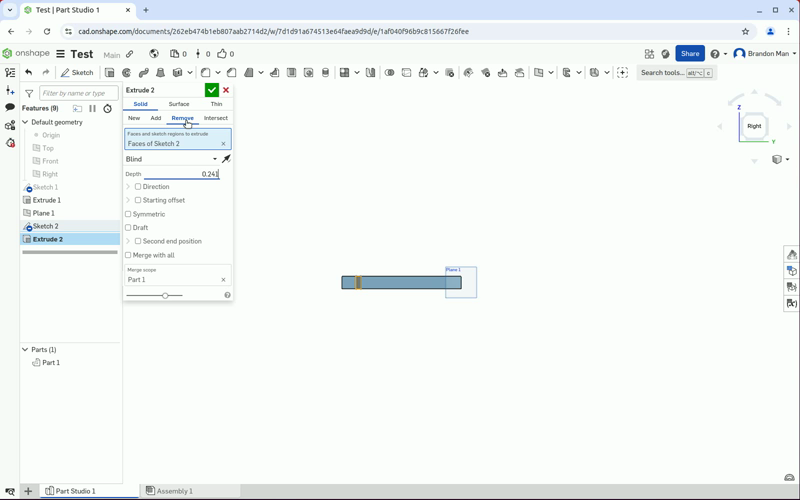
key(tab, 6)
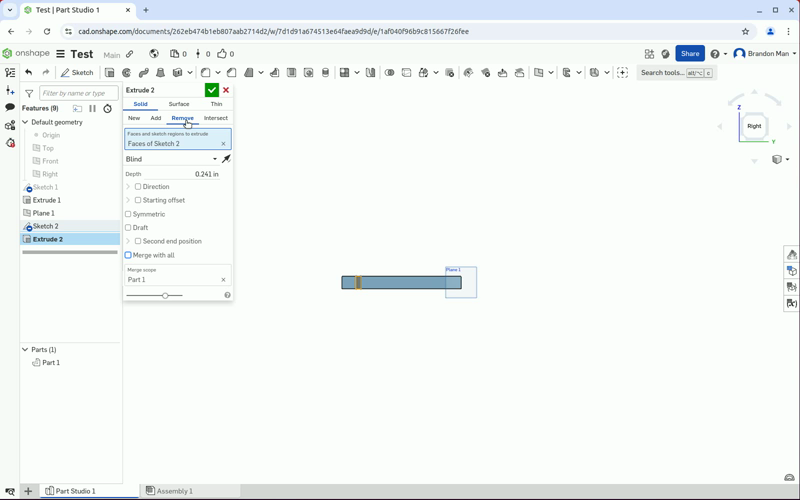
key(space)
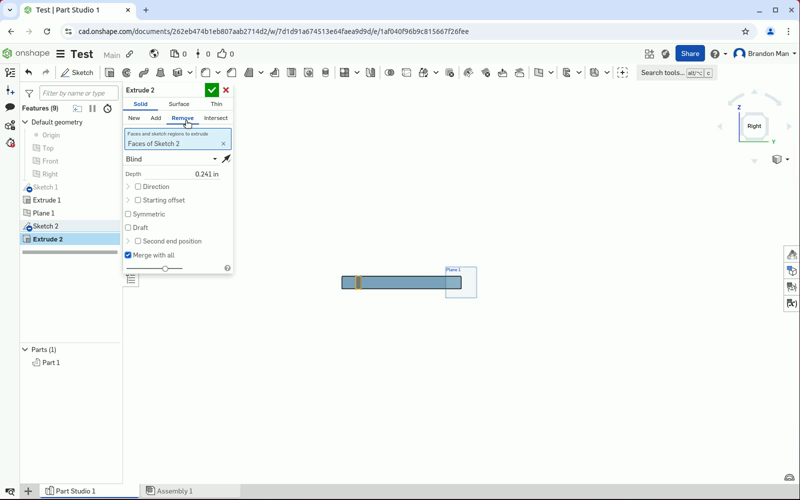
key(enter)
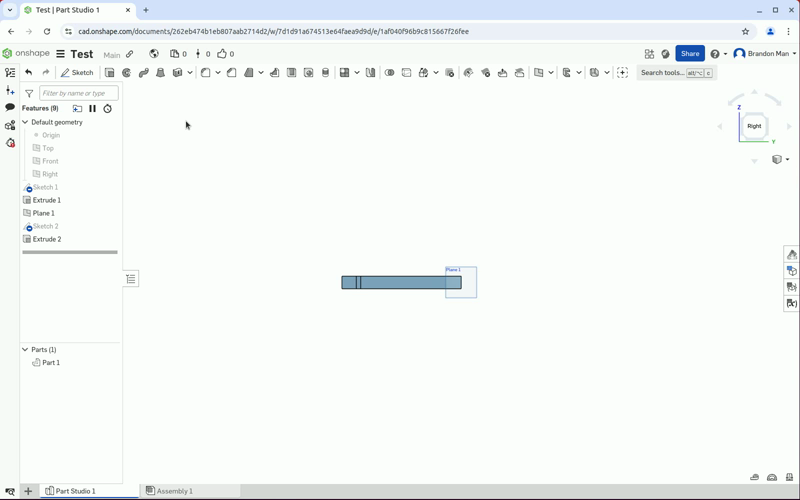
key(shift+h)
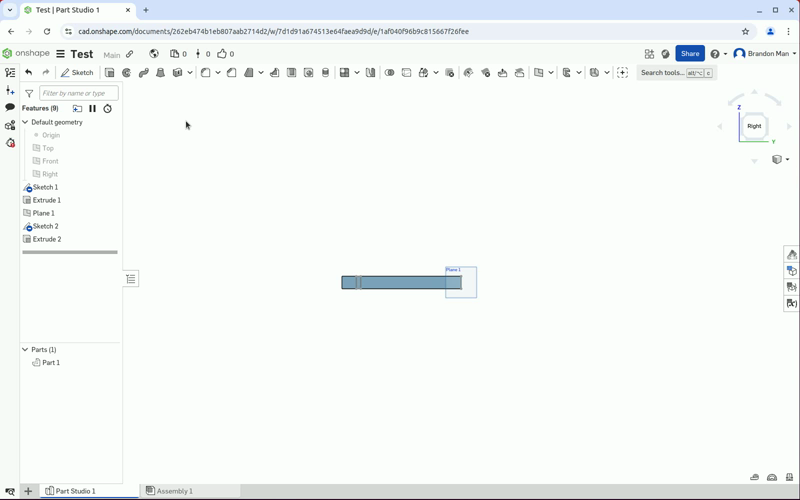
key(shift+h)
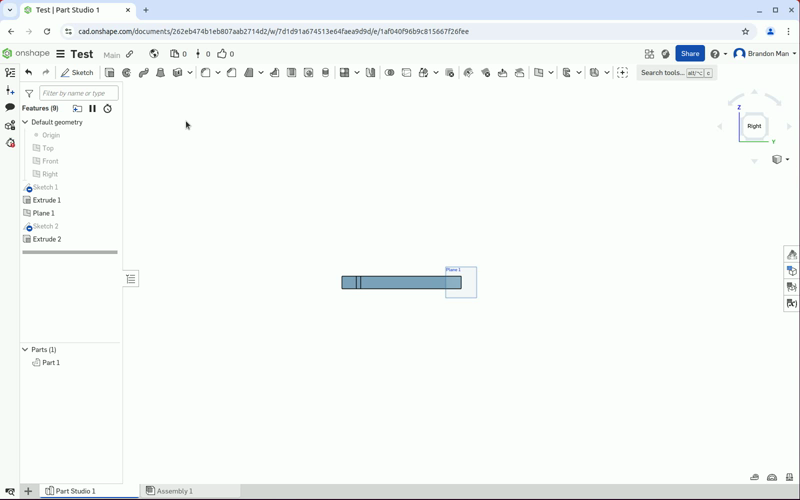
mouse_move(73, 189)
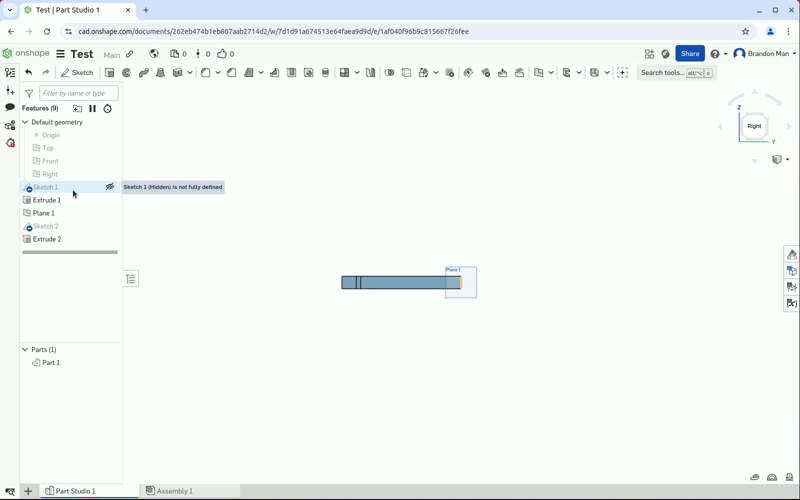
click(73, 189)
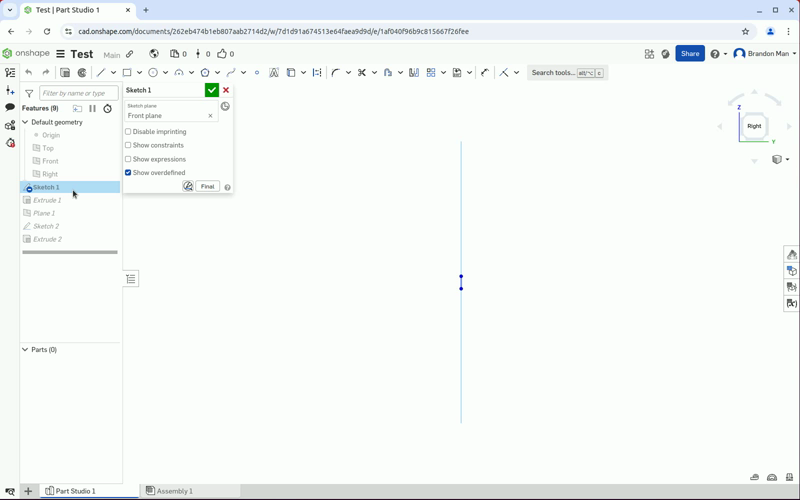
mouse_move(229, 92)
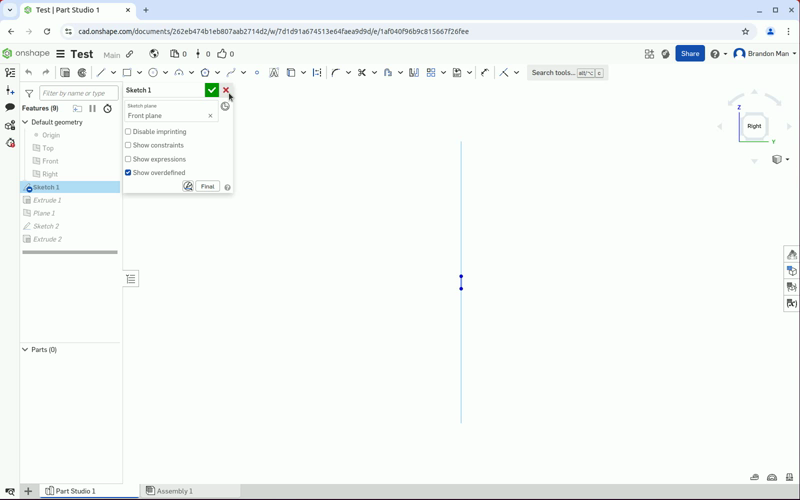
click(229, 92)
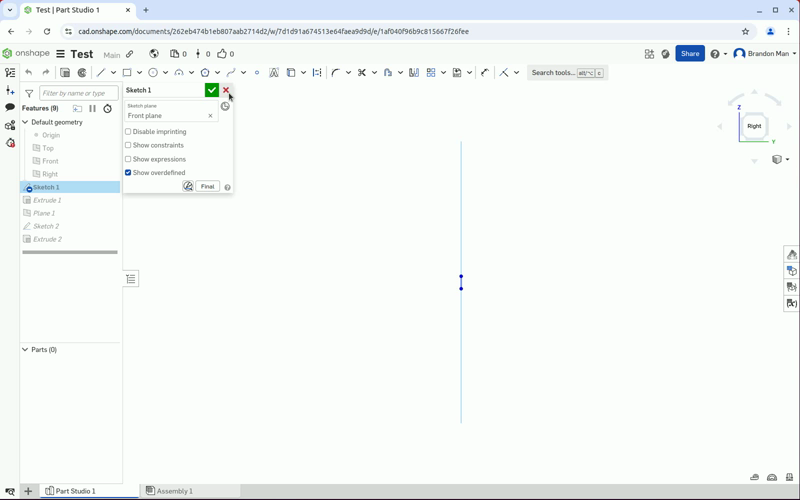
key(shift+s)
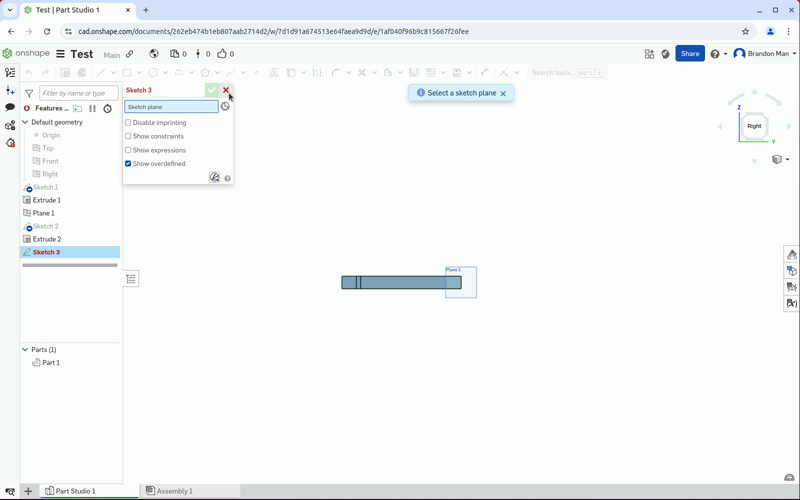
mouse_move(73, 215)
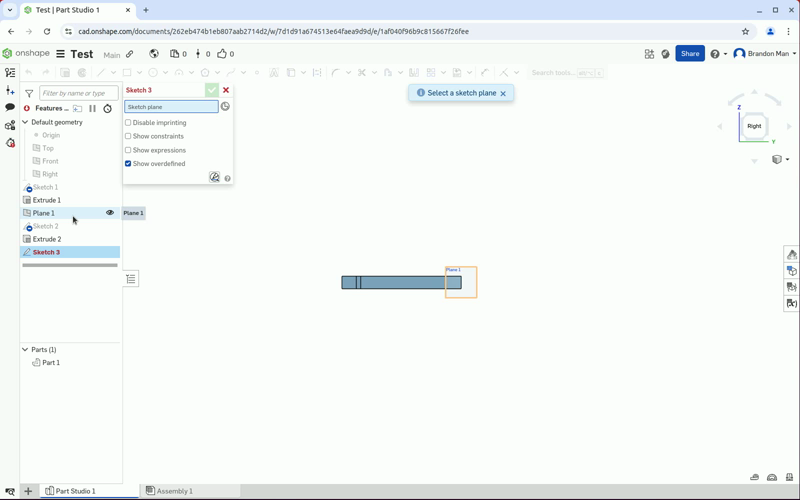
click(73, 215)
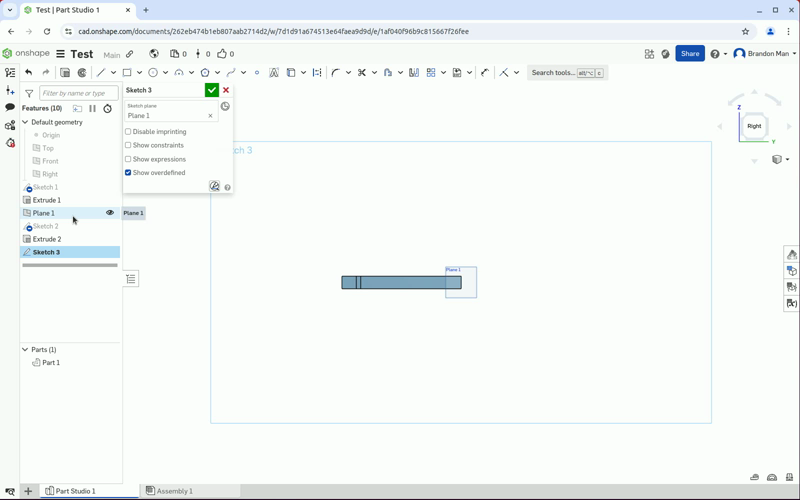
mouse_move(73, 352)
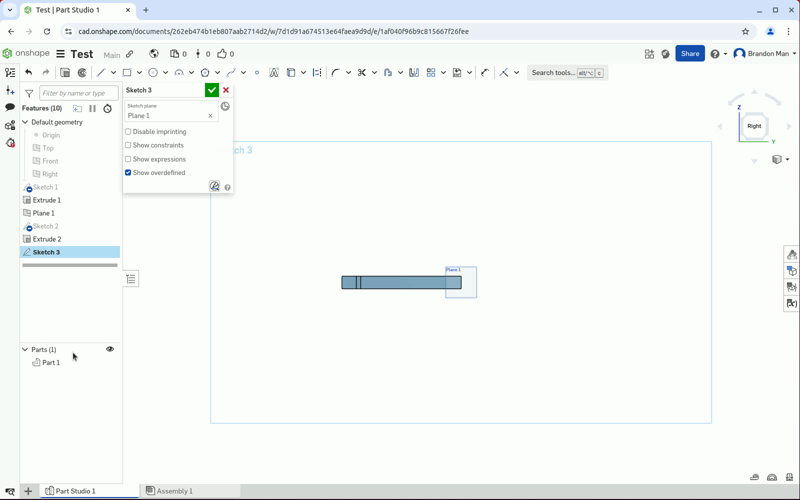
key(y)
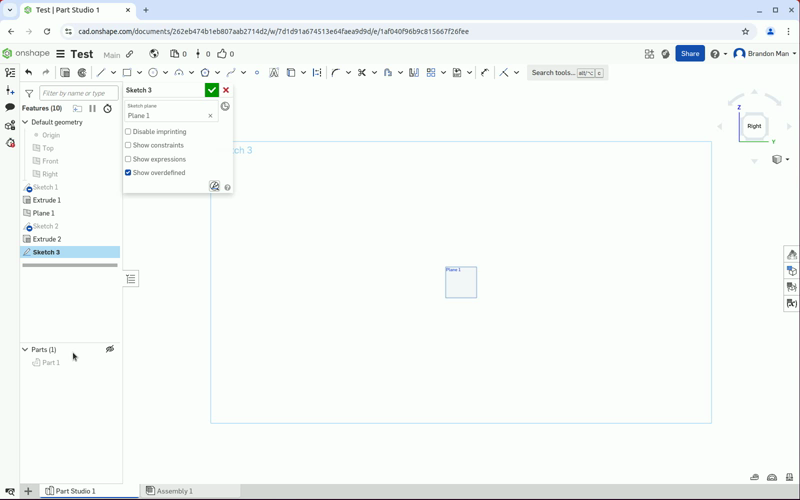
key(l)
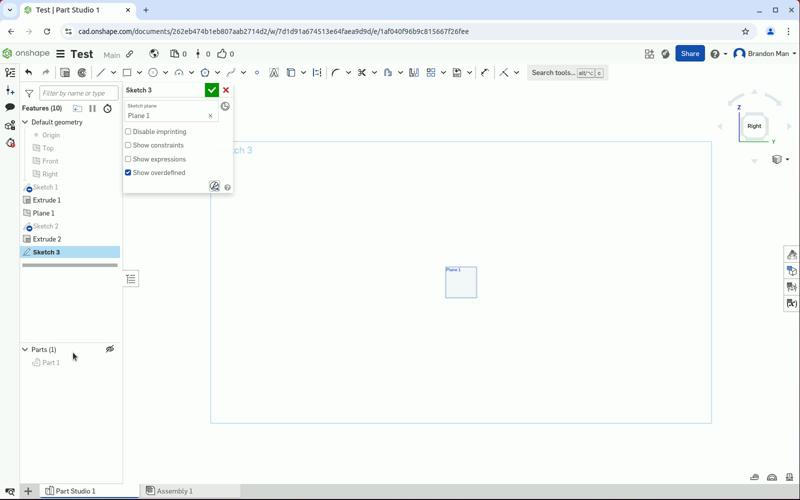
key_down(shift)
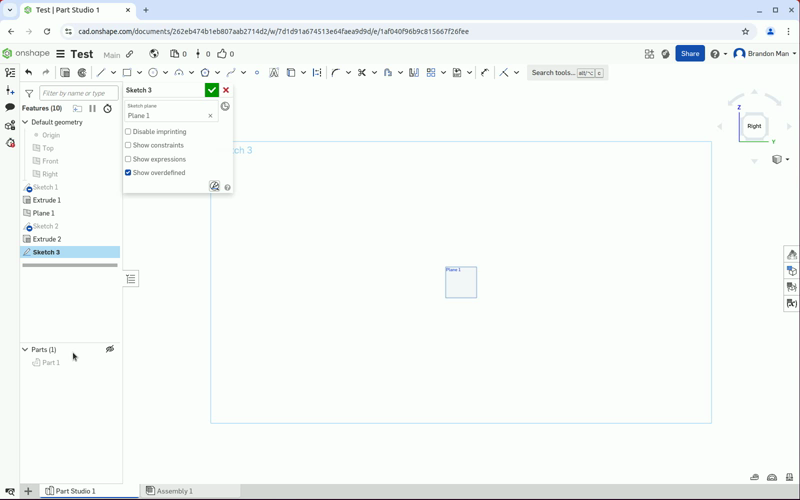
mouse_move(447, 288)
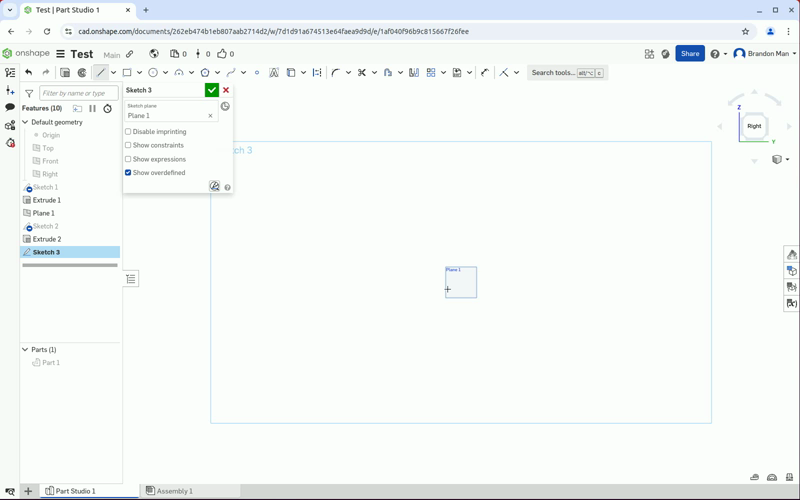
click(447, 288)
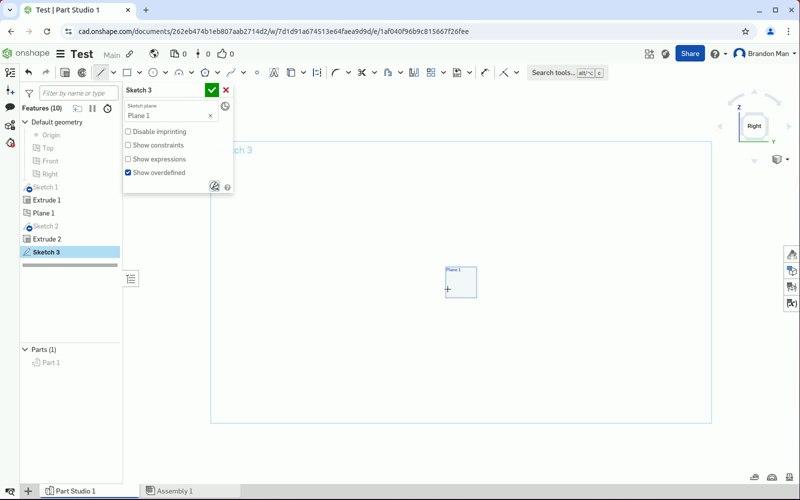
key_up(shift)
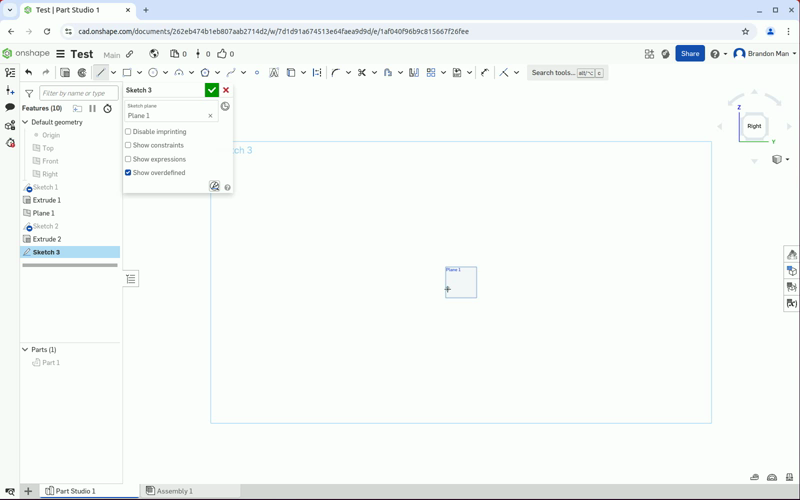
key_down(shift)
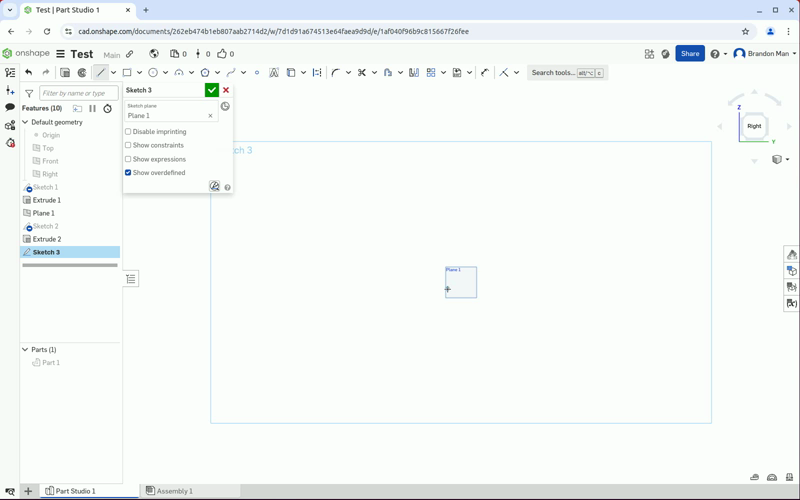
mouse_move(477, 288)
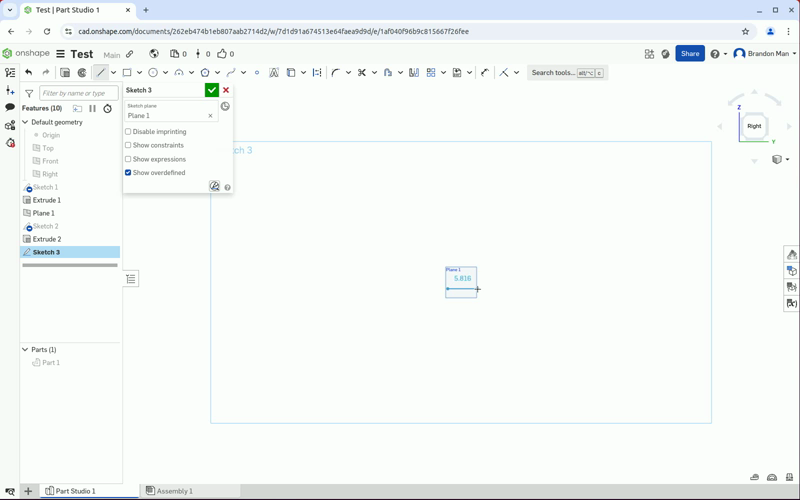
mouse_move(452, 288)
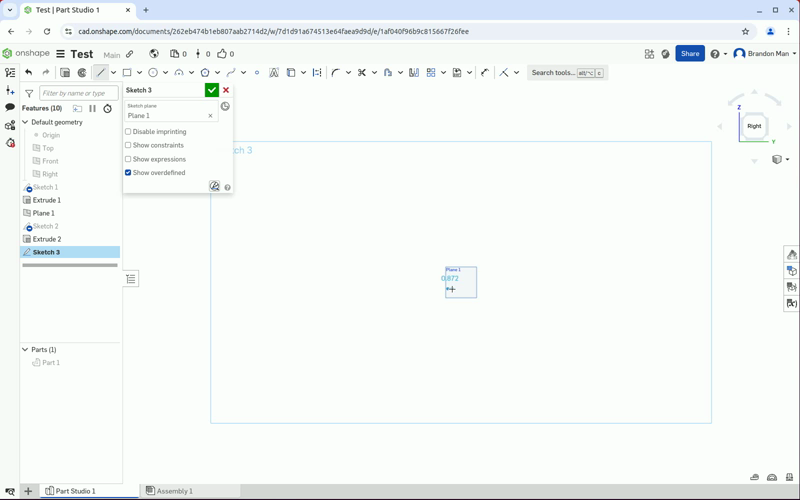
scroll(6)
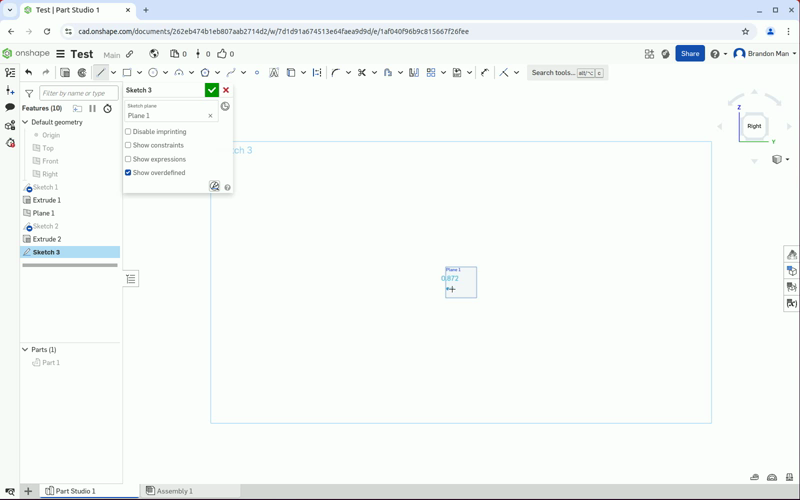
scroll(6)
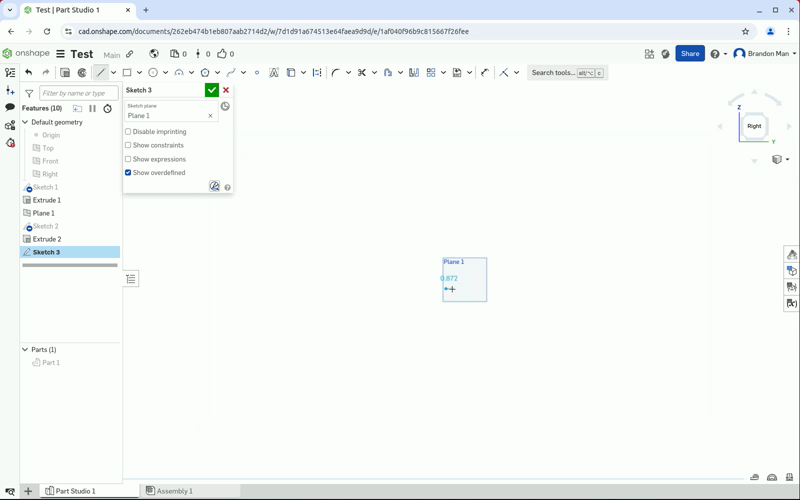
scroll(6)
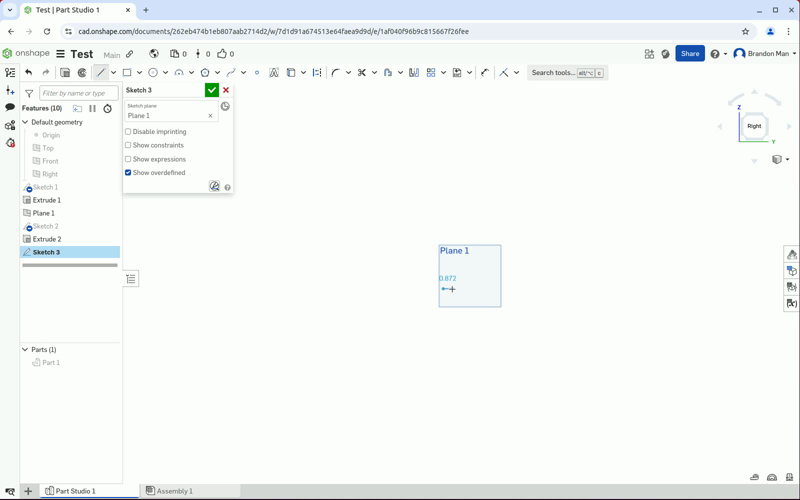
scroll(6)
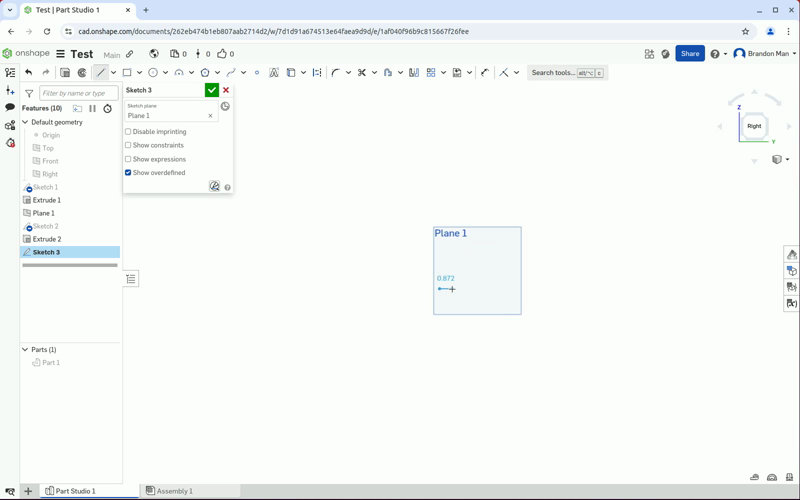
scroll(6)
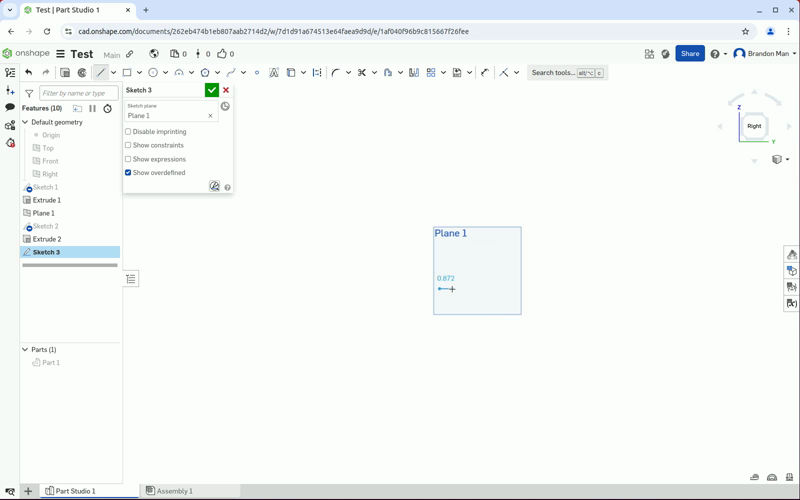
scroll(6)
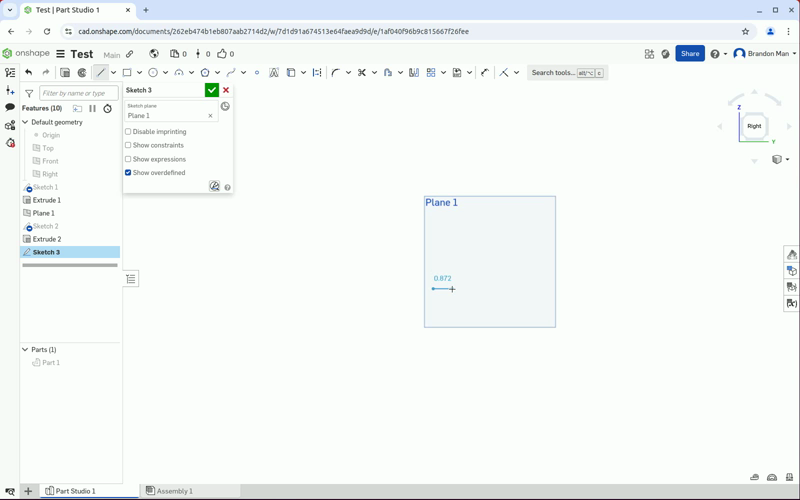
scroll(6)
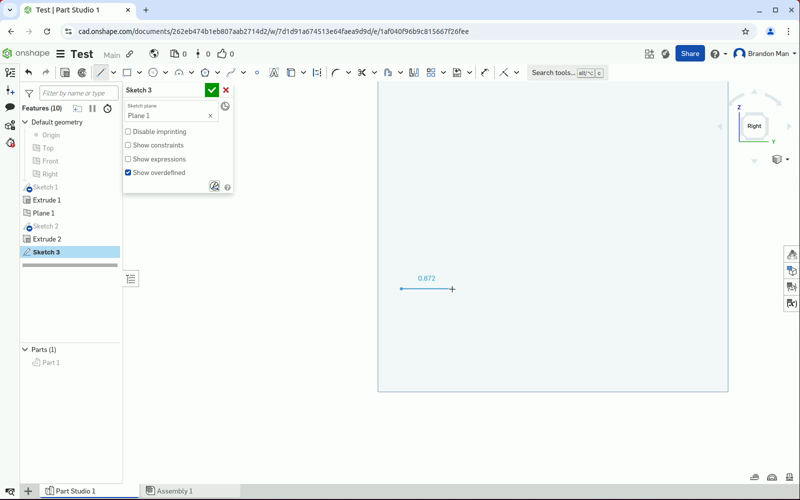
click(452, 288)
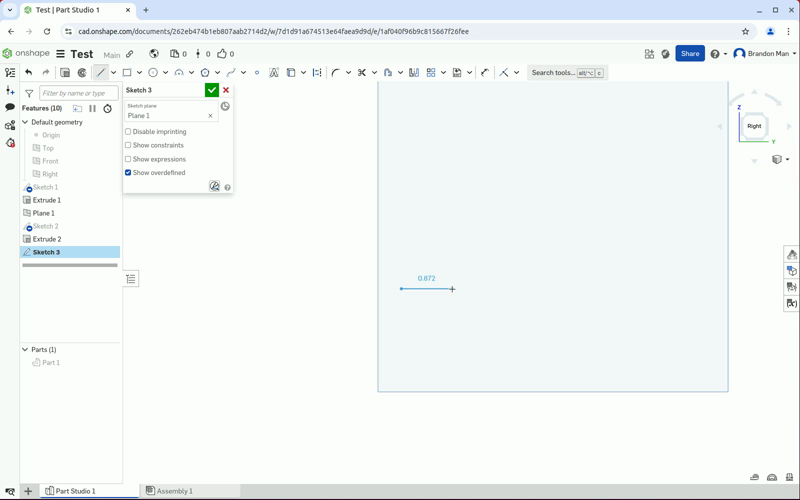
scroll(-6)
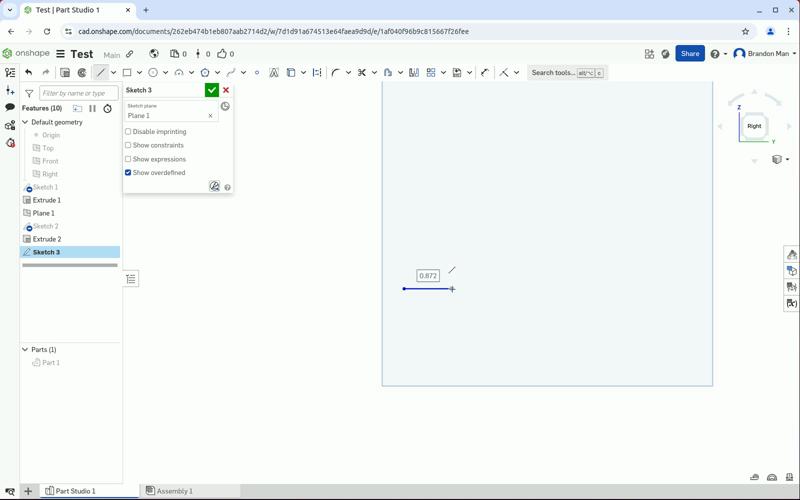
scroll(-6)
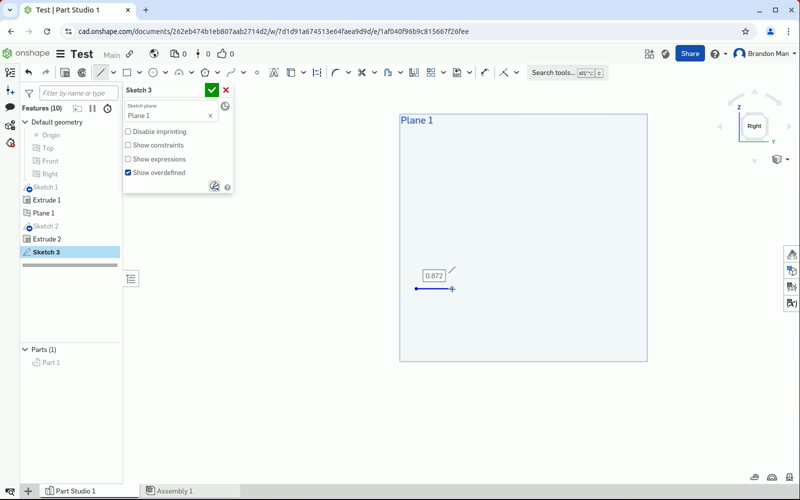
scroll(-6)
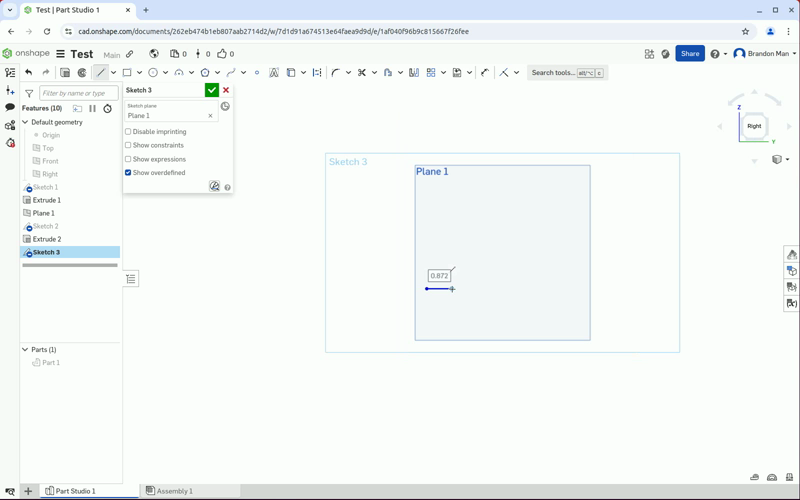
scroll(-6)
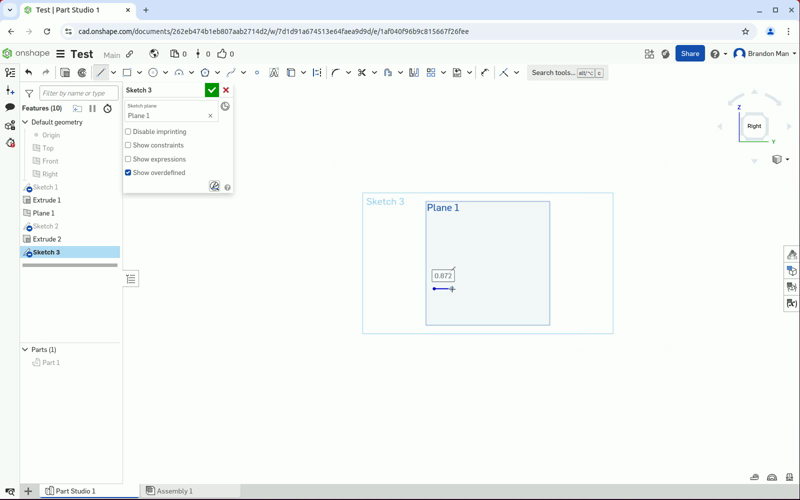
scroll(-6)
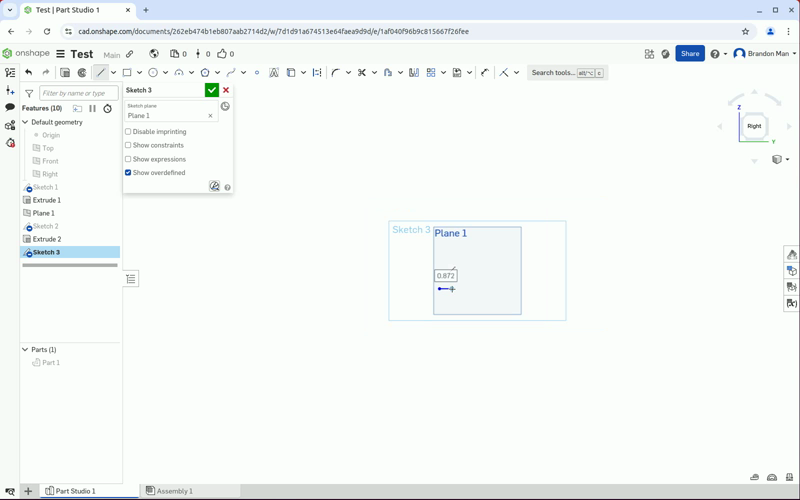
scroll(-6)
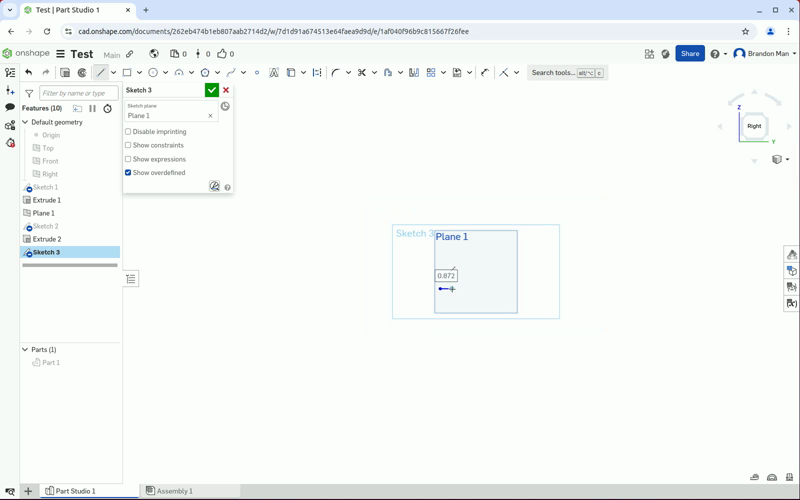
scroll(-6)
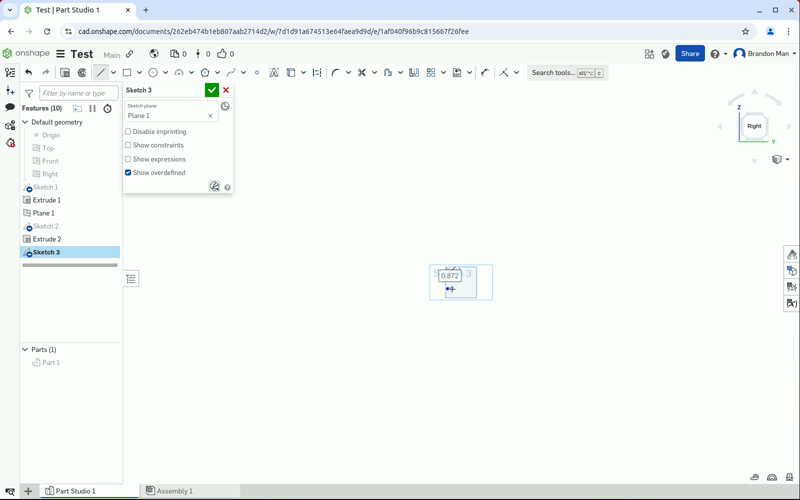
key_up(shift)
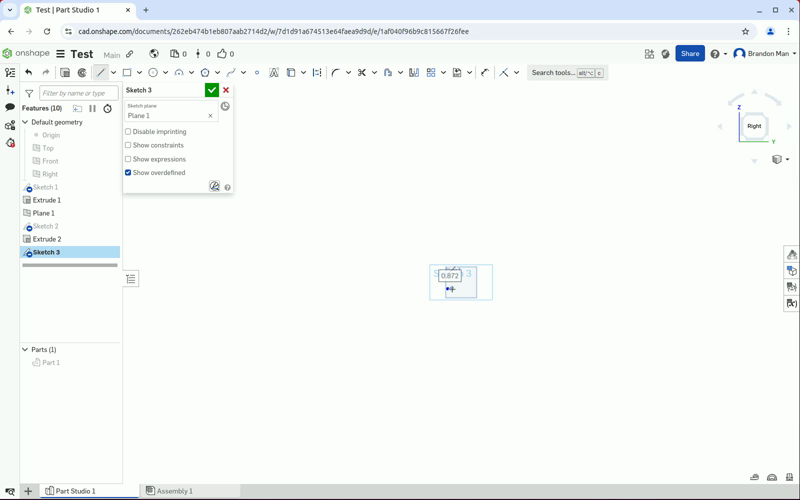
key_down(shift)
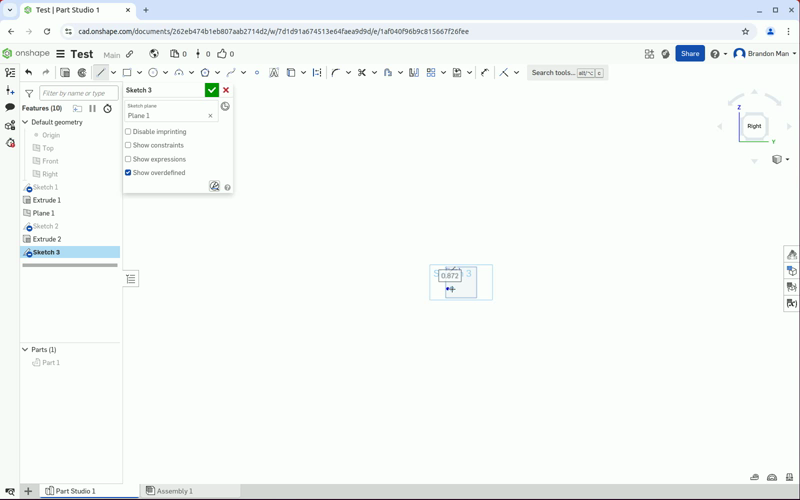
mouse_move(482, 288)
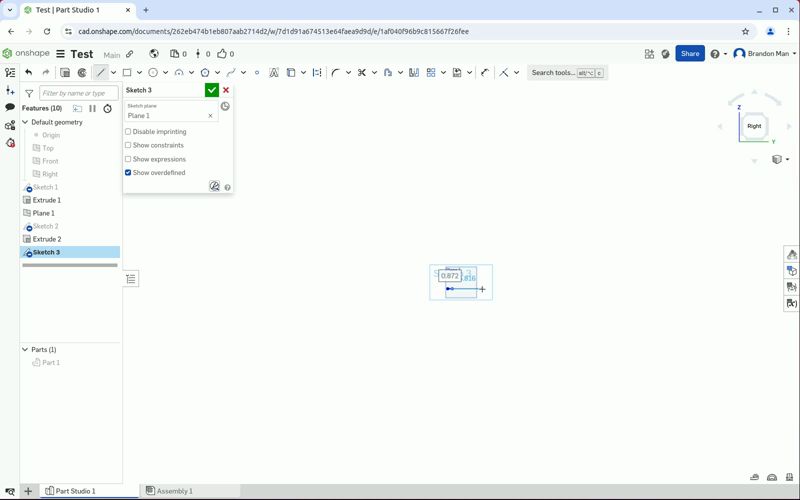
mouse_move(452, 276)
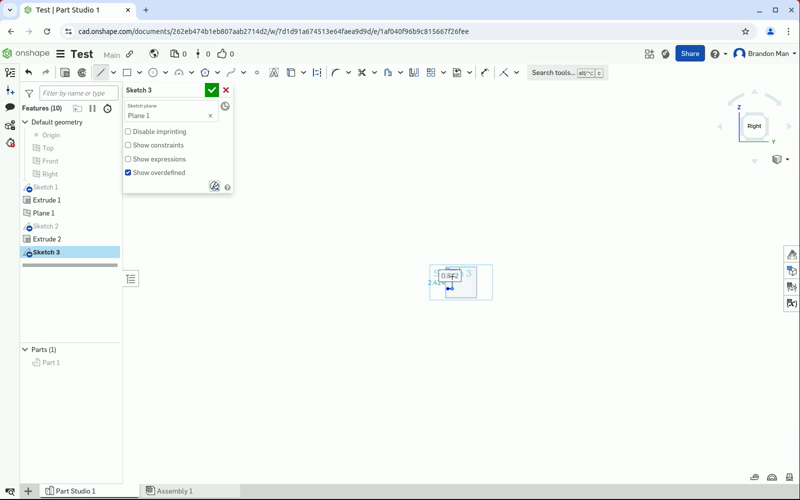
click(452, 276)
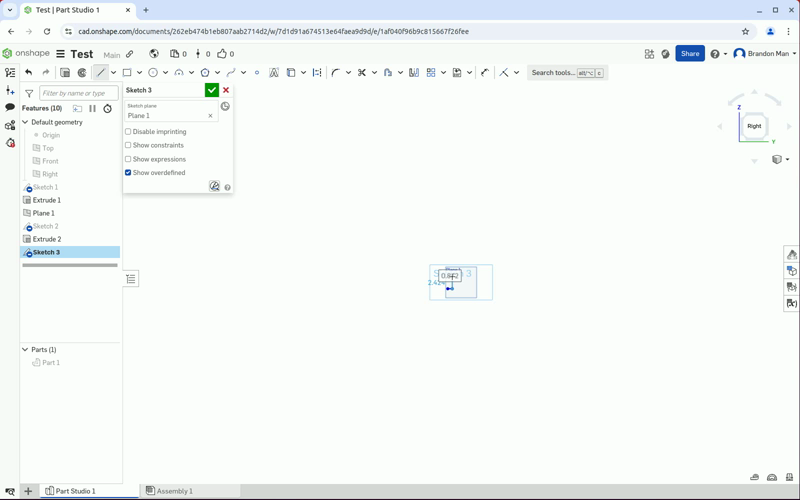
key_up(shift)
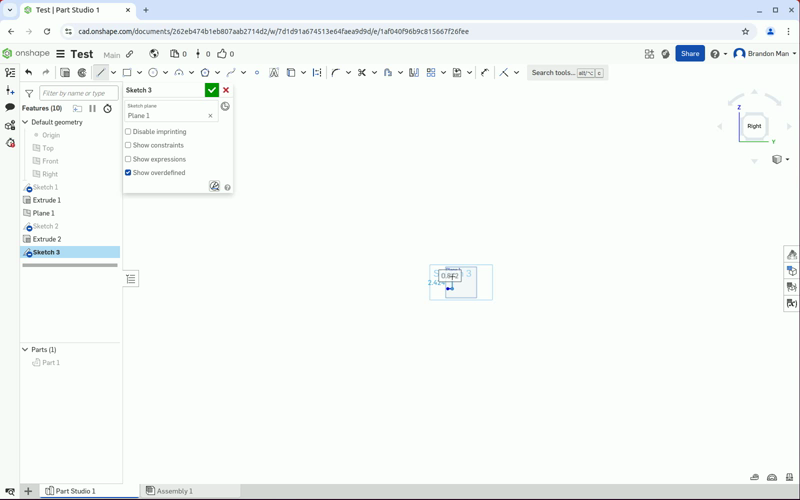
key_down(shift)
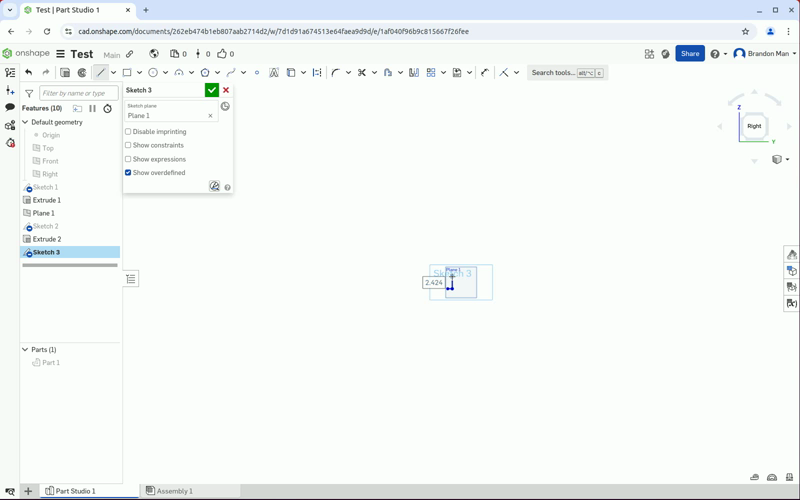
mouse_move(482, 276)
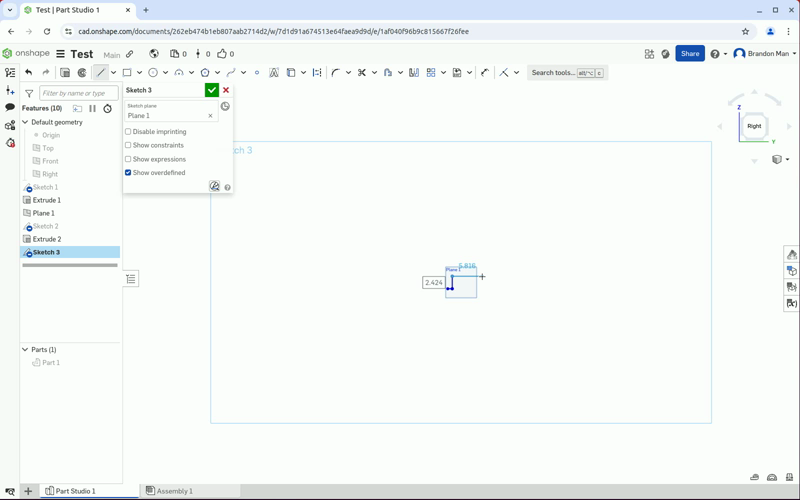
mouse_move(447, 276)
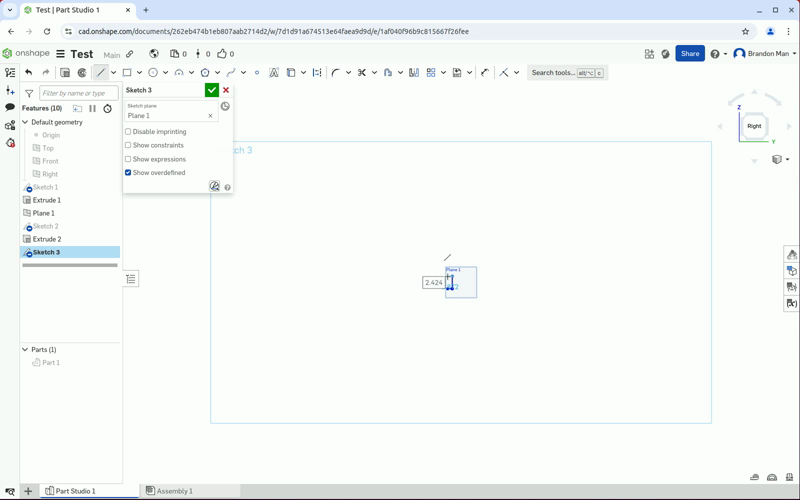
scroll(6)
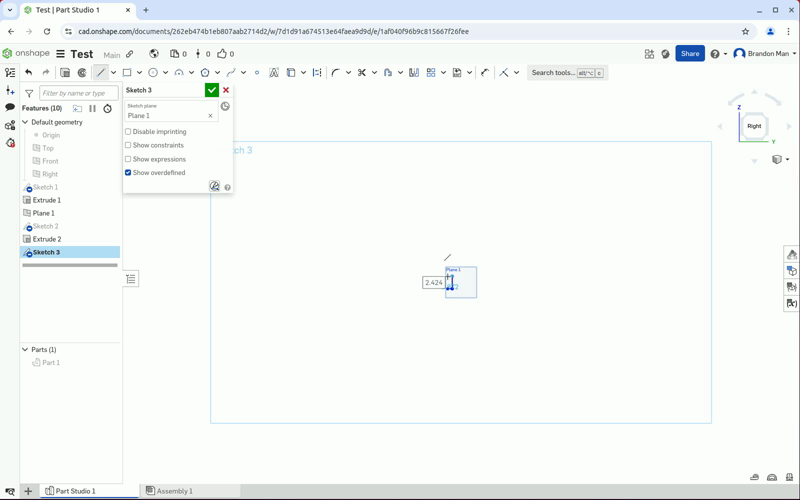
scroll(6)
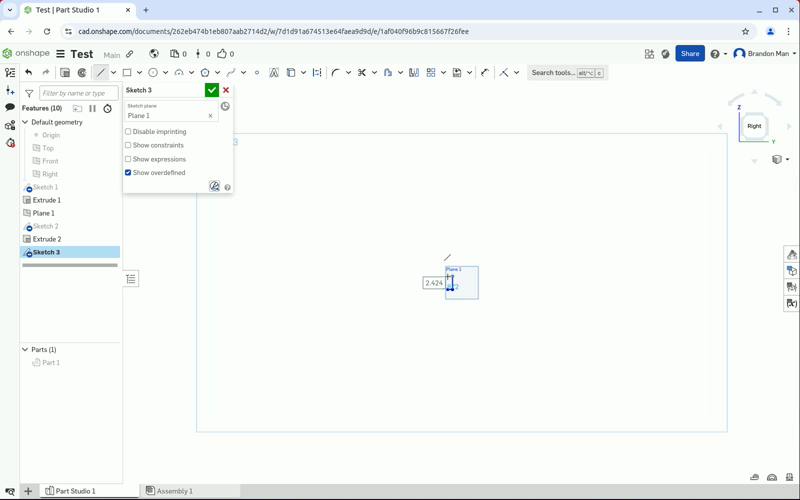
scroll(6)
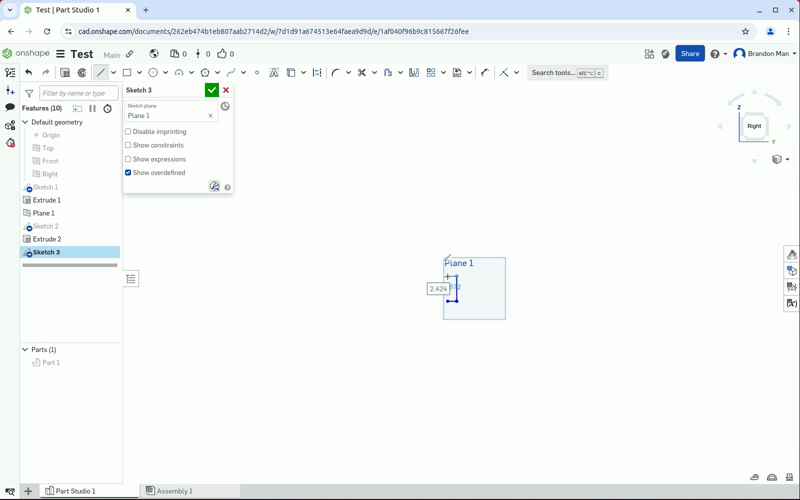
scroll(6)
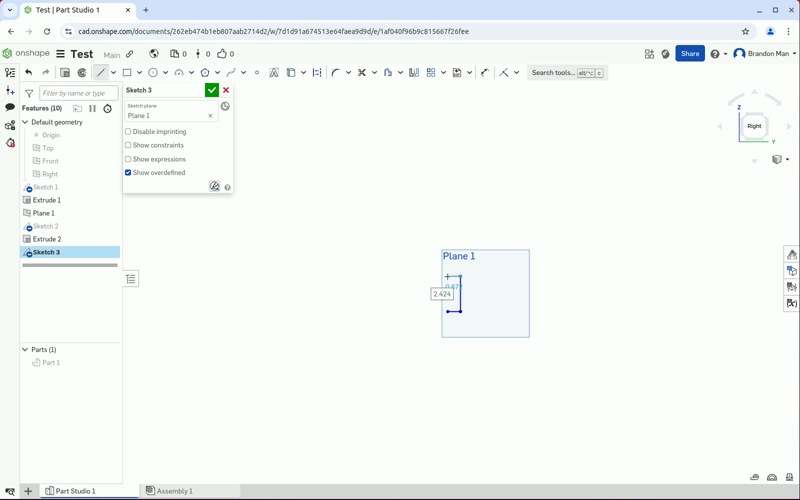
scroll(6)
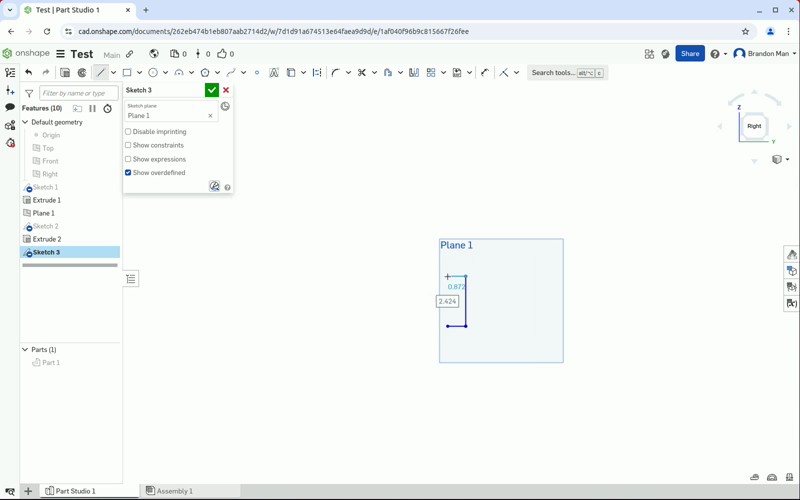
scroll(6)
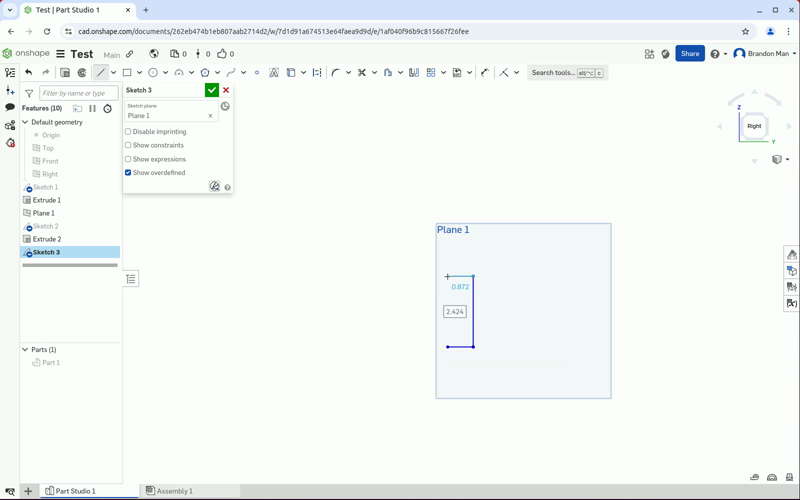
scroll(6)
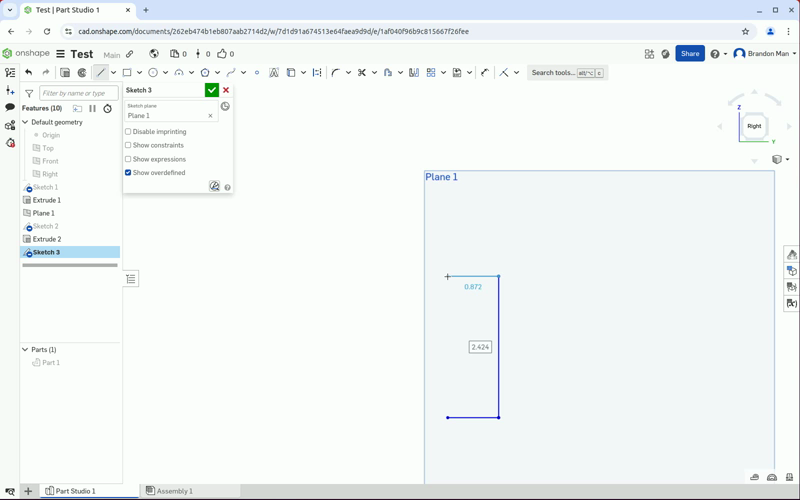
click(447, 276)
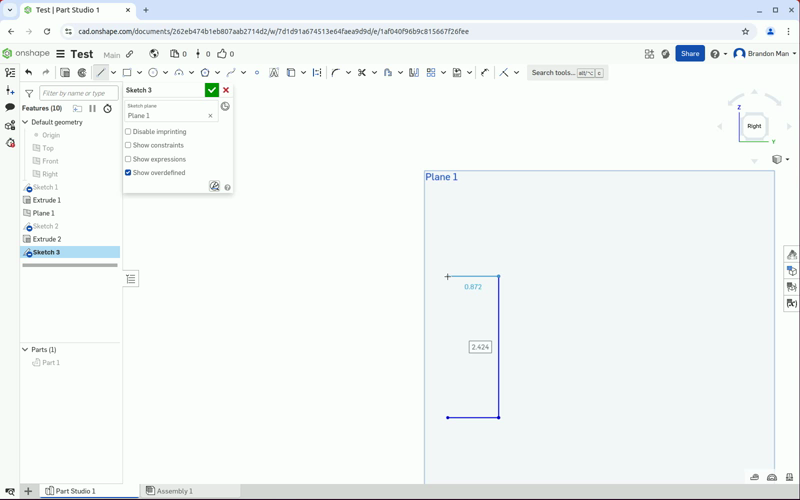
scroll(-6)
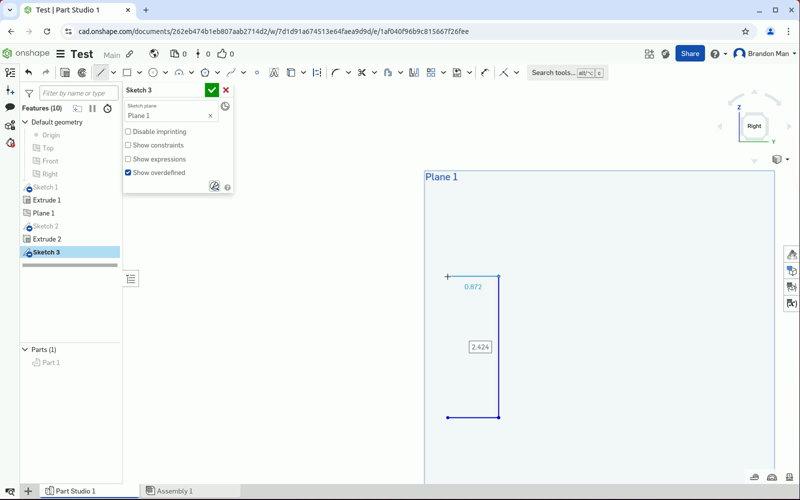
scroll(-6)
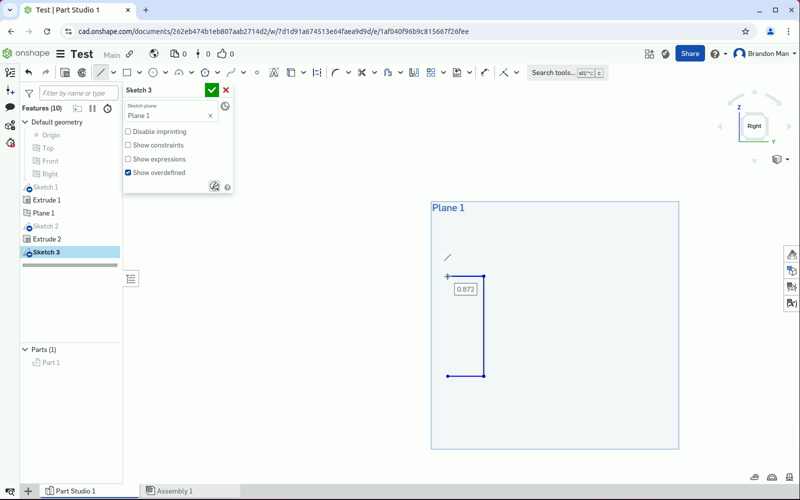
scroll(-6)
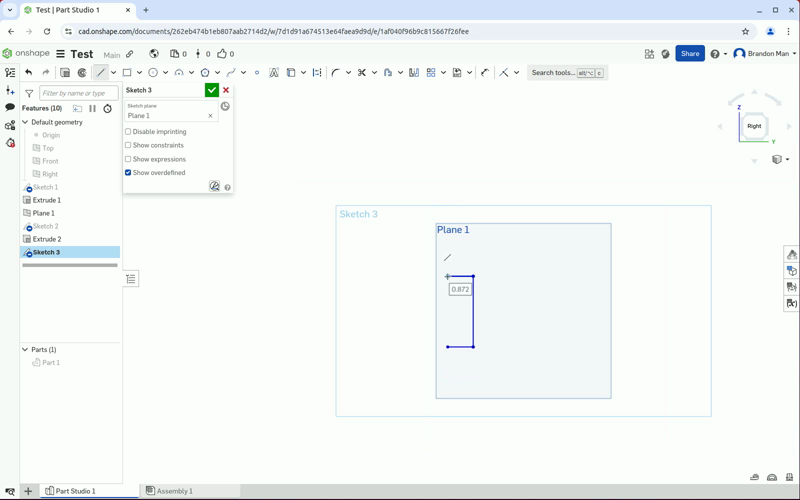
scroll(-6)
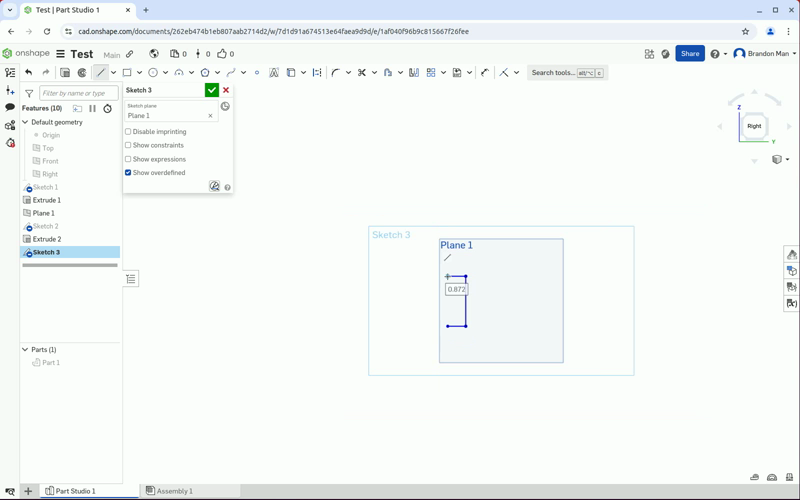
scroll(-6)
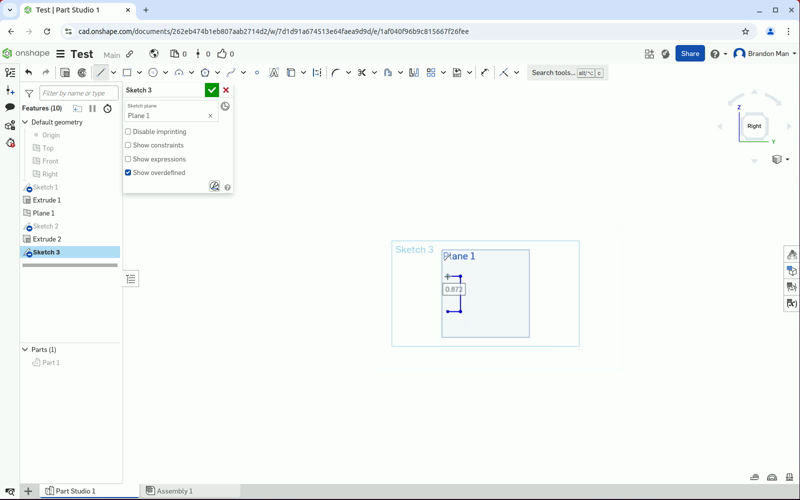
scroll(-6)
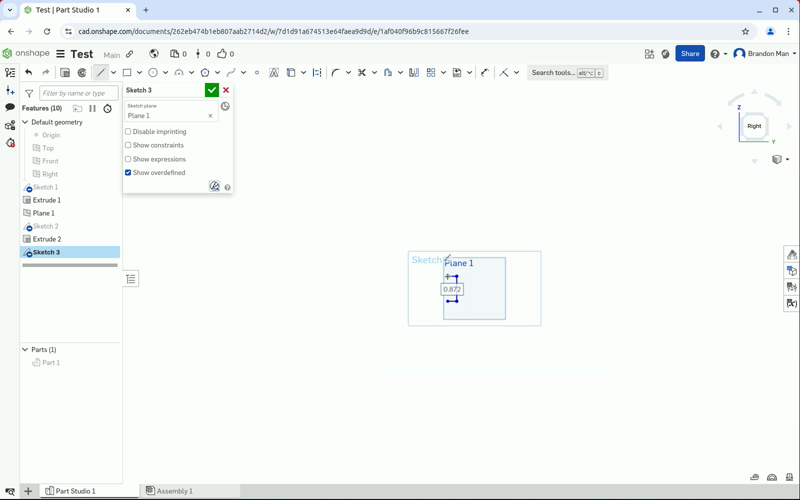
scroll(-6)
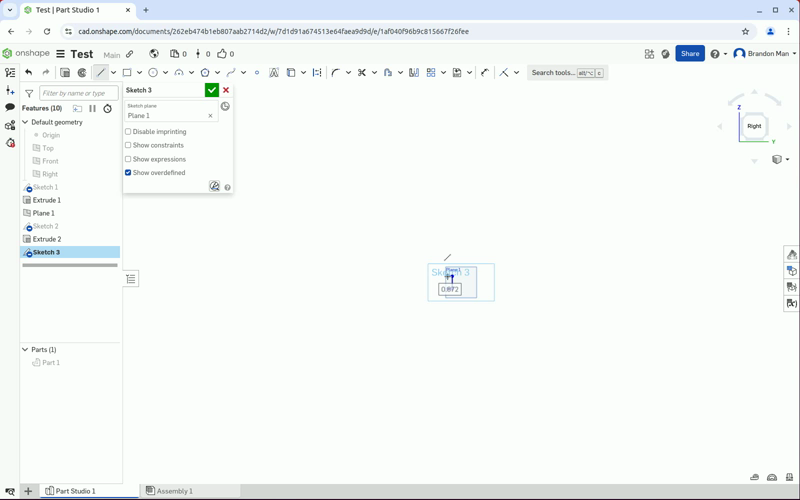
key_up(shift)
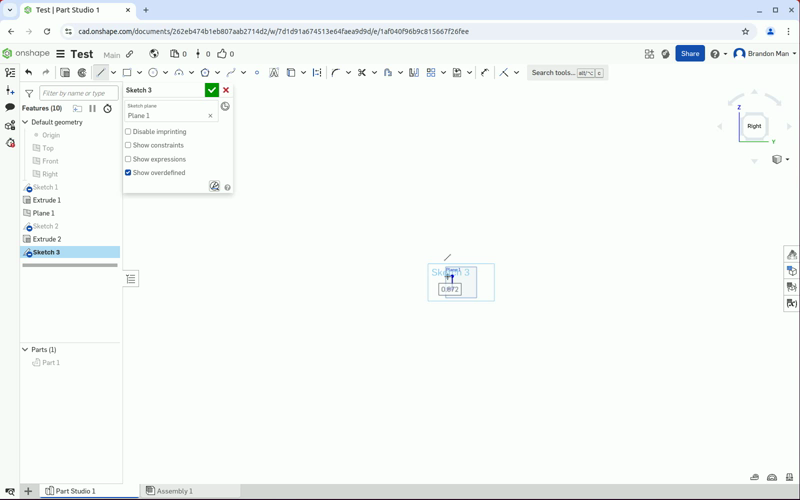
mouse_move(477, 276)
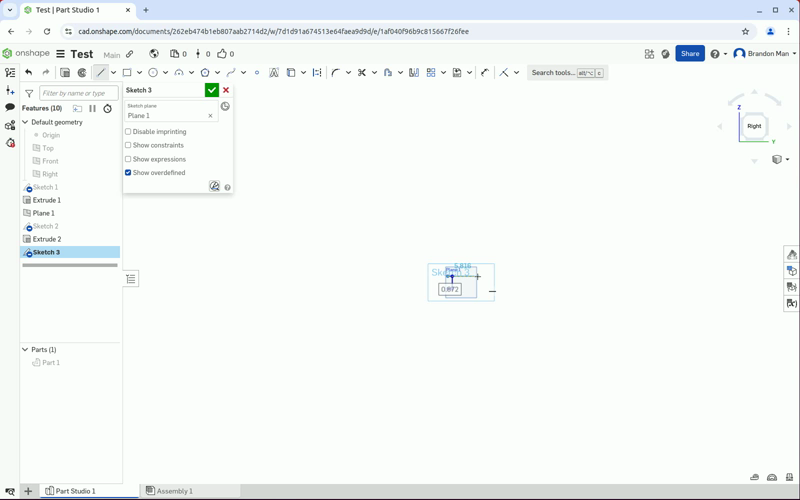
key_down(shift)
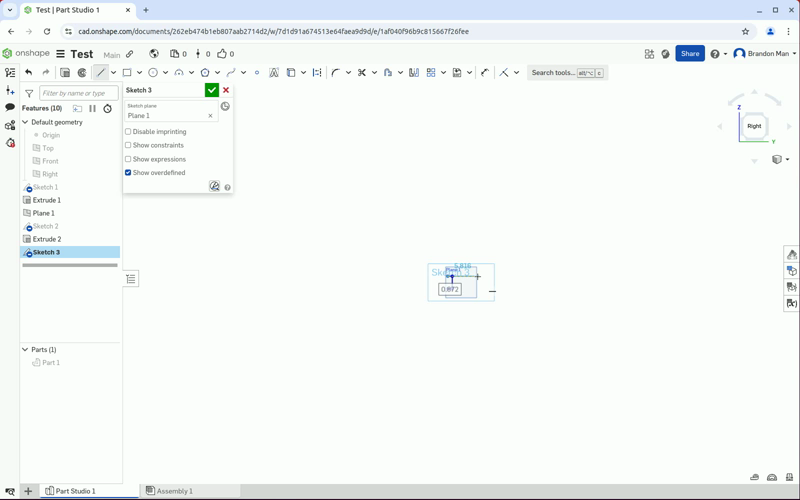
mouse_move(447, 288)
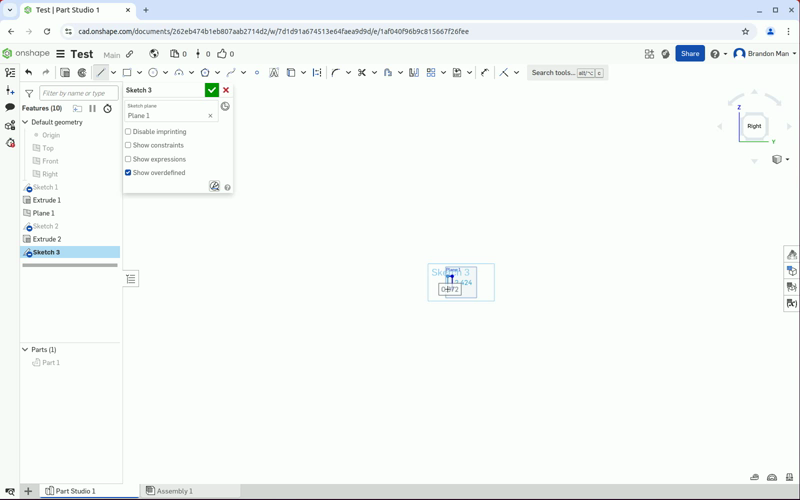
key_up(shift)
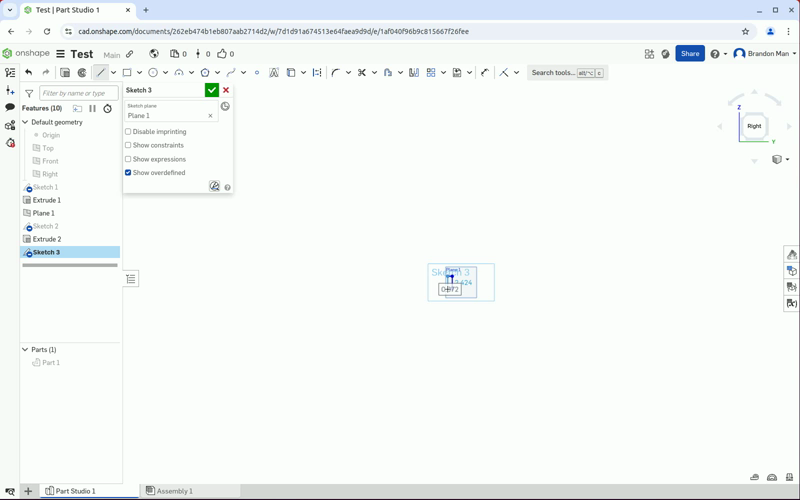
click(447, 288)
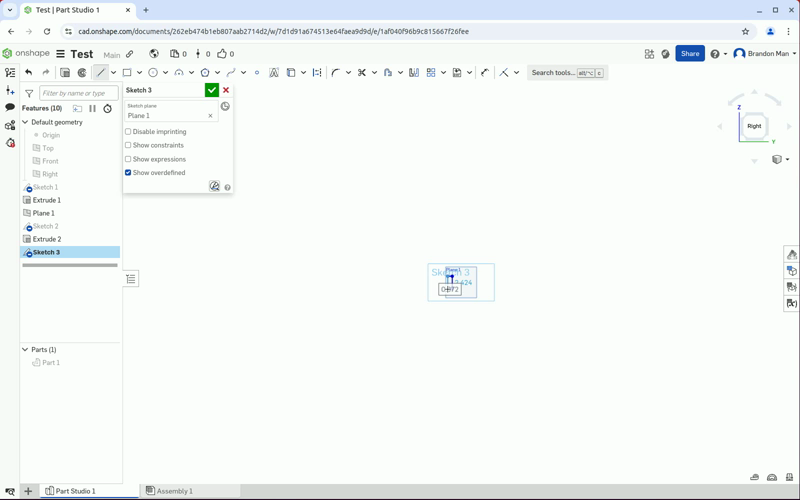
key(esc)
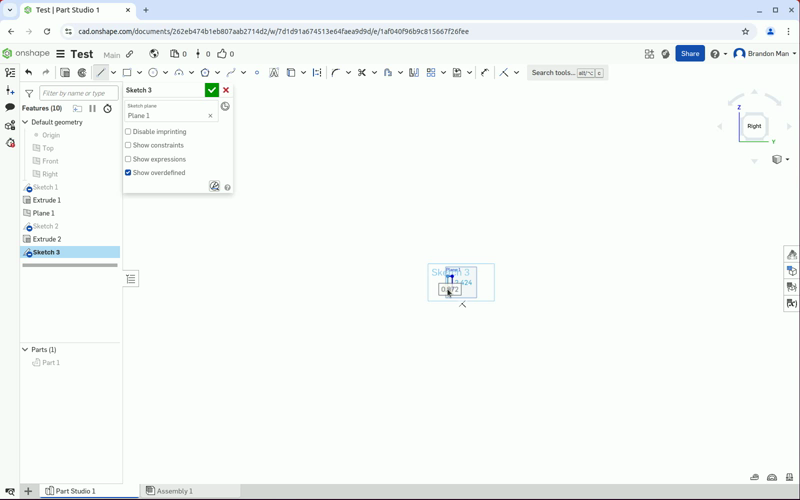
mouse_move(448, 277)
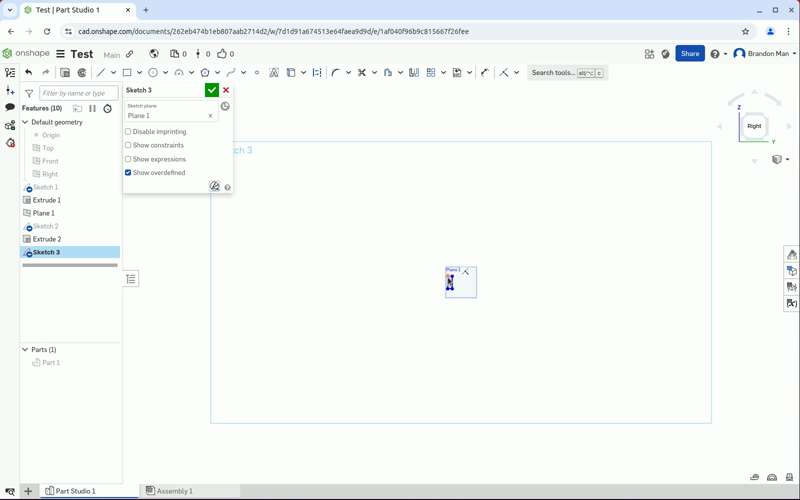
scroll(6)
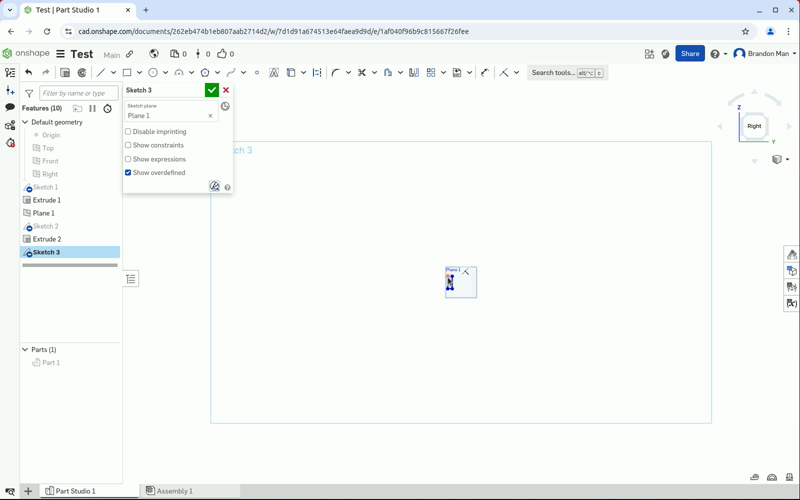
scroll(6)
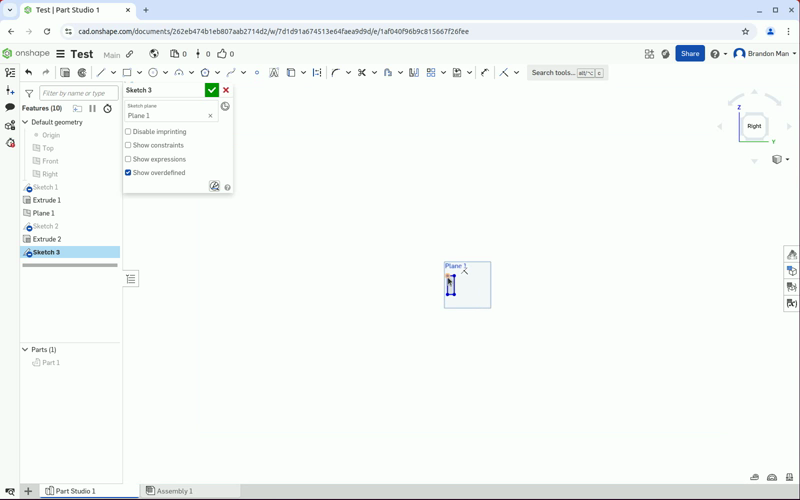
scroll(6)
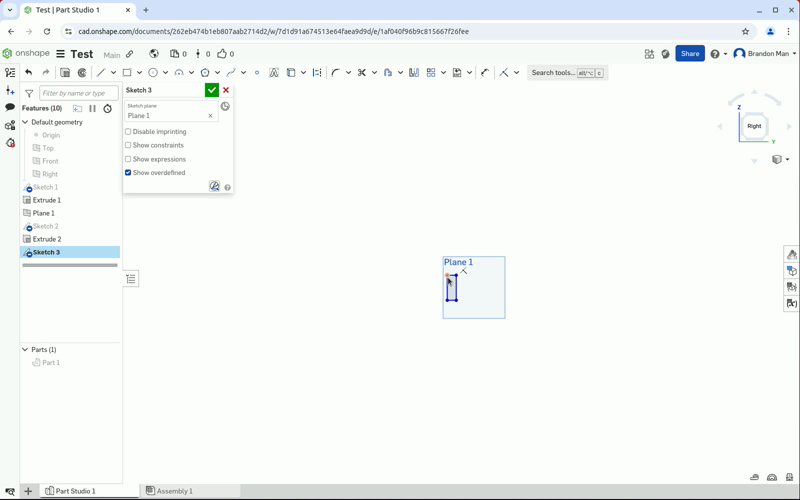
scroll(6)
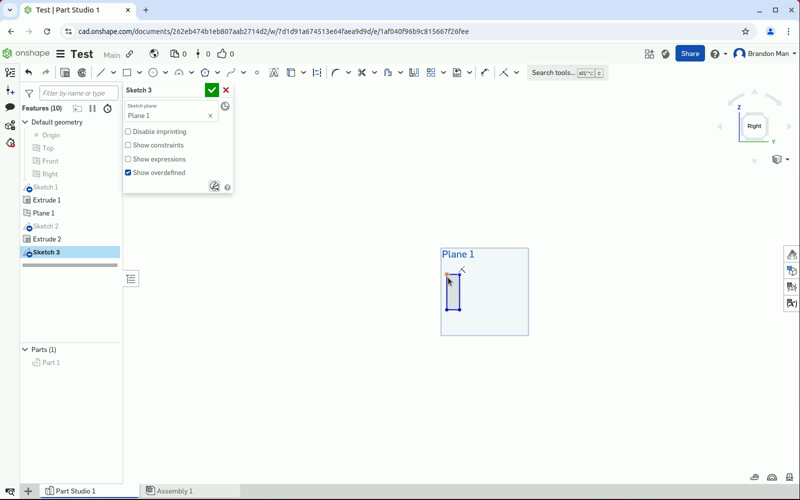
scroll(6)
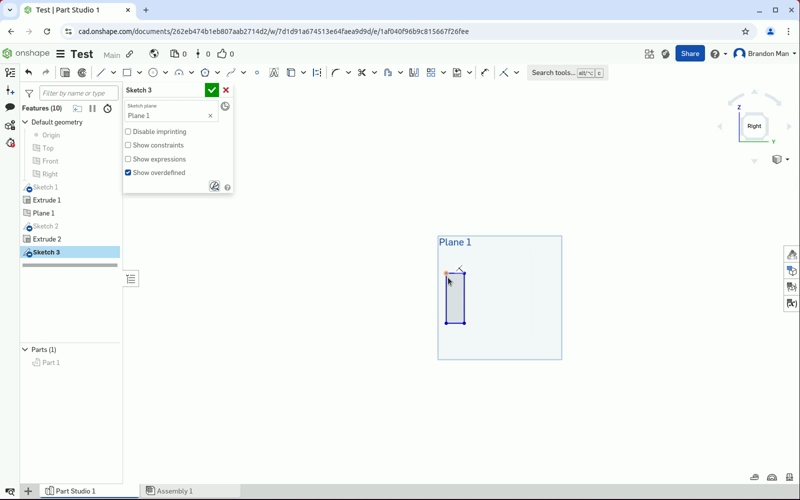
scroll(6)
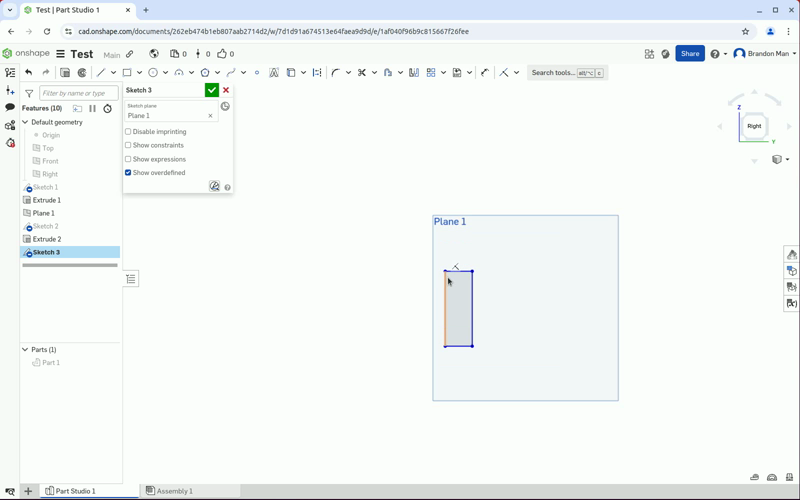
scroll(6)
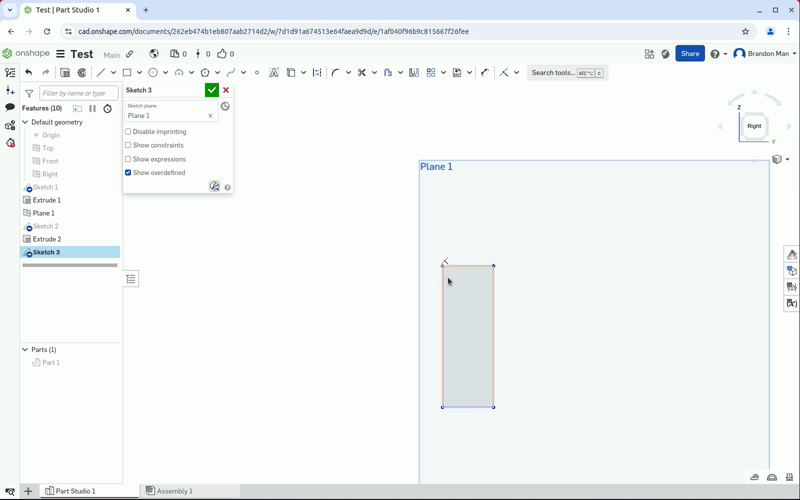
click(448, 277)
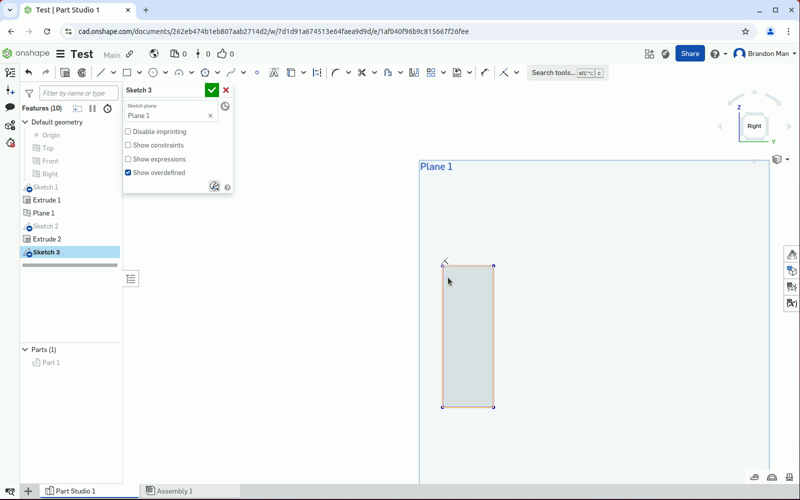
scroll(-6)
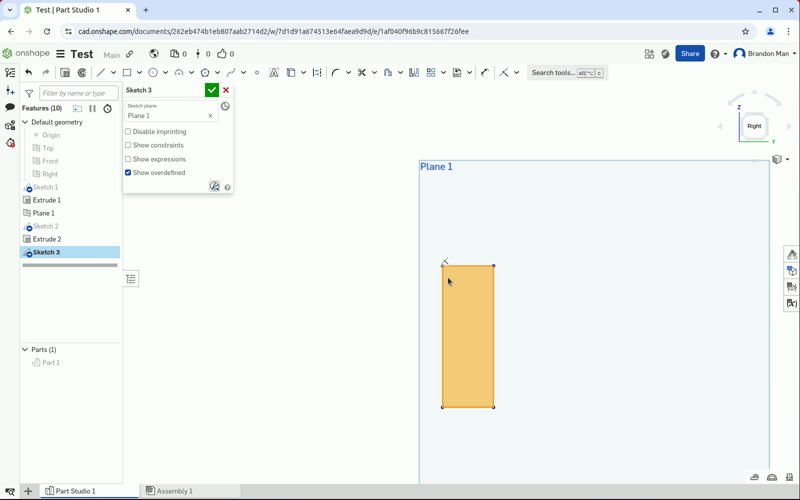
scroll(-6)
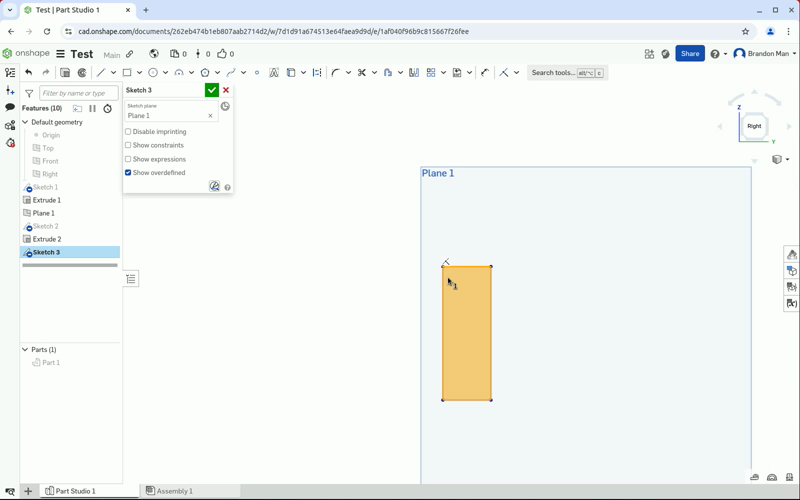
scroll(-6)
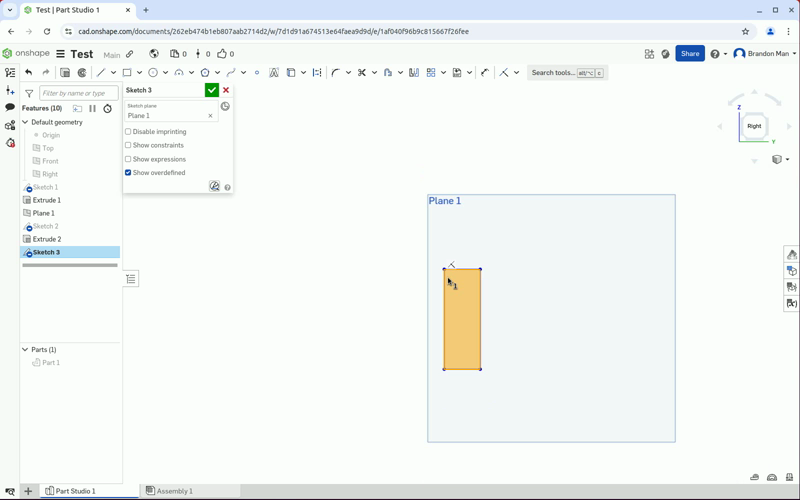
scroll(-6)
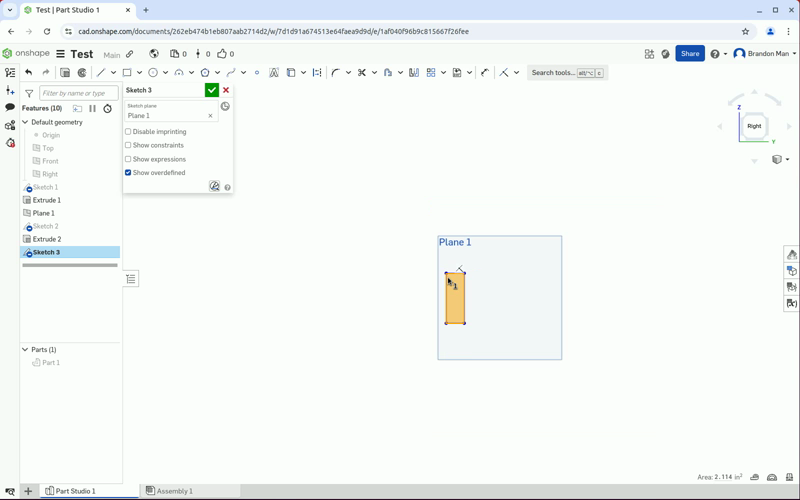
scroll(-6)
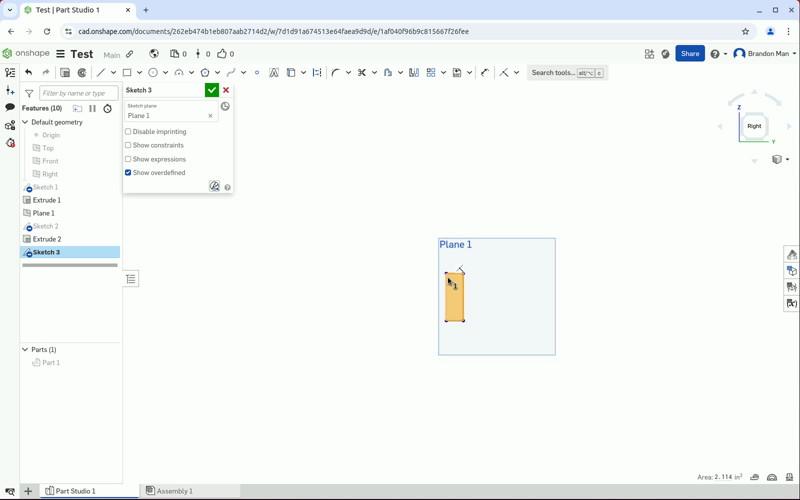
scroll(-6)
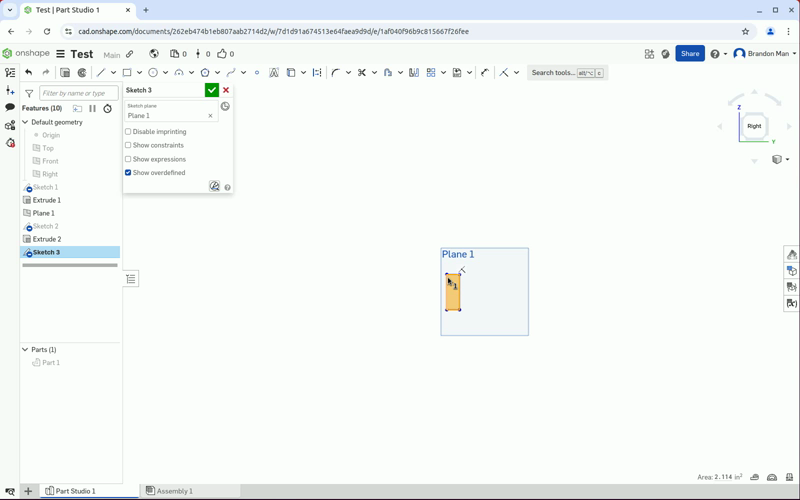
scroll(-6)
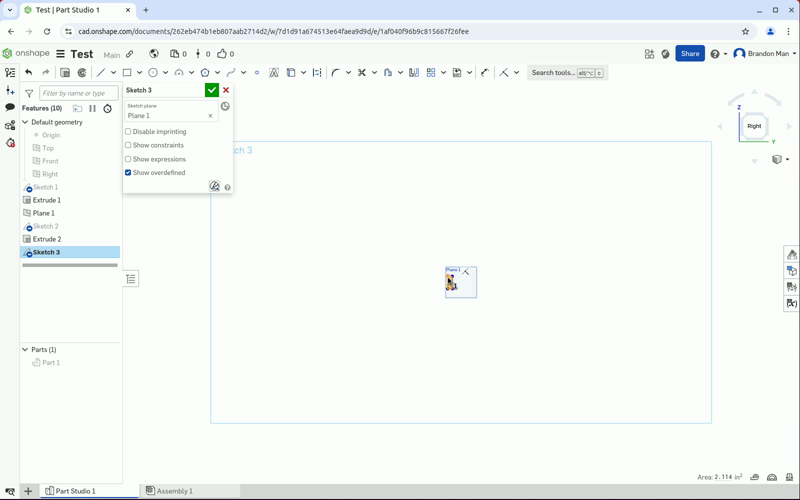
mouse_move(73, 352)
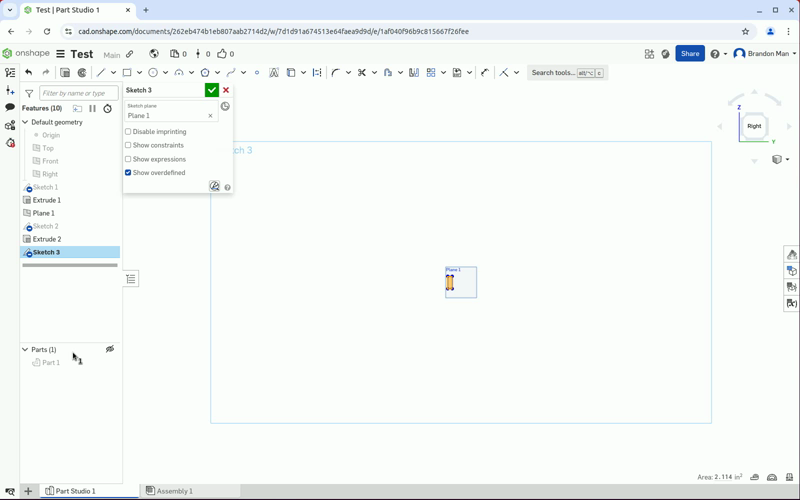
key(shift+y)
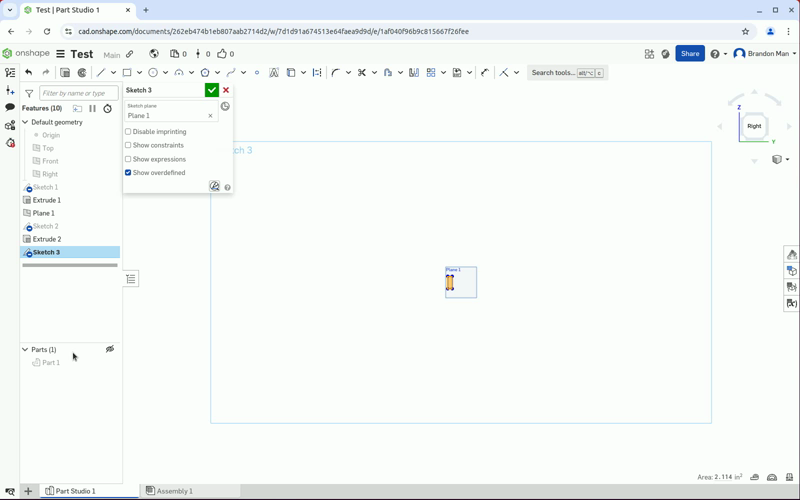
key(shift+e)
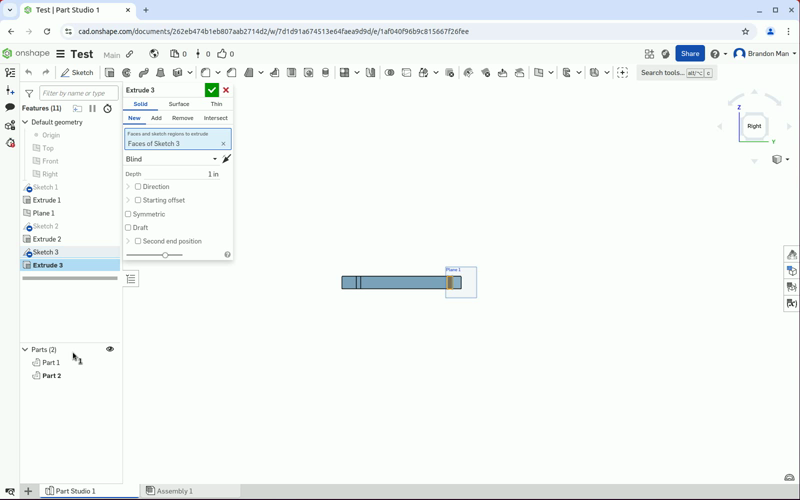
mouse_move(143, 106)
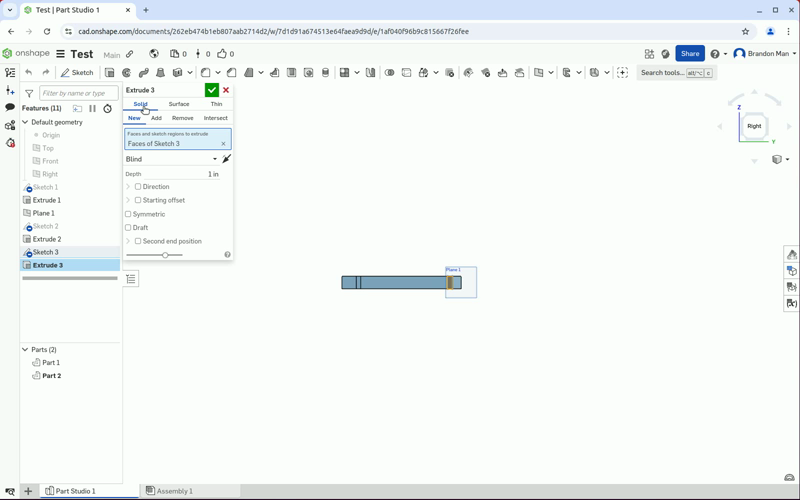
click(143, 106)
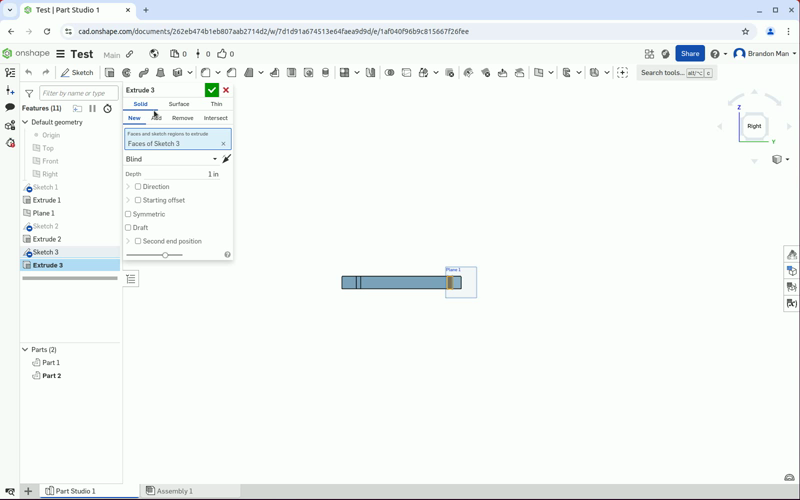
mouse_move(186, 120)
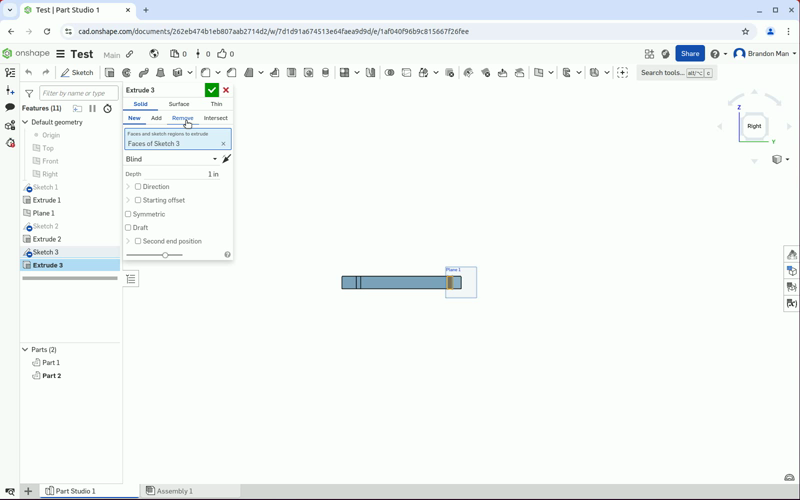
click(186, 120)
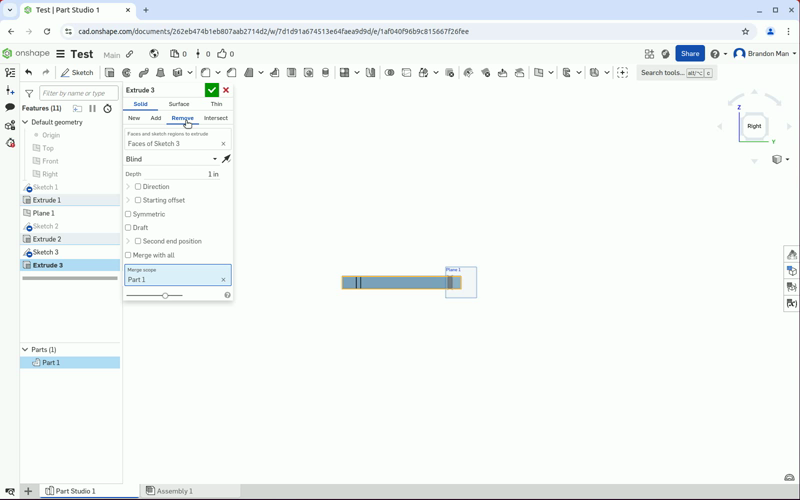
key(tab, 4)
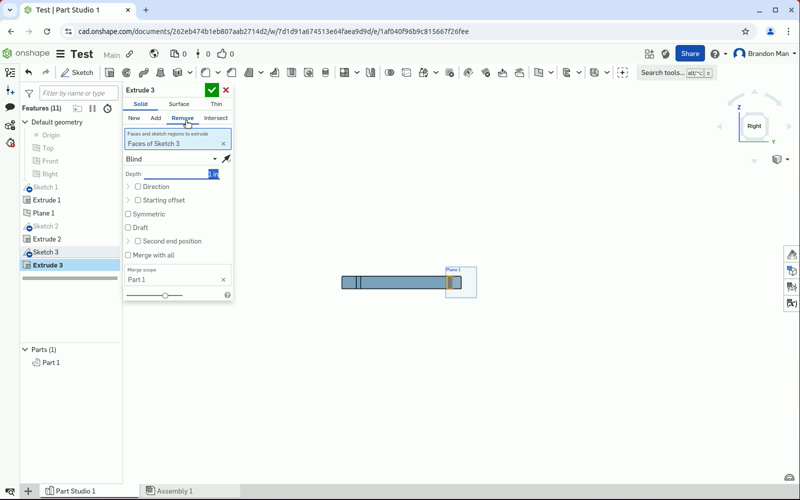
text(0.241)
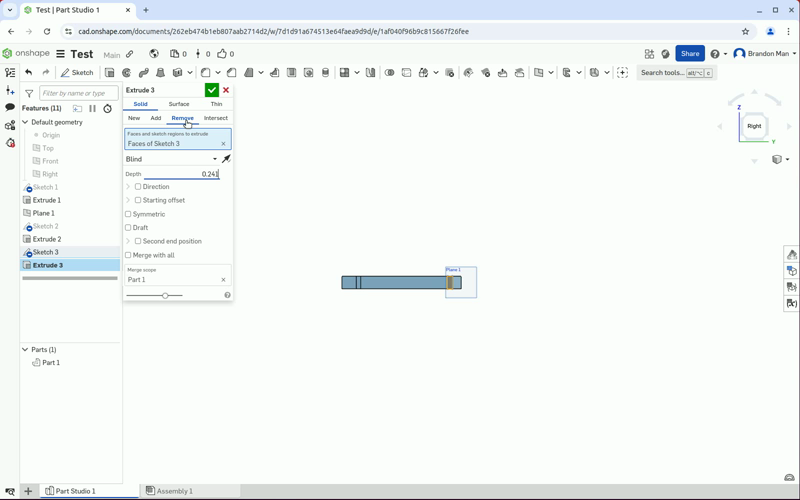
key(tab, 6)
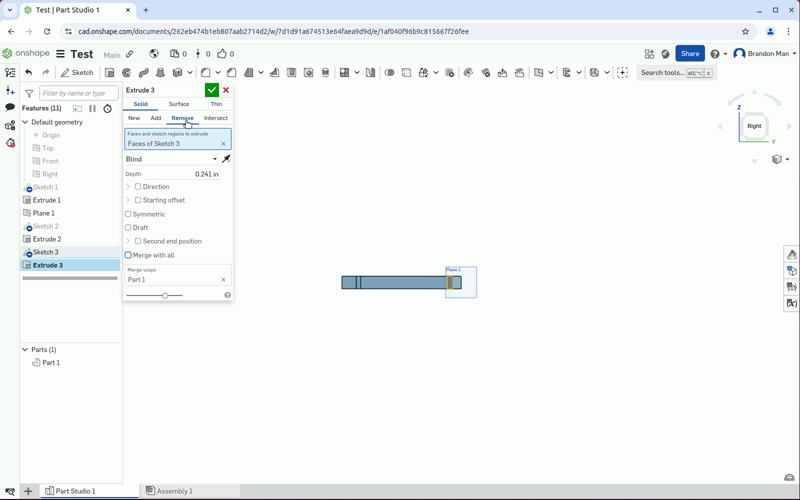
key(space)
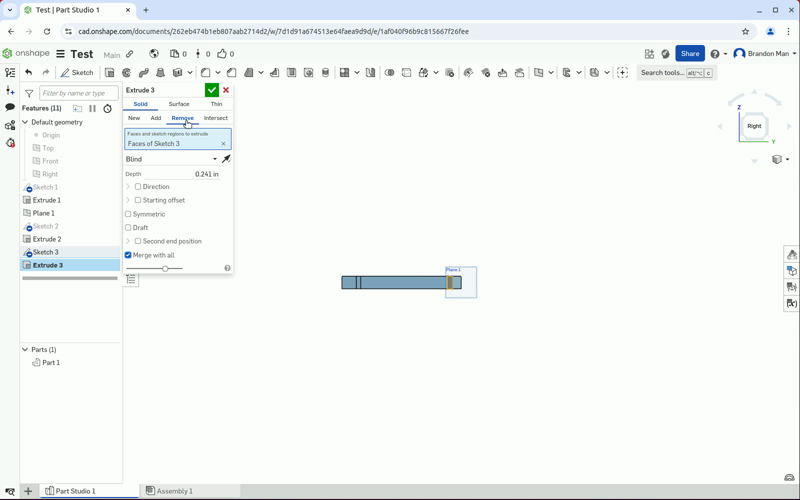
key(enter)
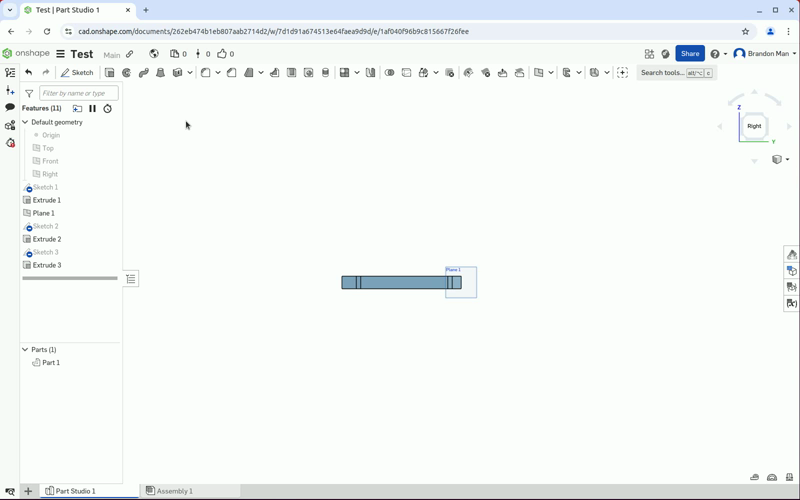
key(shift+h)
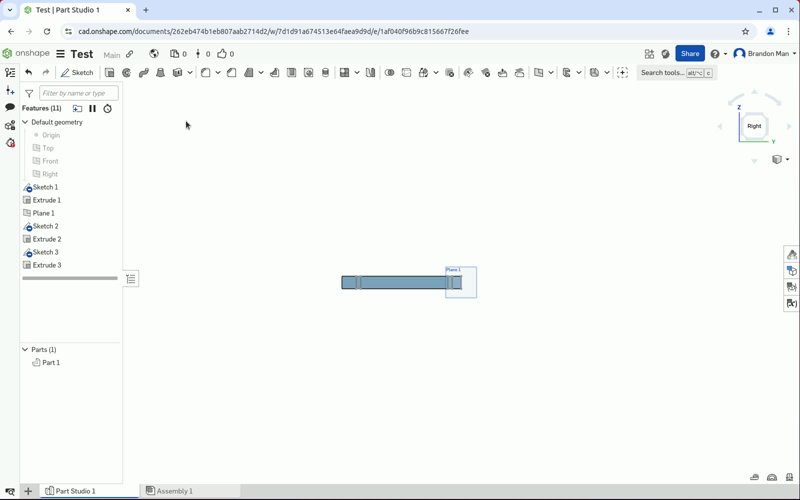
key(shift+h)
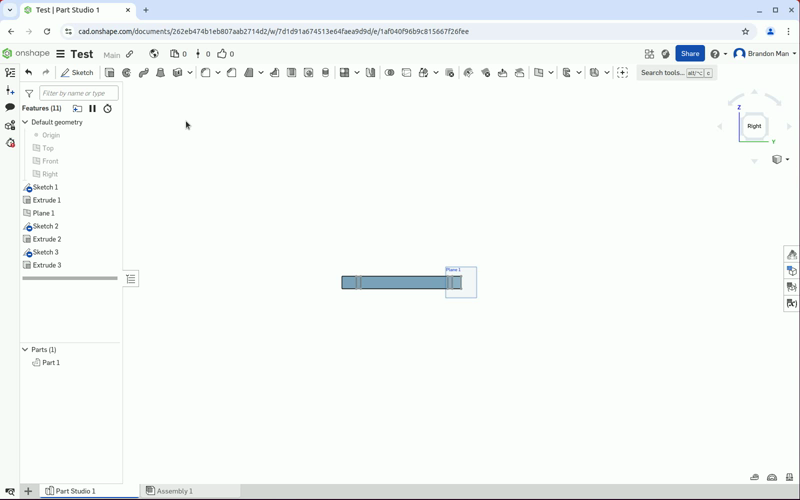
key(shift+7)
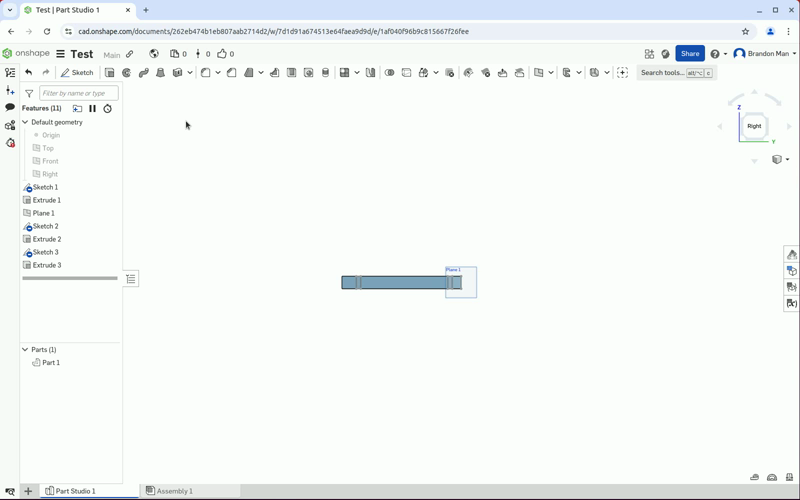
key(right, 2)
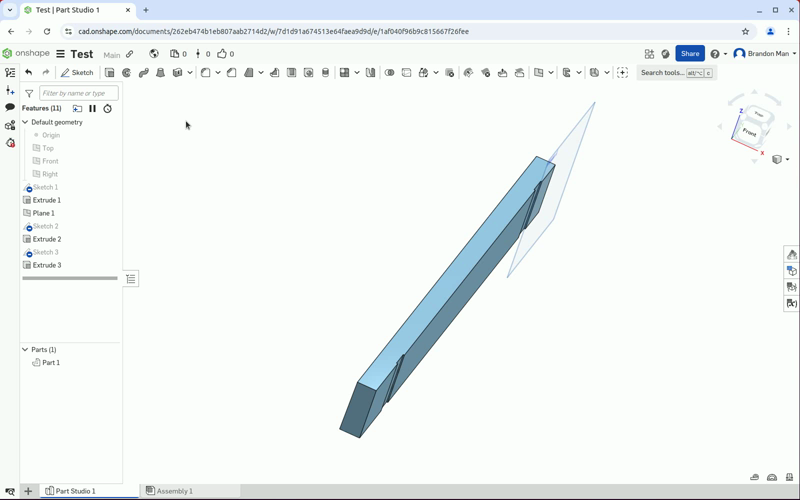
key(down, 2)
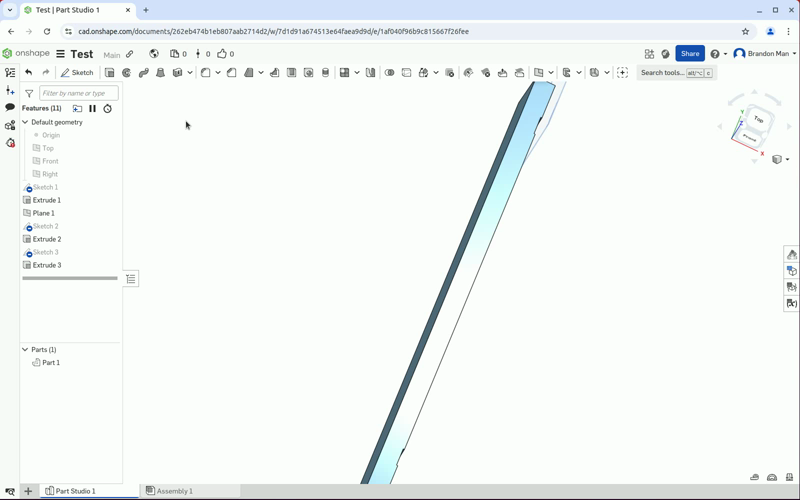
key(up, 2)
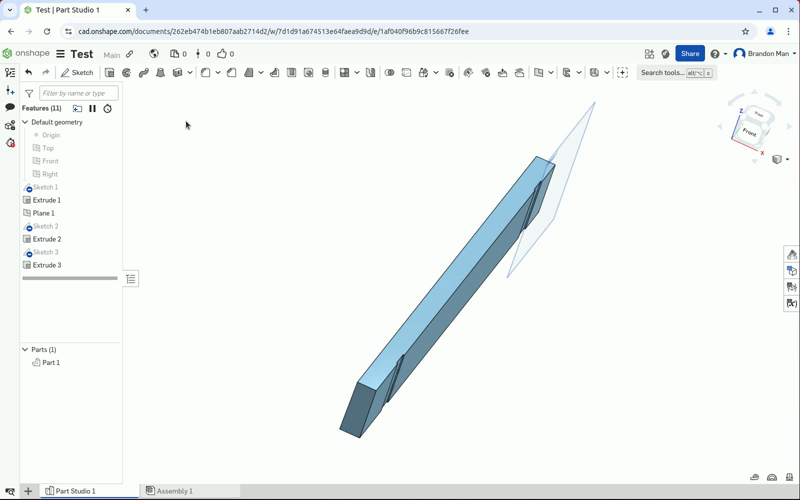
key(left, 2)
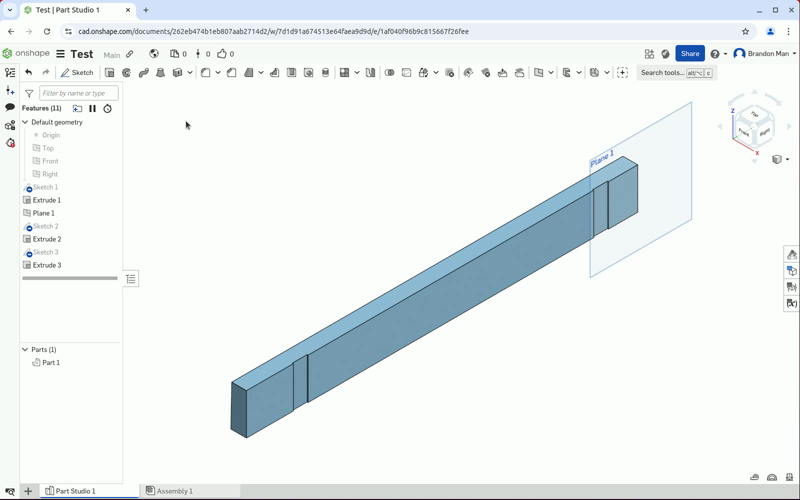
mouse_move(73, 189)
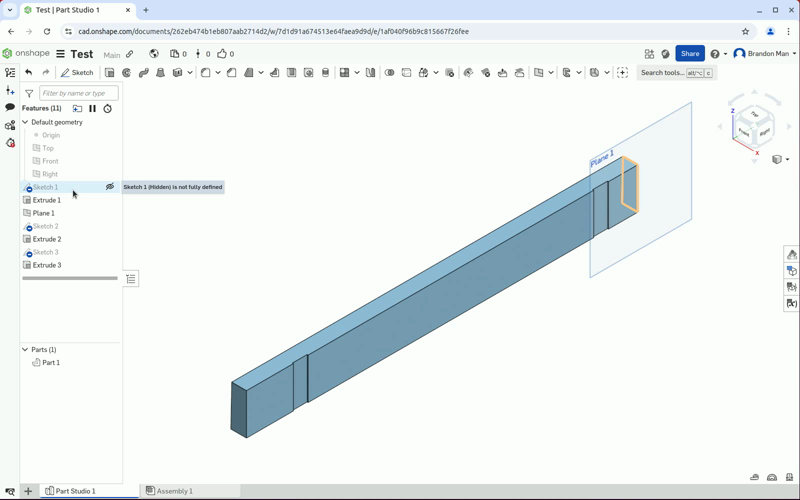
click(73, 189)